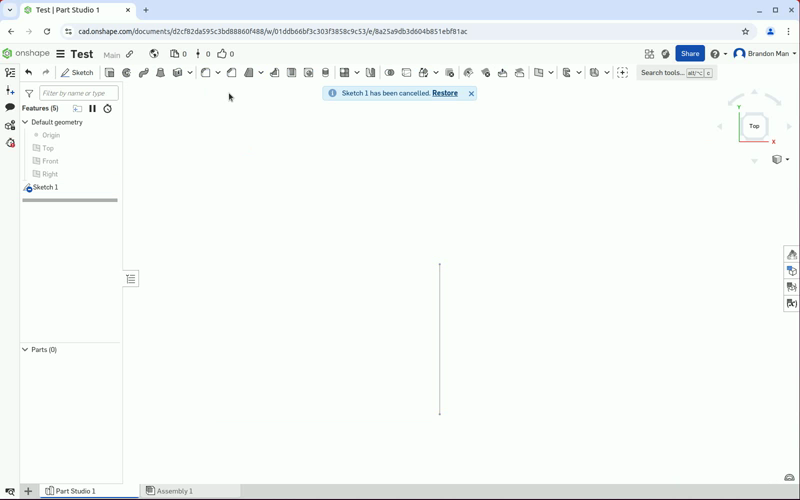
key(shift+h)
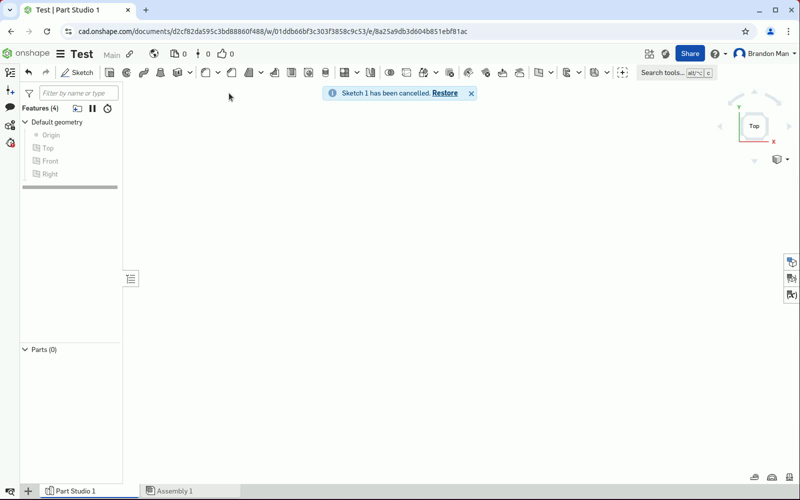
mouse_move(73, 352)
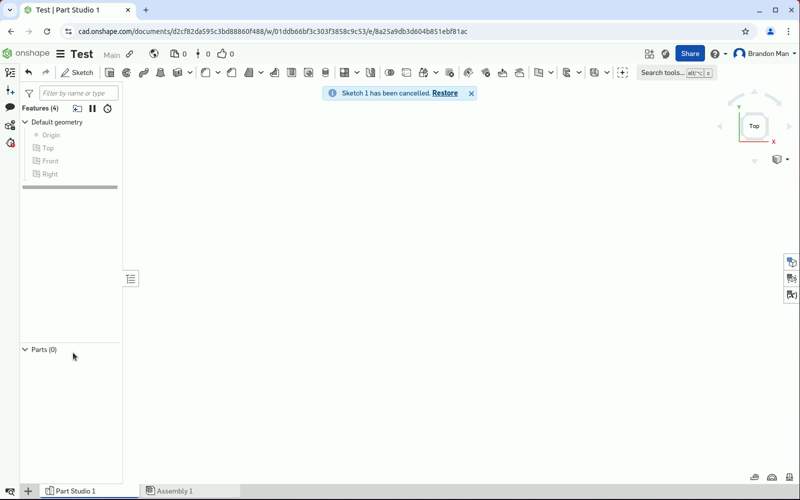
key(y)
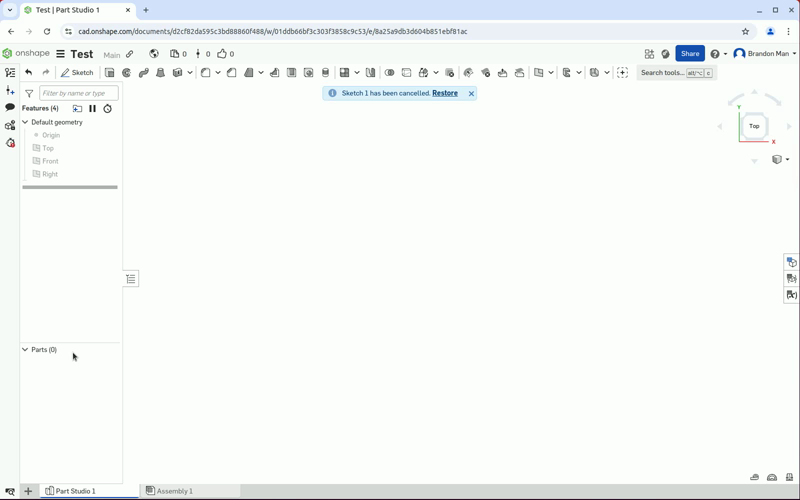
key(shift+p)
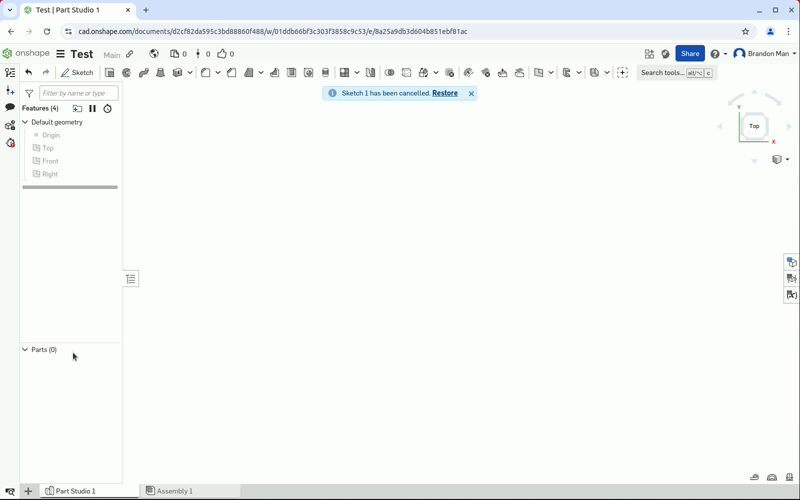
key(space)
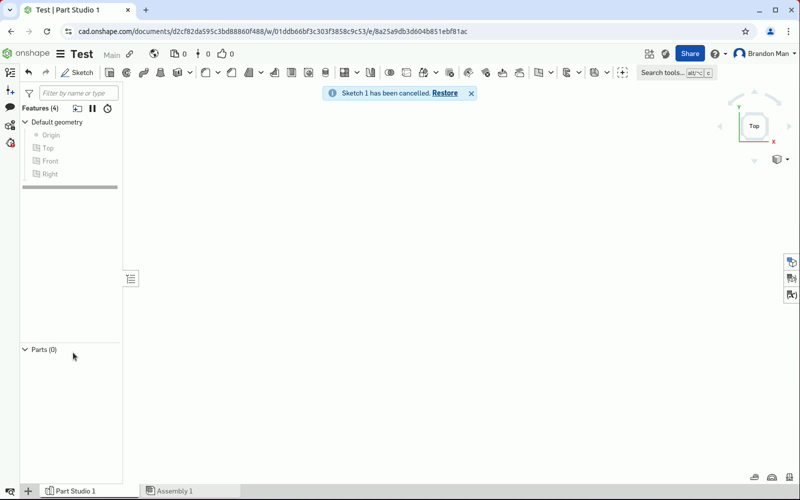
key_down(shift)
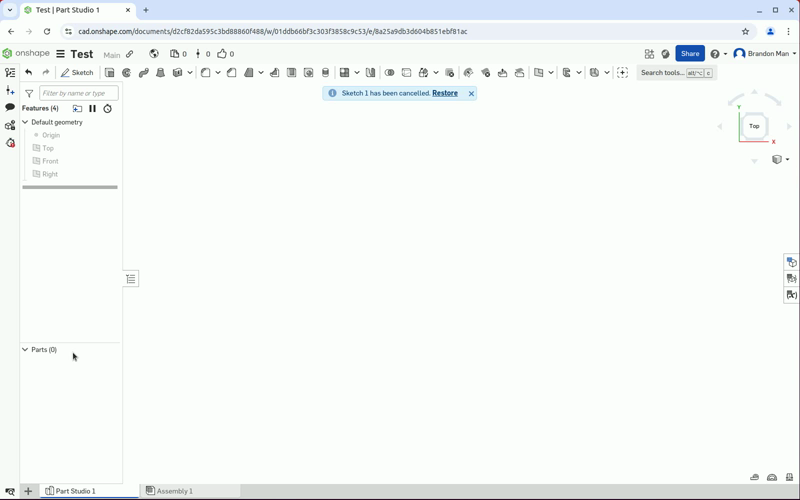
key(up)
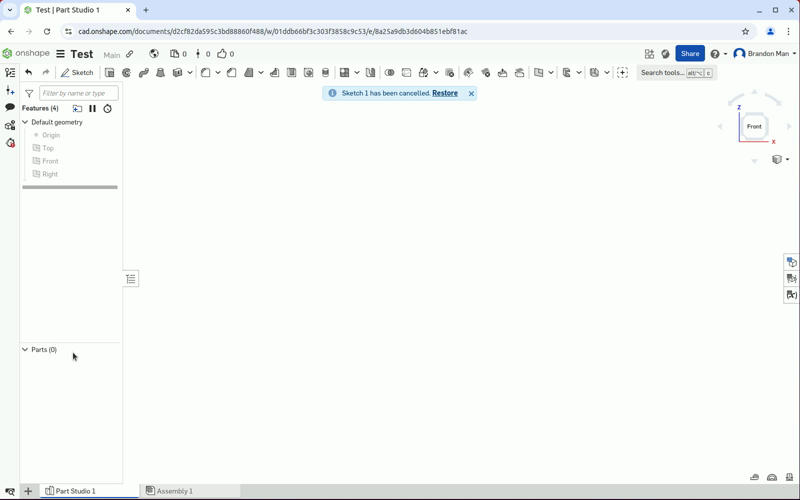
key_up(shift)
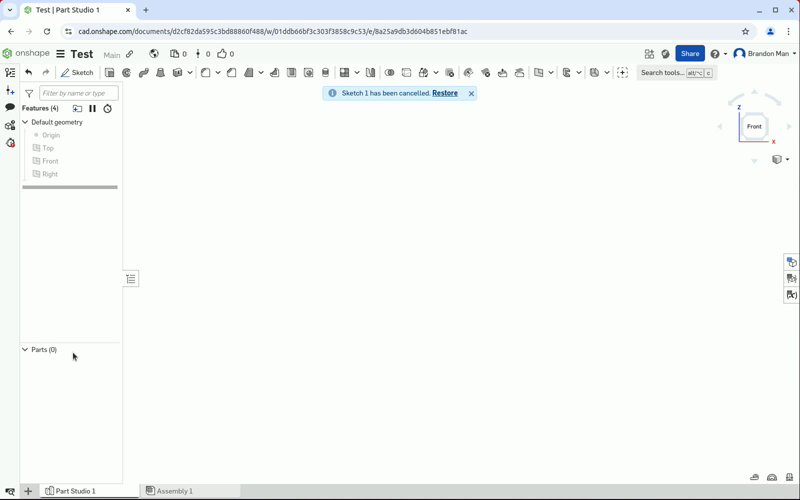
mouse_move(73, 352)
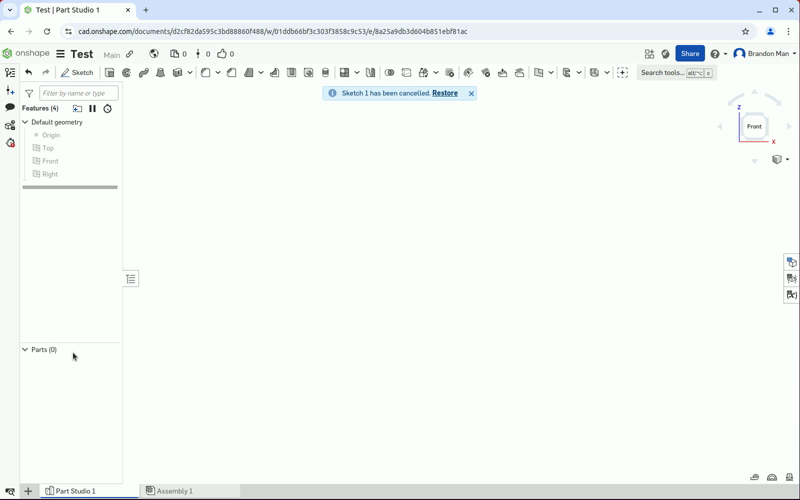
key(shift+y)
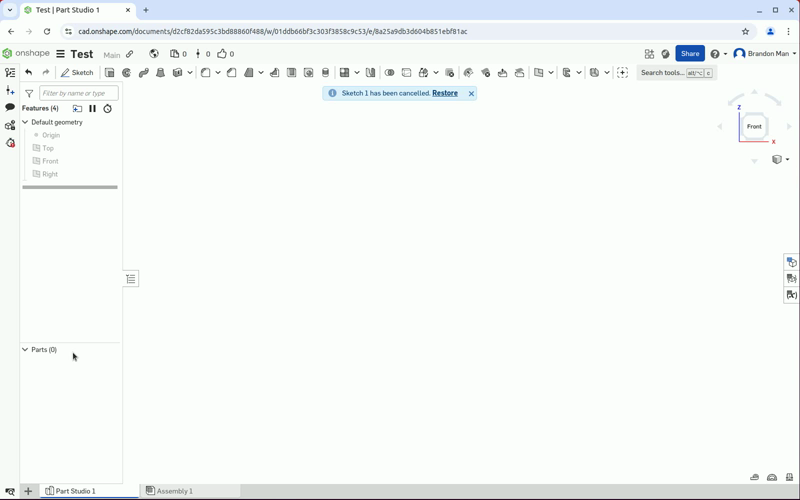
key(shift+s)
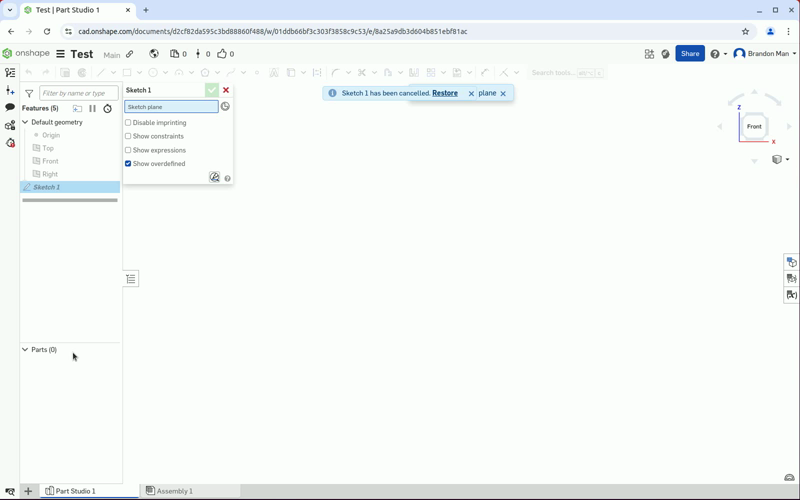
mouse_move(73, 163)
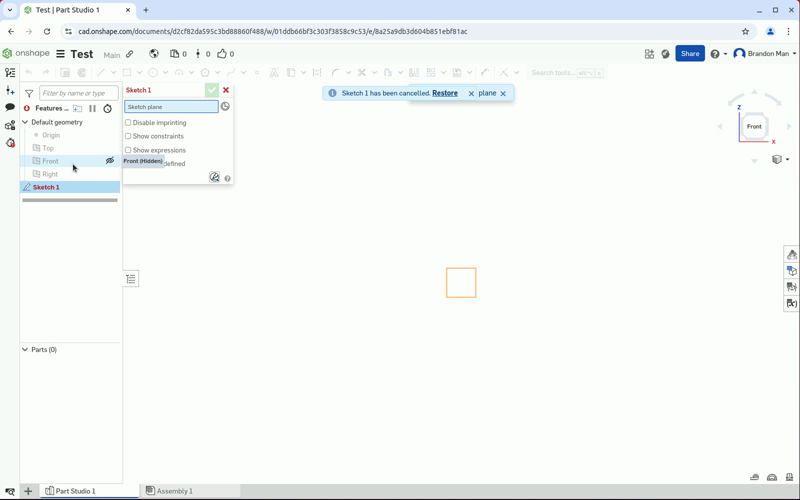
click(73, 163)
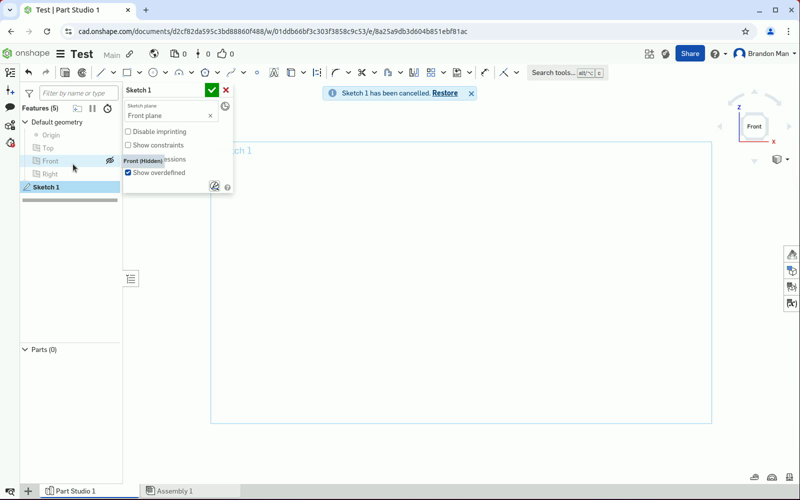
mouse_move(73, 352)
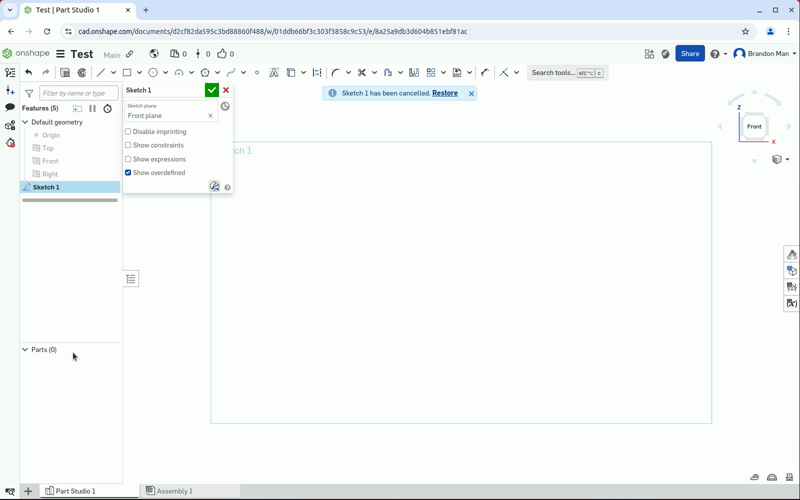
key(y)
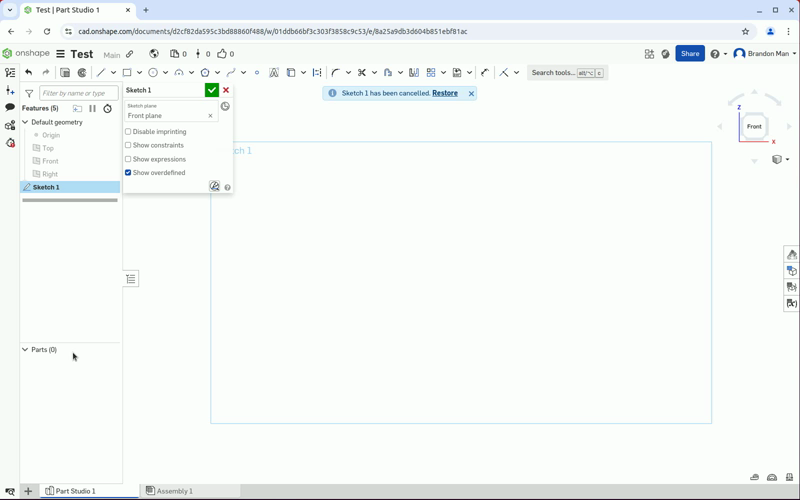
key(l)
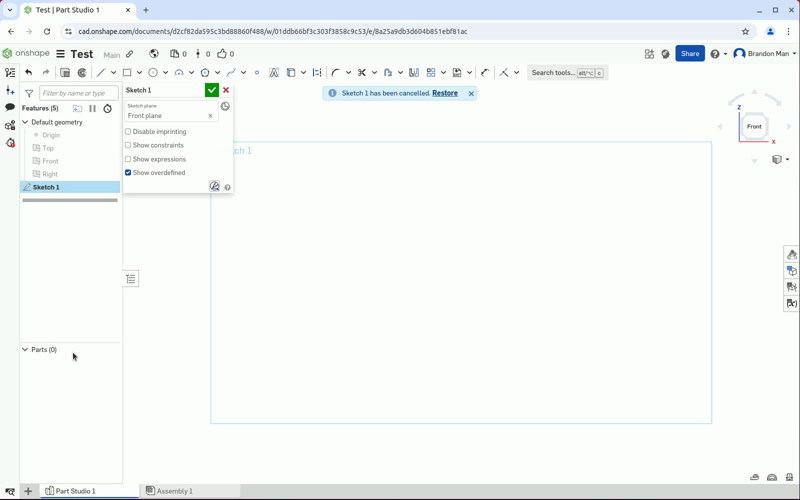
key_down(shift)
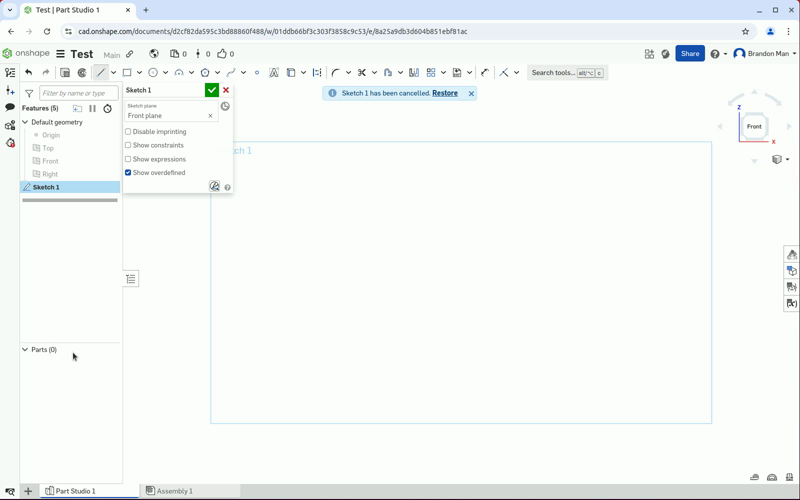
mouse_move(348, 369)
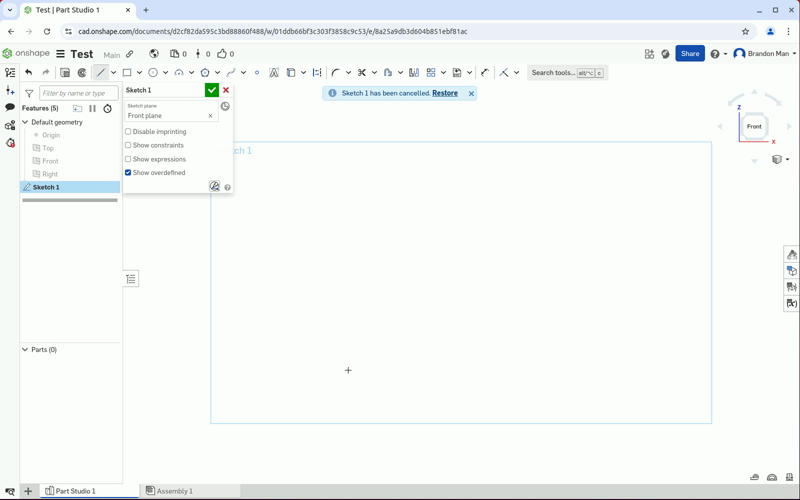
click(348, 369)
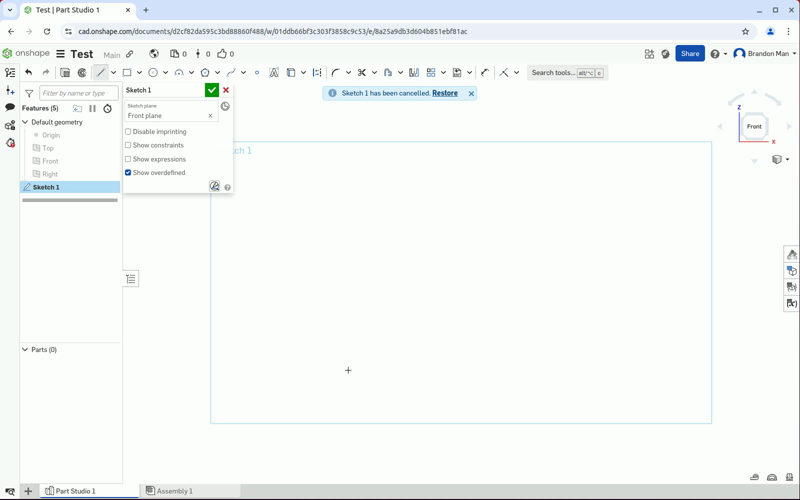
key_up(shift)
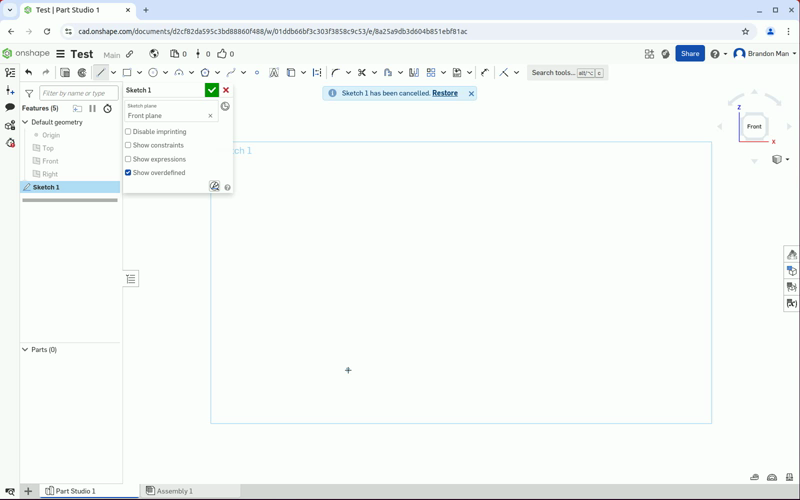
key_down(shift)
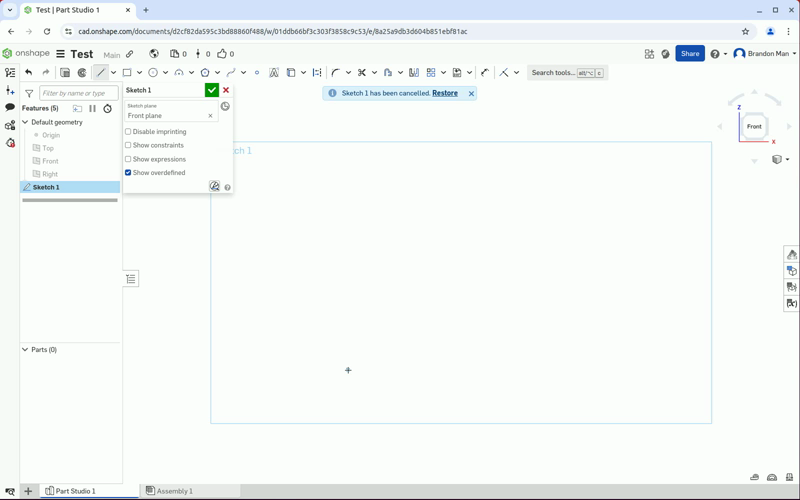
mouse_move(378, 369)
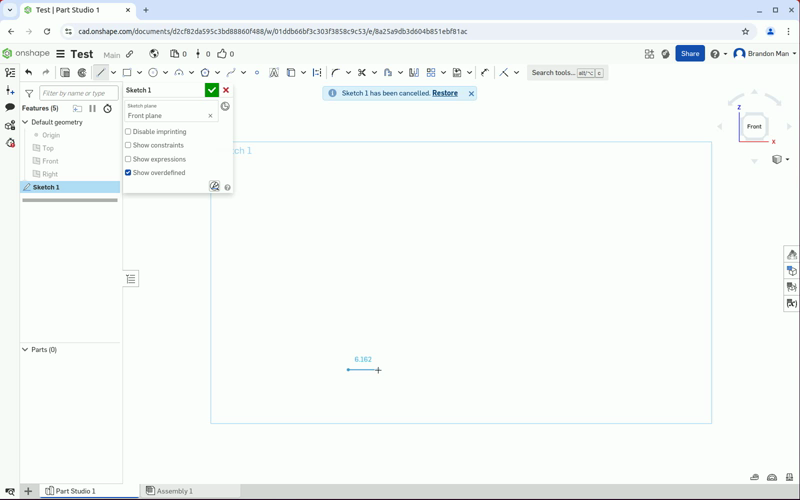
mouse_move(364, 369)
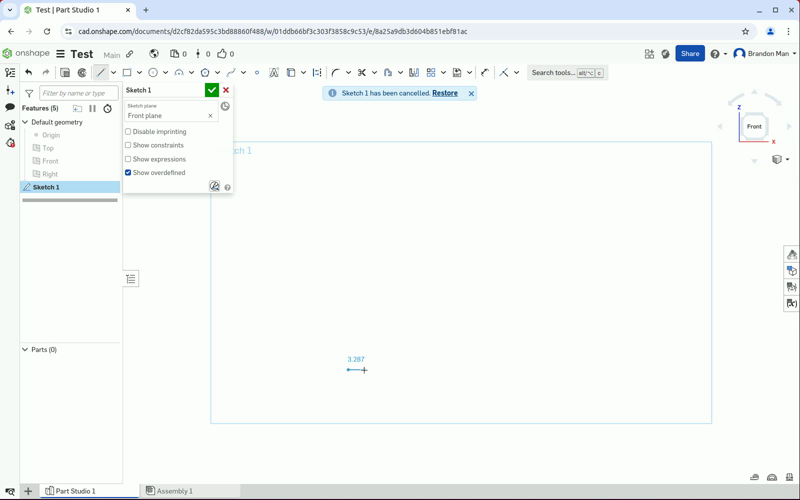
click(364, 369)
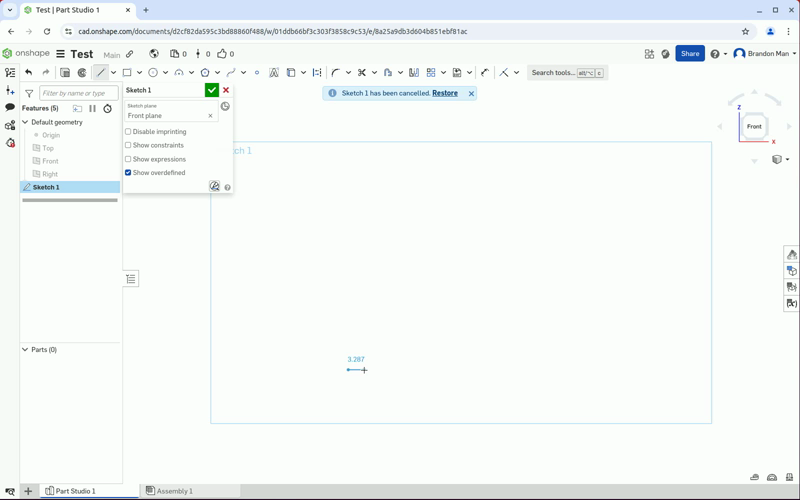
key_up(shift)
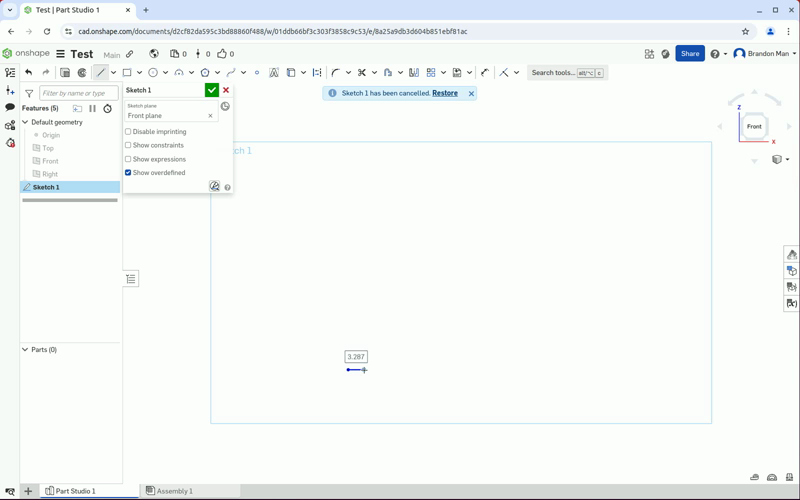
key_down(shift)
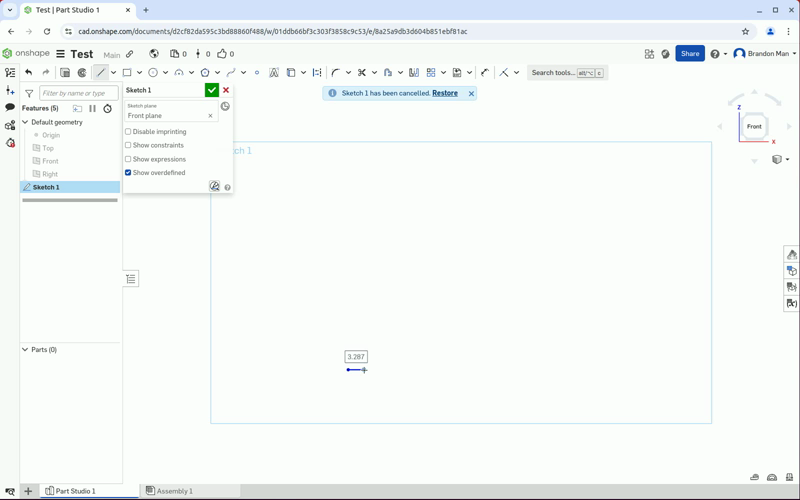
mouse_move(394, 369)
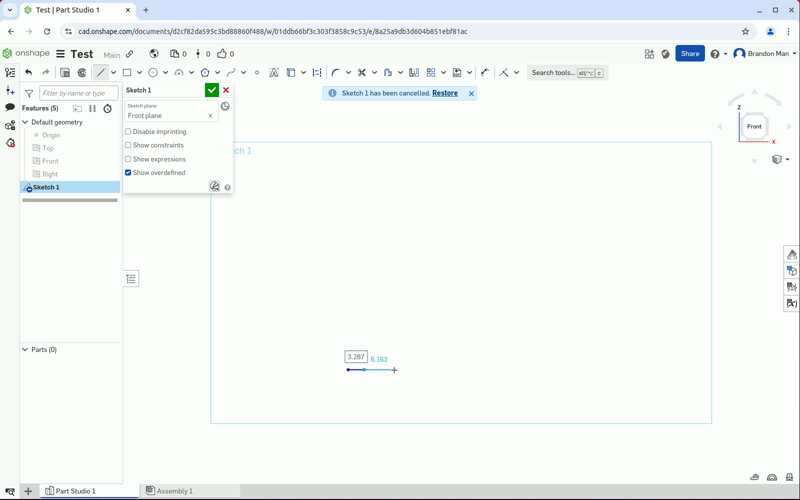
mouse_move(364, 353)
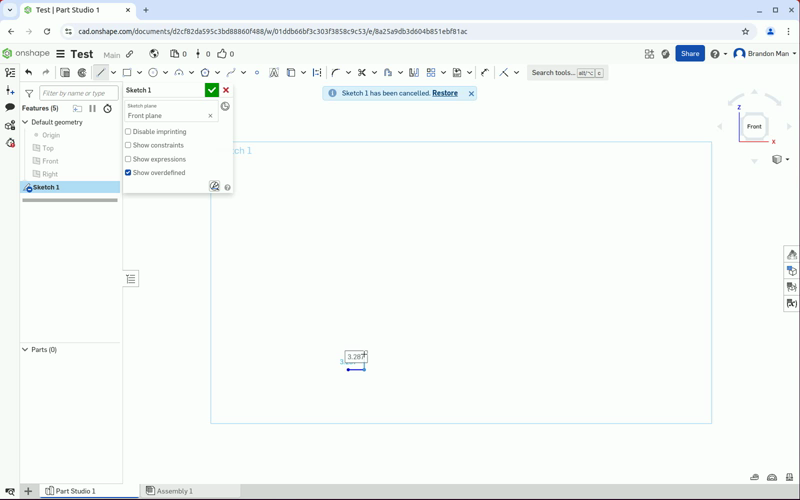
click(364, 353)
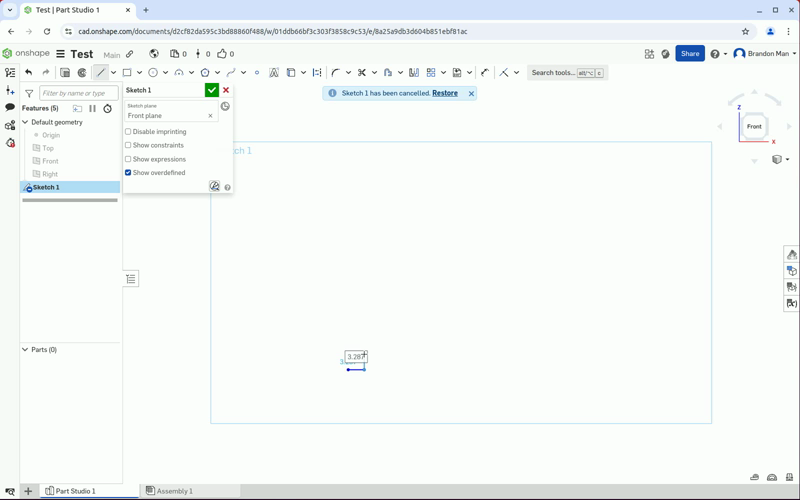
key_up(shift)
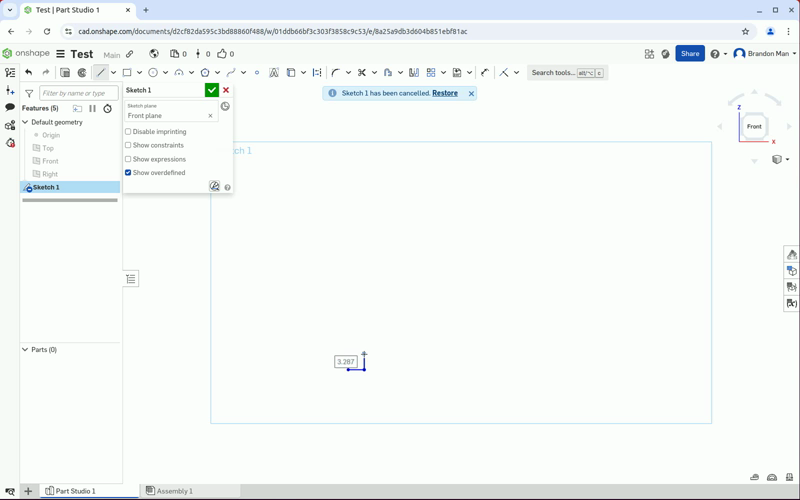
key_down(shift)
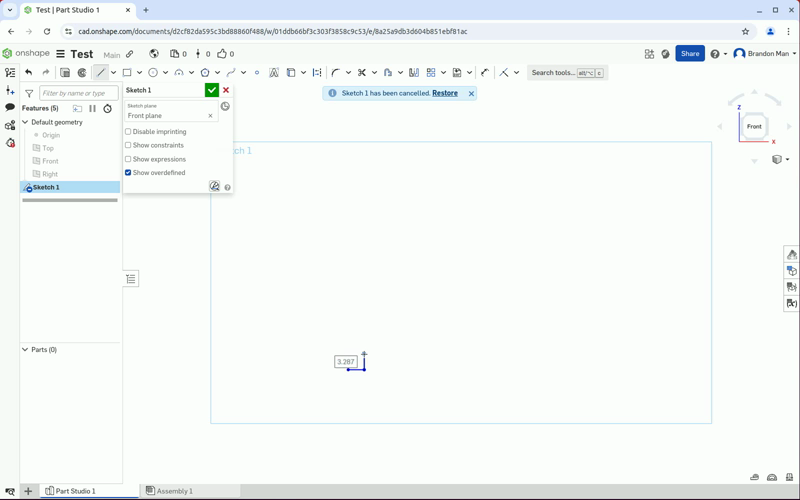
mouse_move(364, 196)
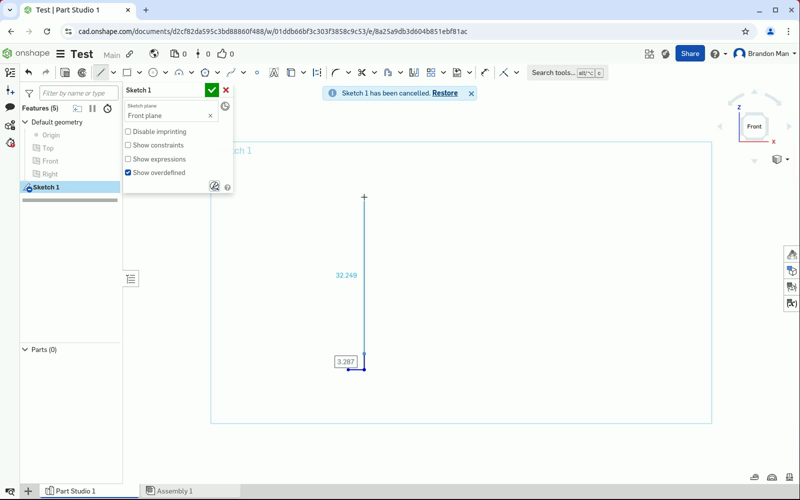
click(364, 196)
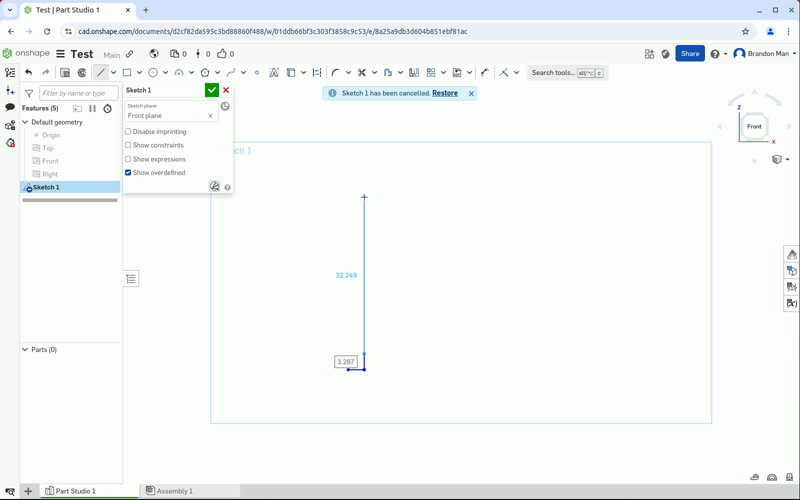
key_up(shift)
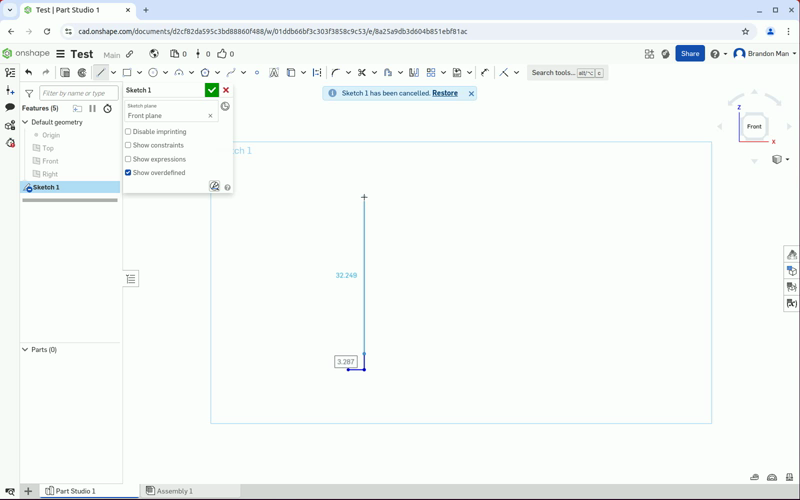
key_down(shift)
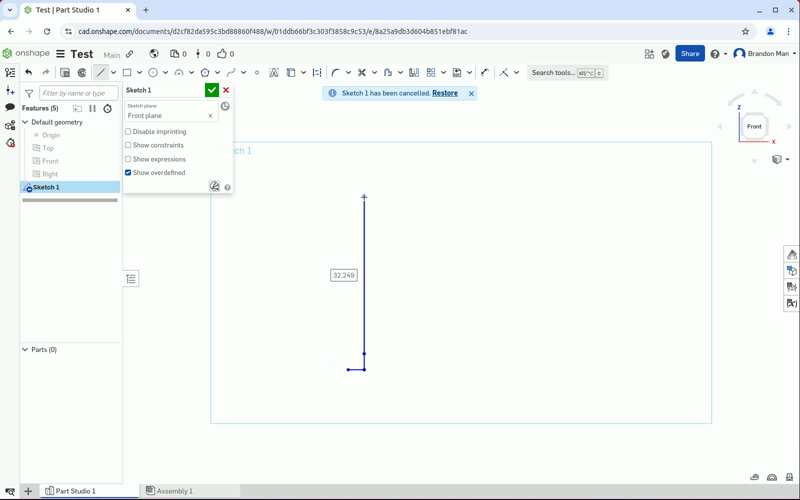
mouse_move(394, 196)
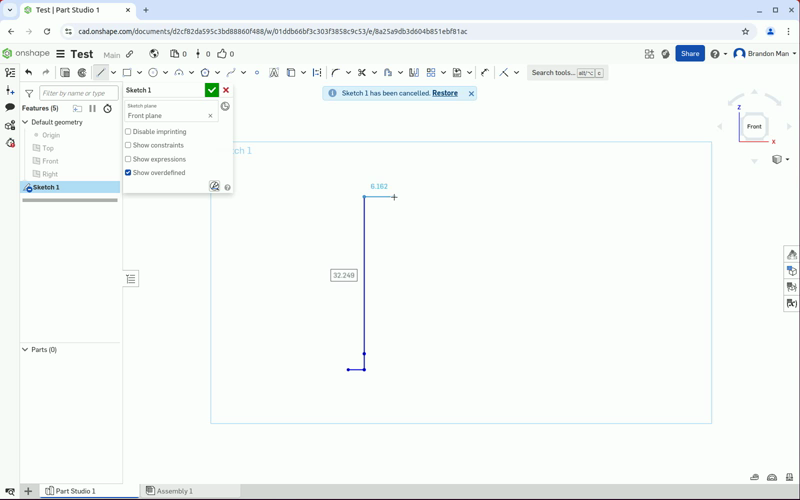
mouse_move(364, 180)
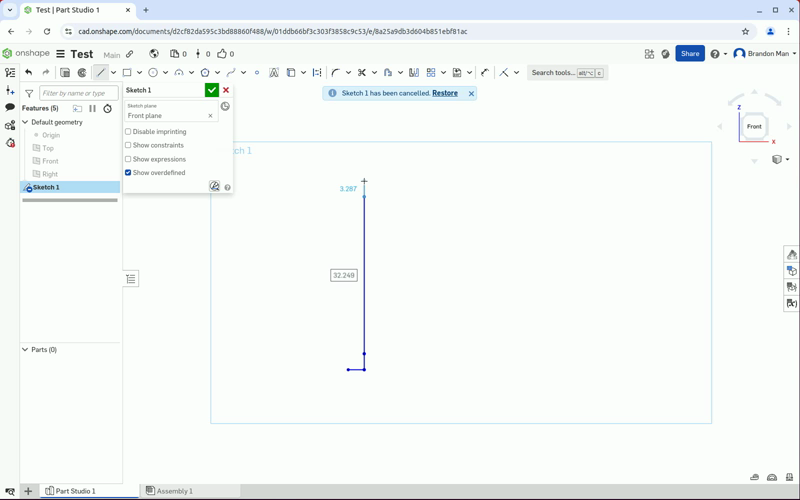
click(364, 180)
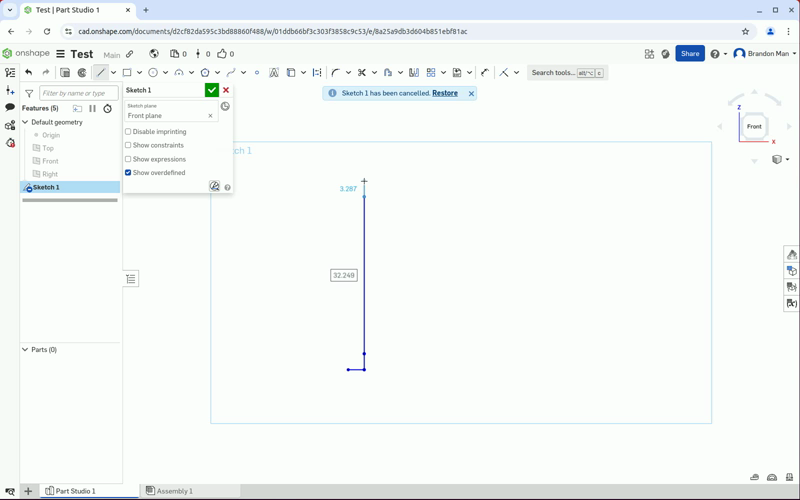
key_up(shift)
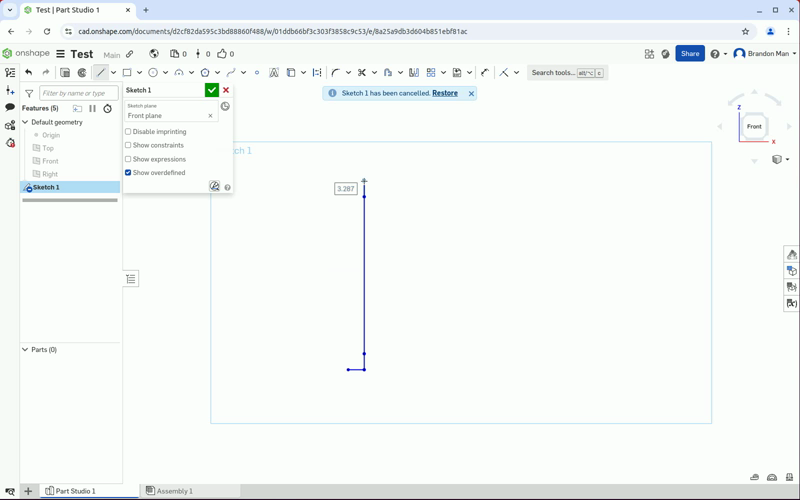
key_down(shift)
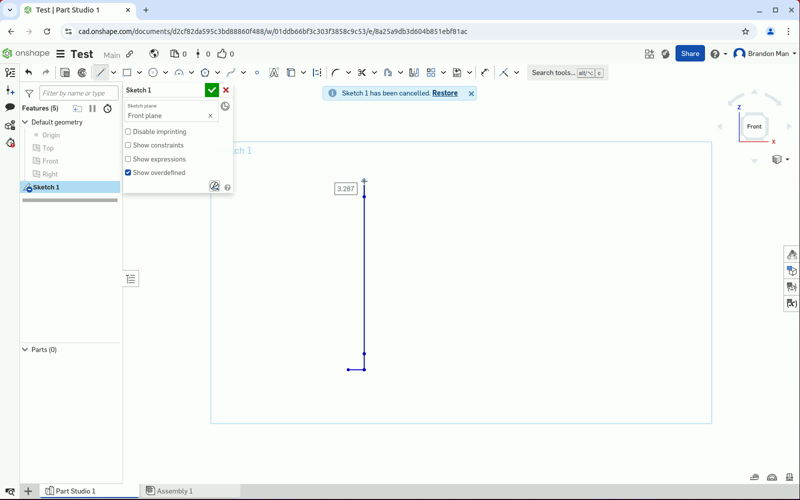
mouse_move(394, 180)
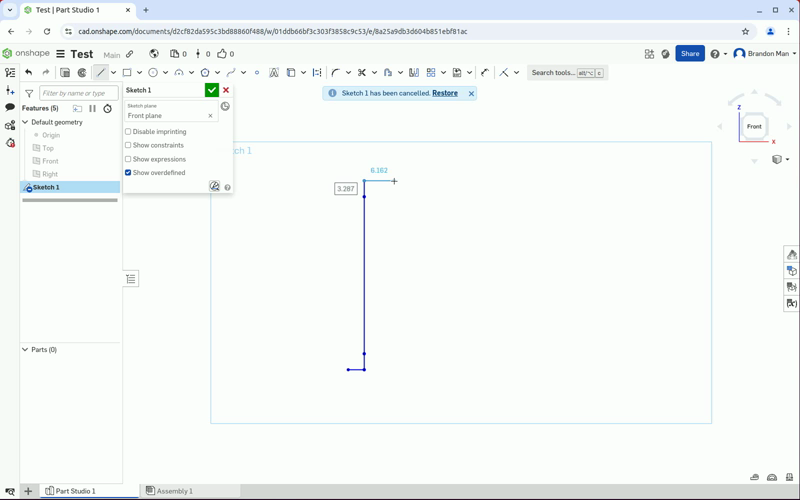
mouse_move(348, 180)
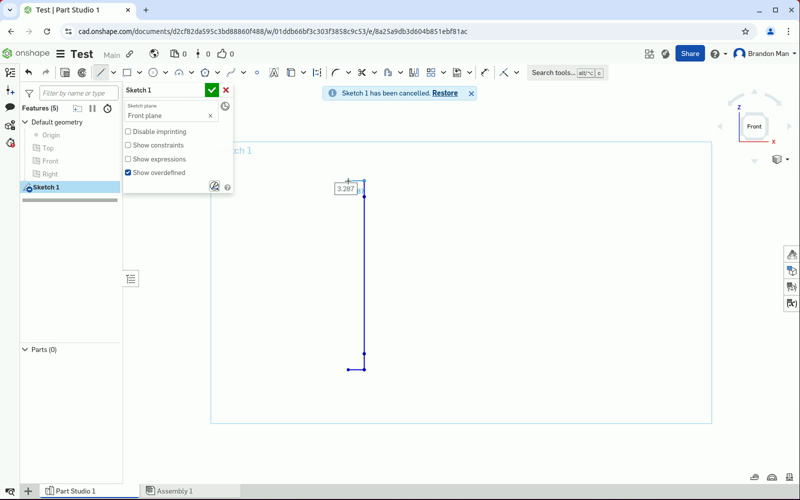
click(348, 180)
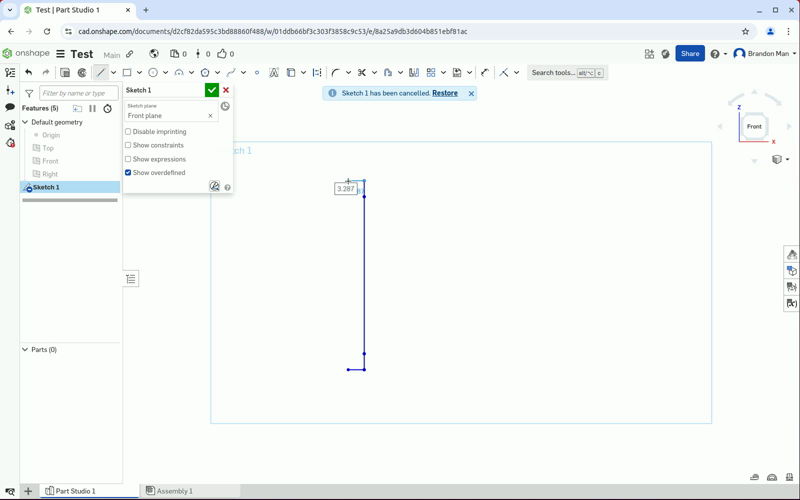
key_up(shift)
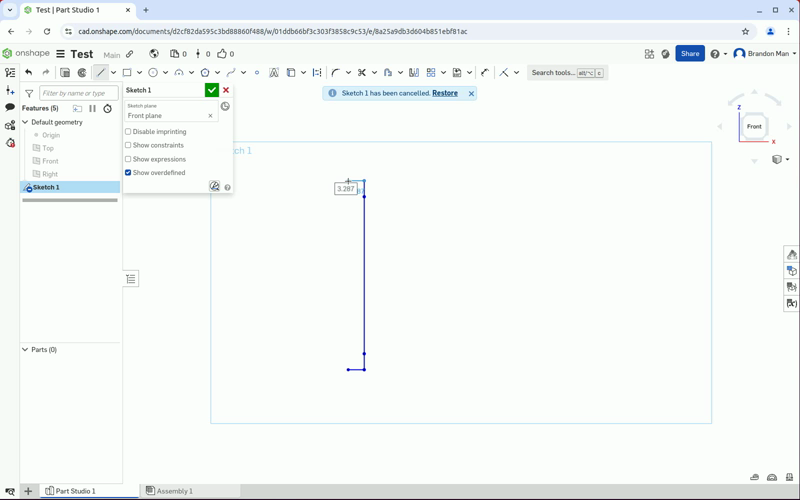
key_down(shift)
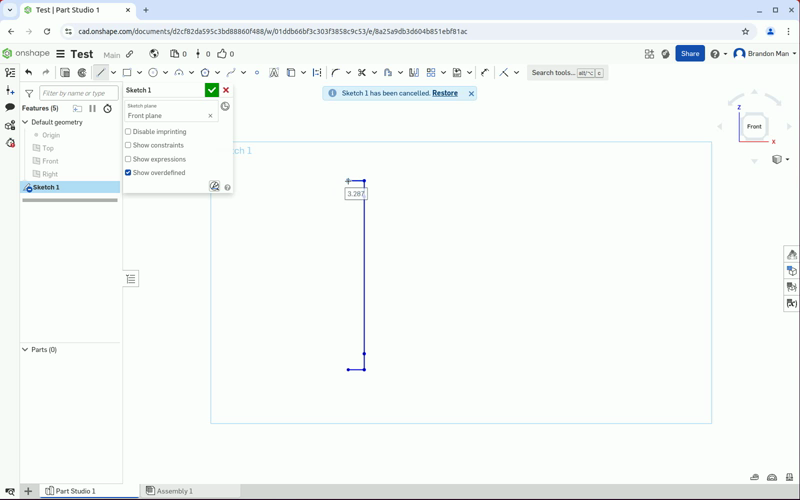
mouse_move(348, 369)
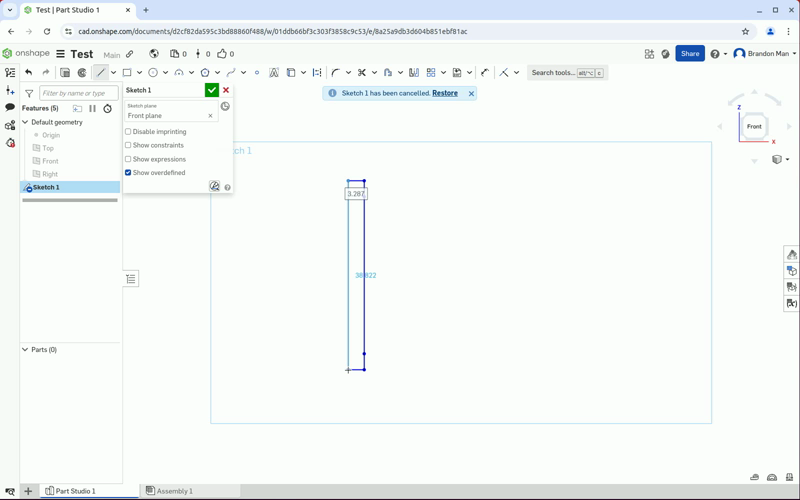
key_up(shift)
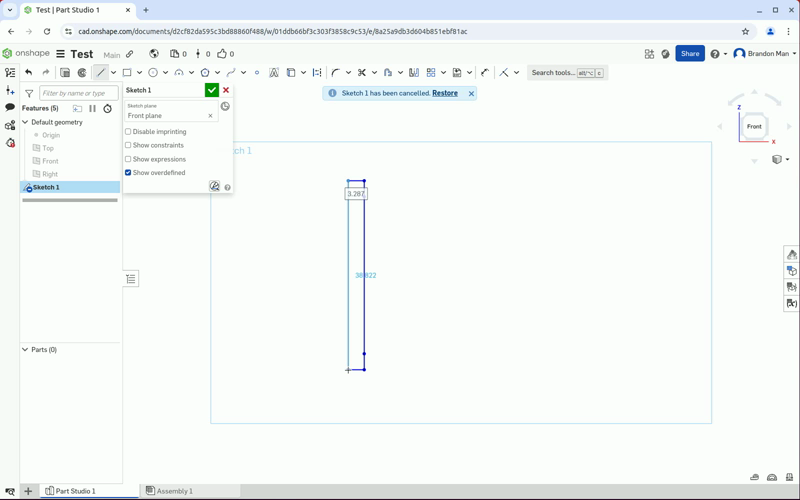
click(348, 369)
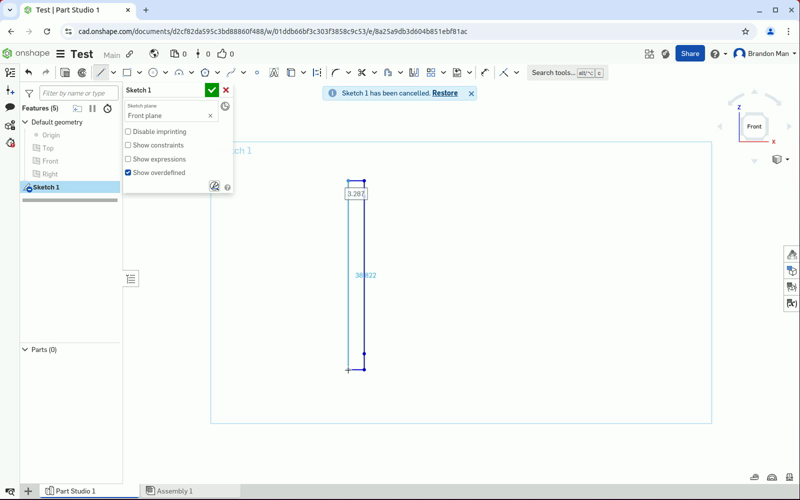
key(esc)
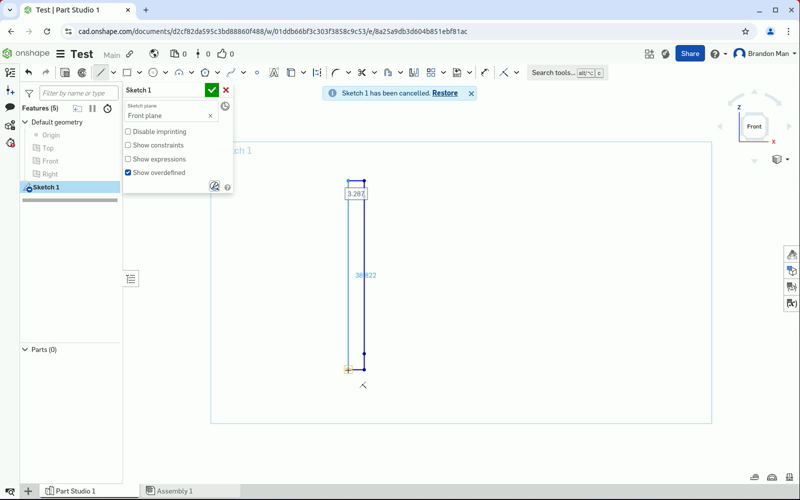
mouse_move(359, 284)
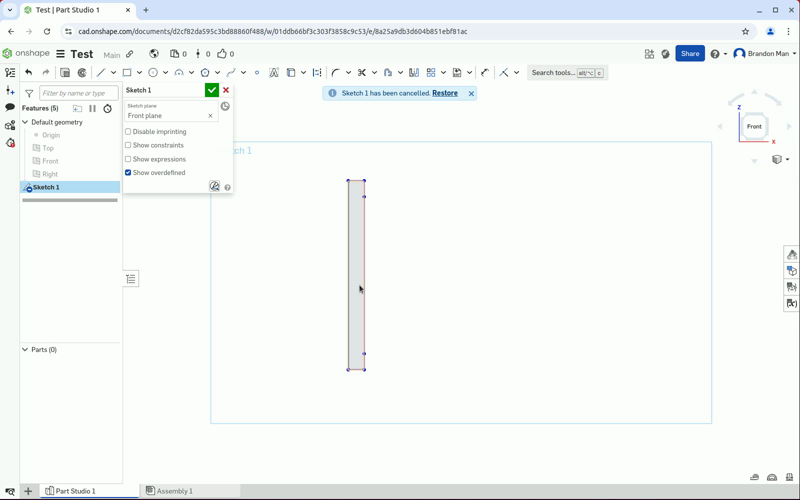
click(359, 284)
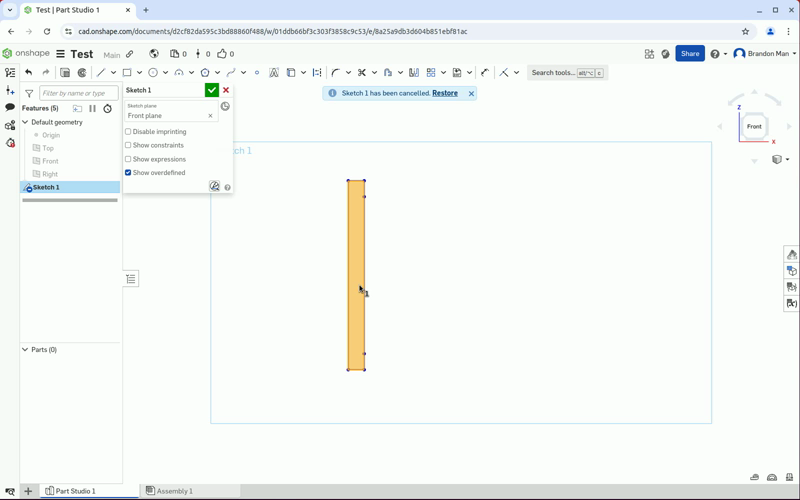
mouse_move(73, 352)
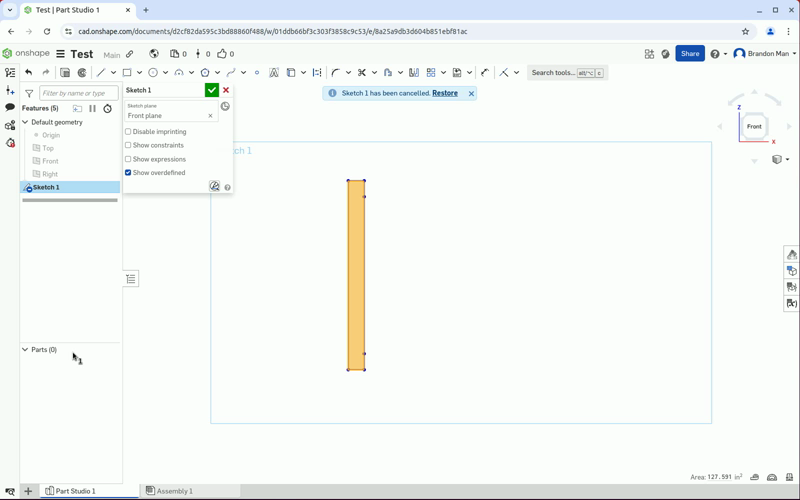
key(shift+y)
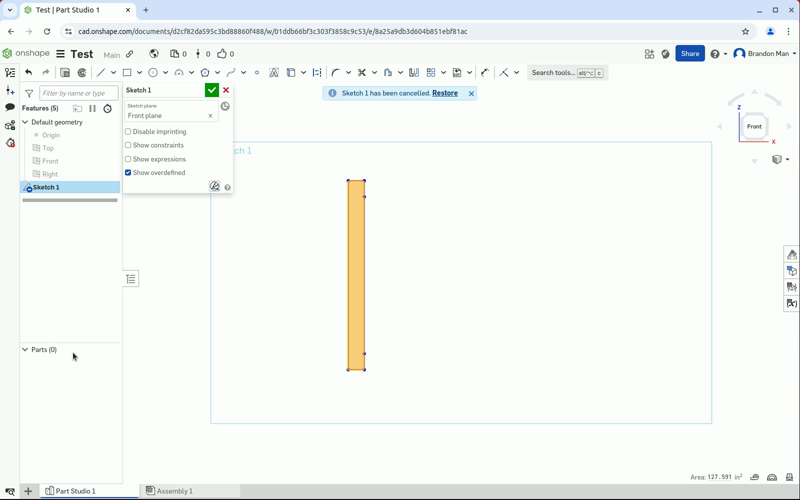
key(shift+e)
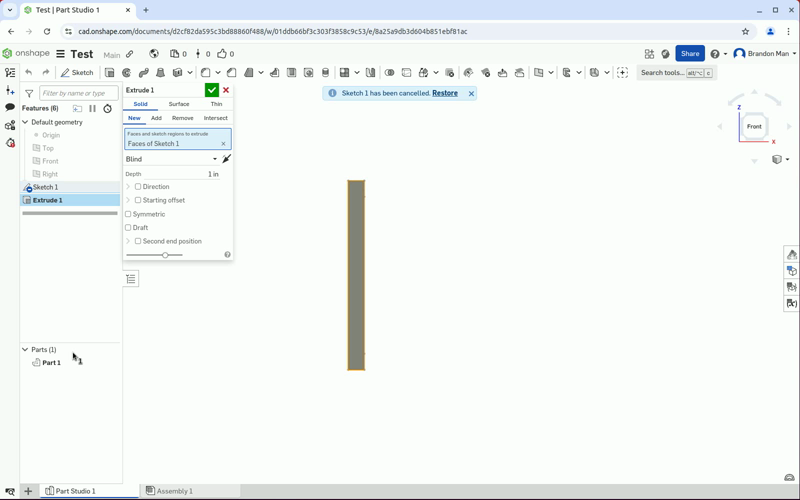
mouse_move(143, 106)
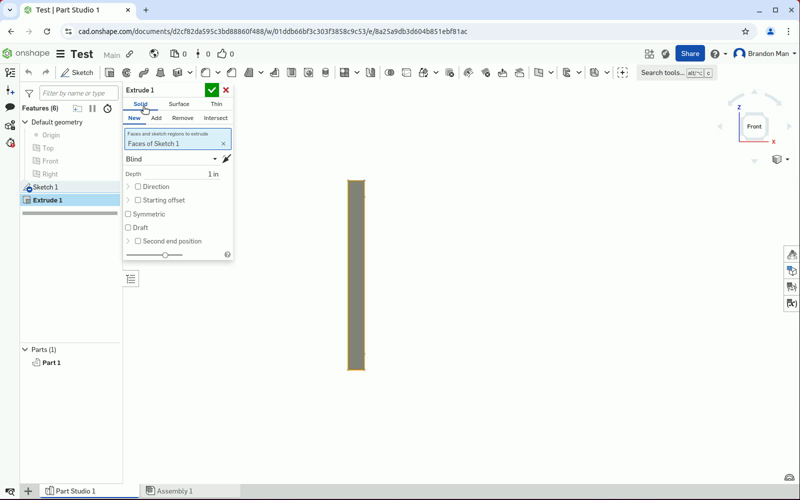
click(143, 106)
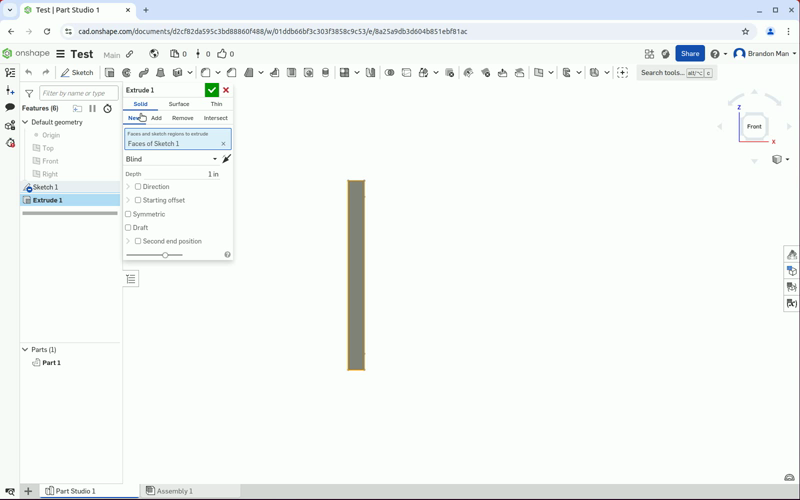
mouse_move(137, 120)
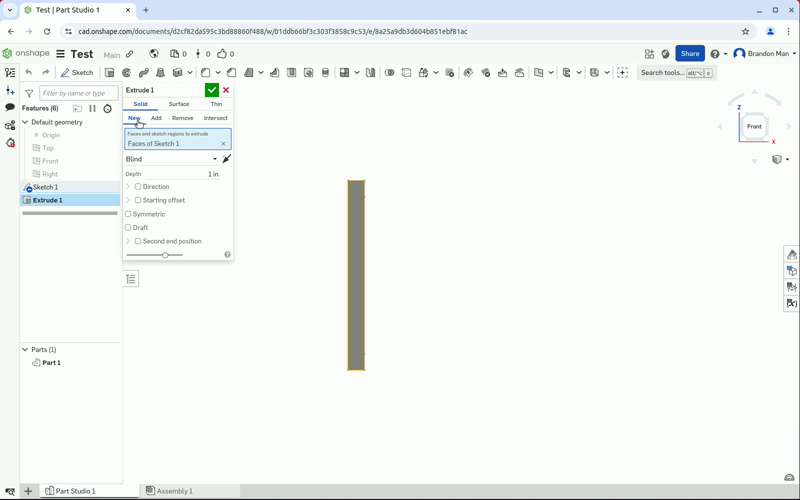
click(137, 120)
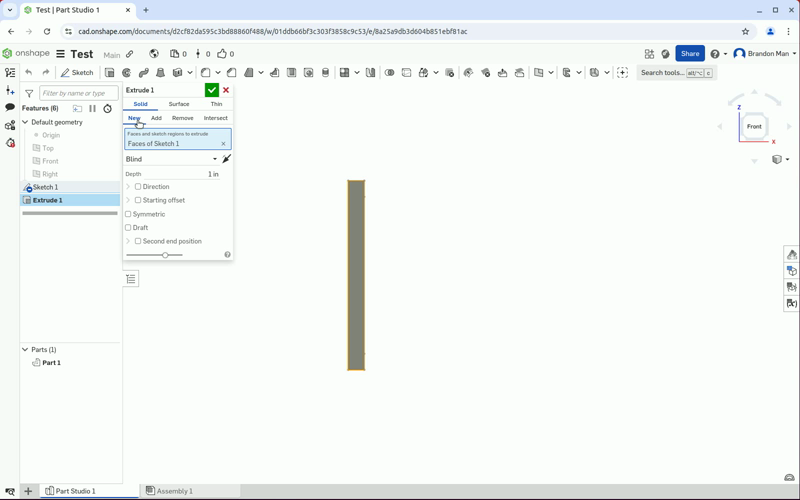
key(tab, 4)
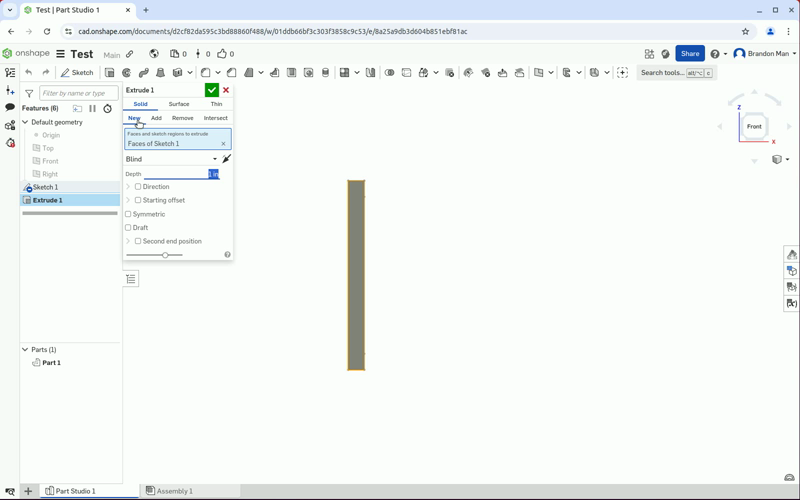
text(2.889)
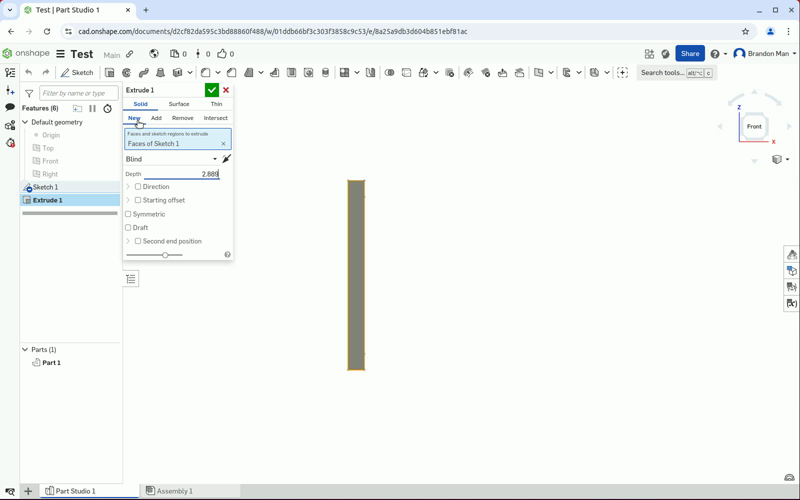
key(enter)
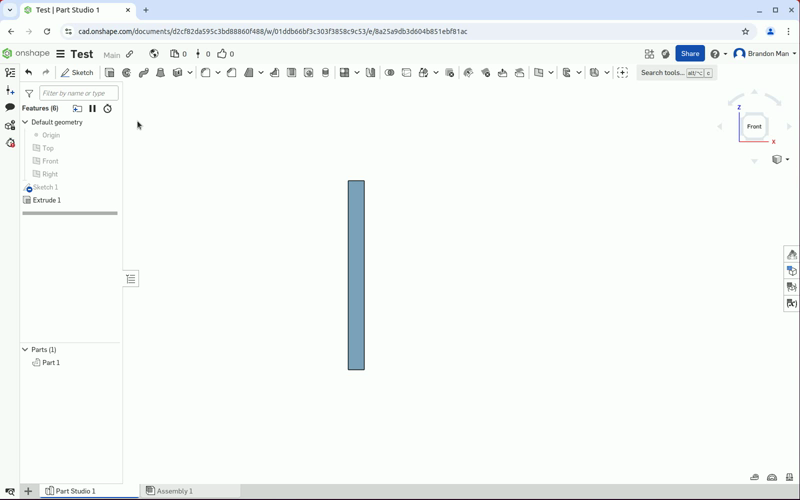
key(shift+h)
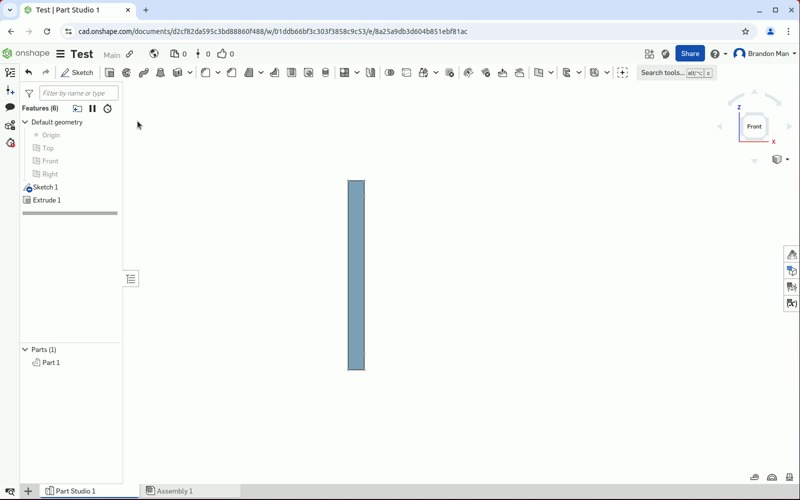
key(shift+h)
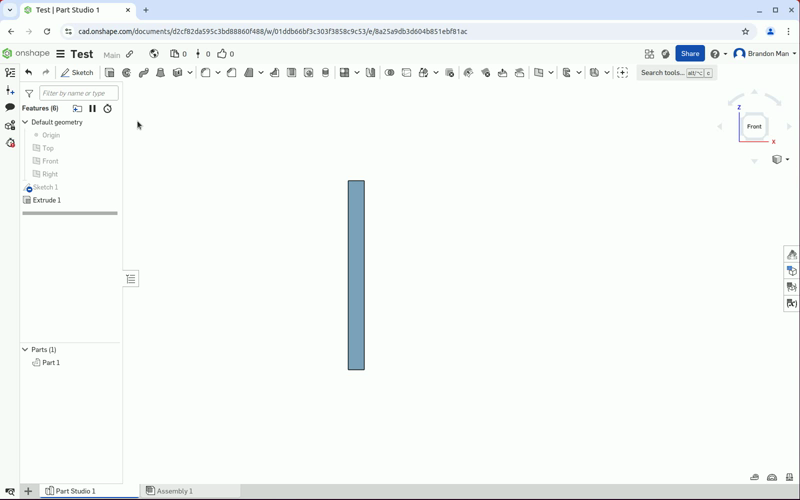
mouse_move(73, 189)
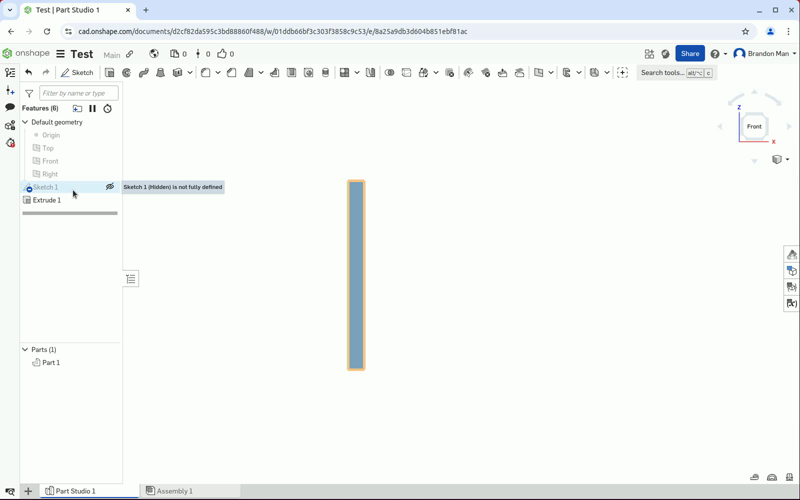
click(73, 189)
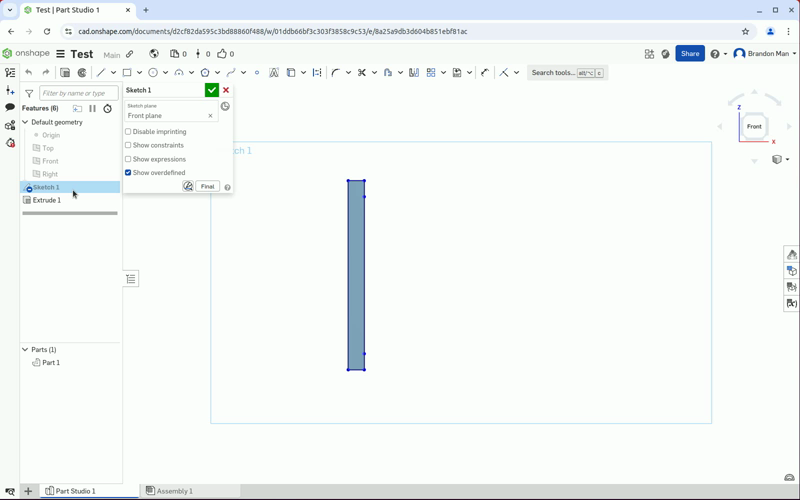
mouse_move(229, 92)
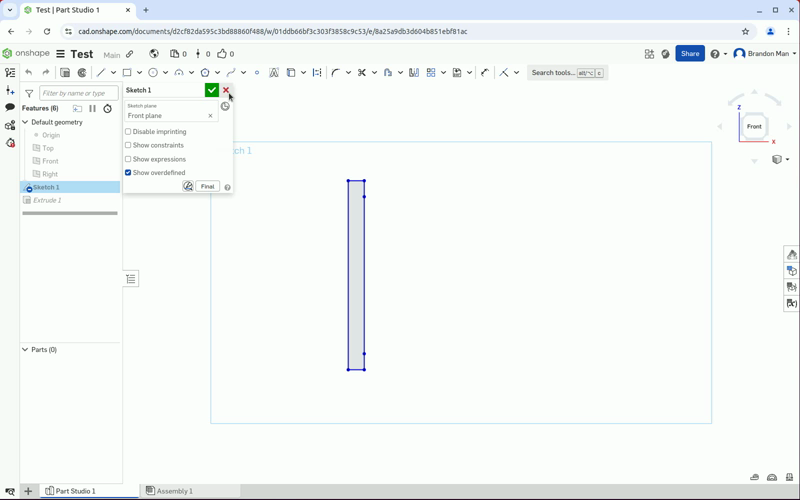
click(229, 92)
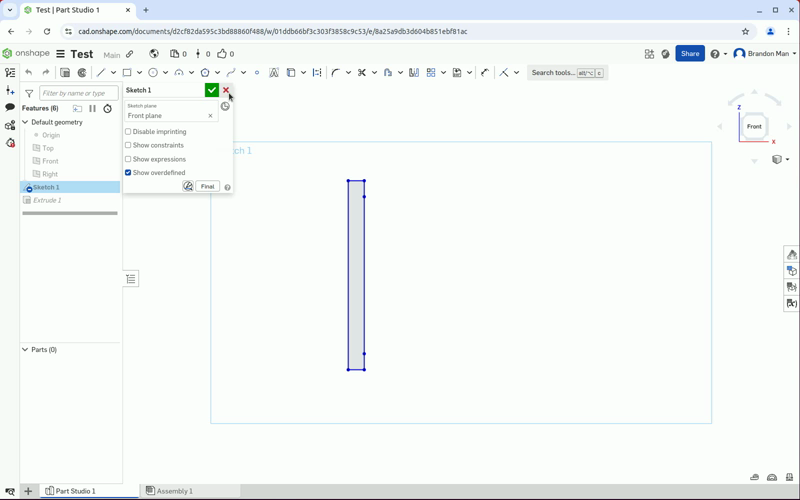
key(shift+s)
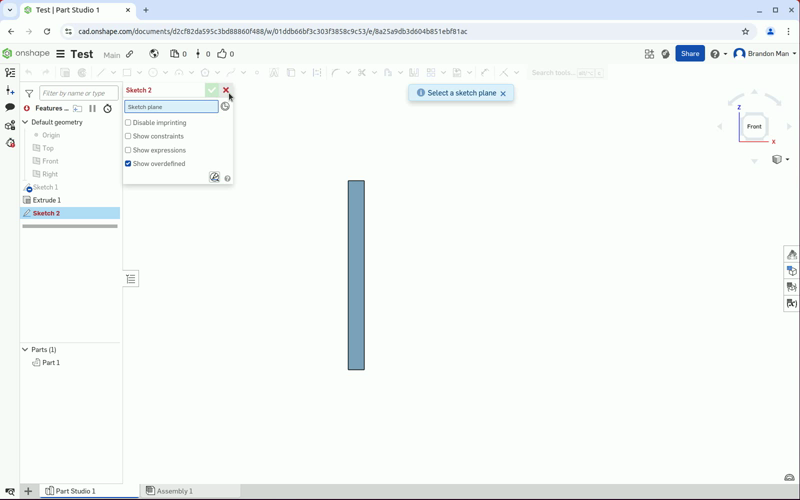
mouse_move(73, 163)
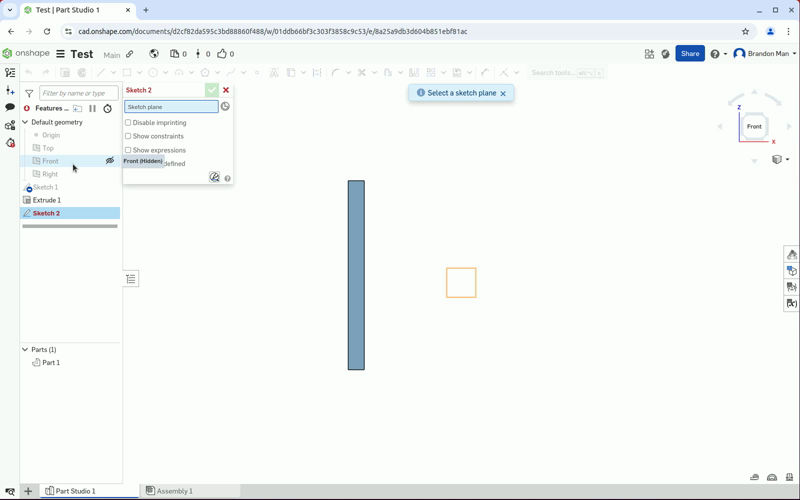
click(73, 163)
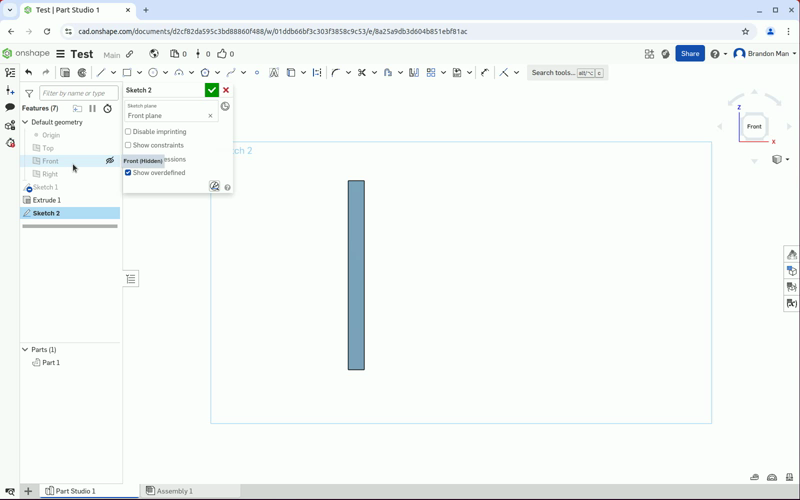
mouse_move(73, 352)
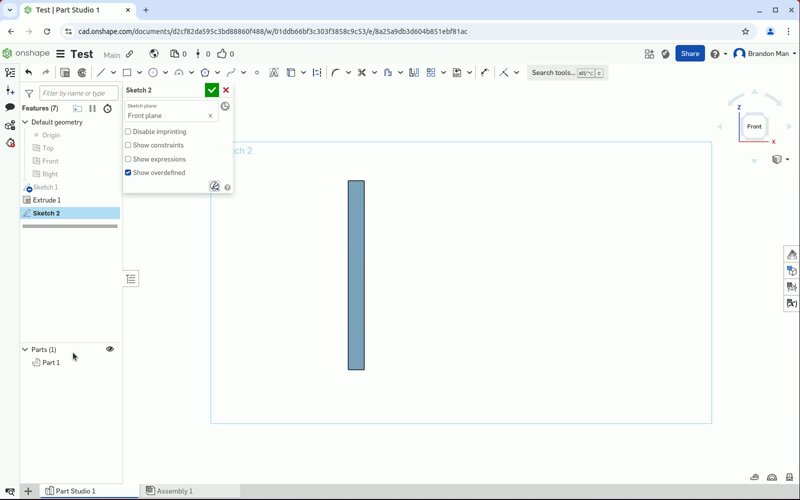
key(y)
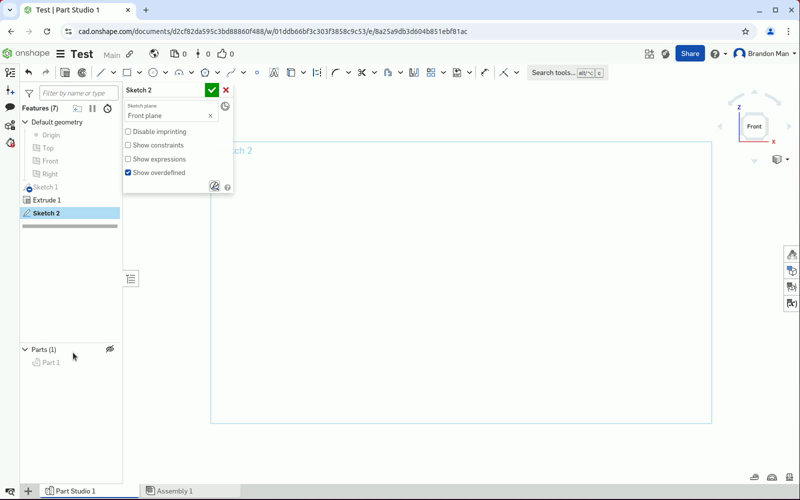
key(l)
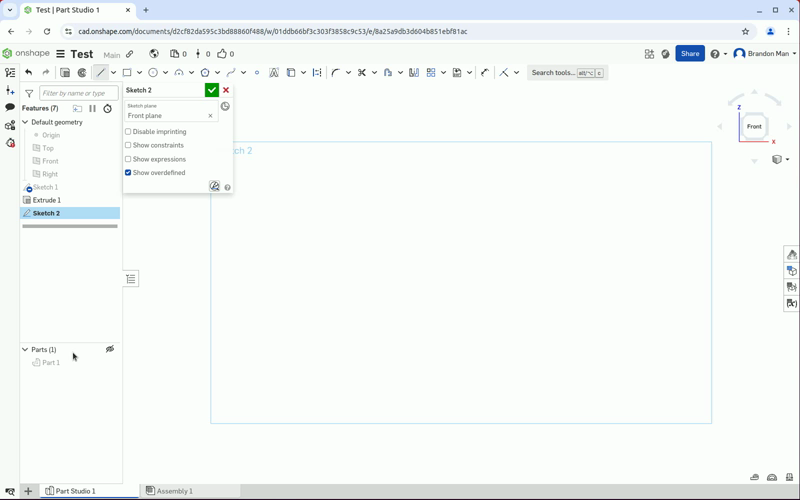
key_down(shift)
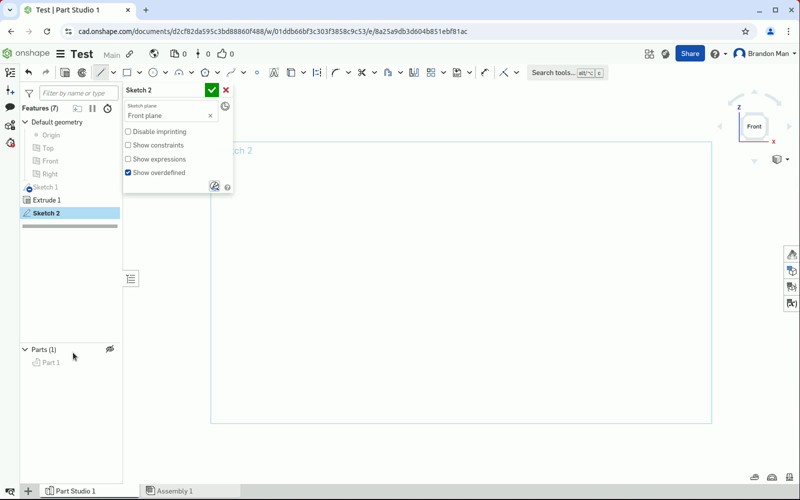
mouse_move(364, 196)
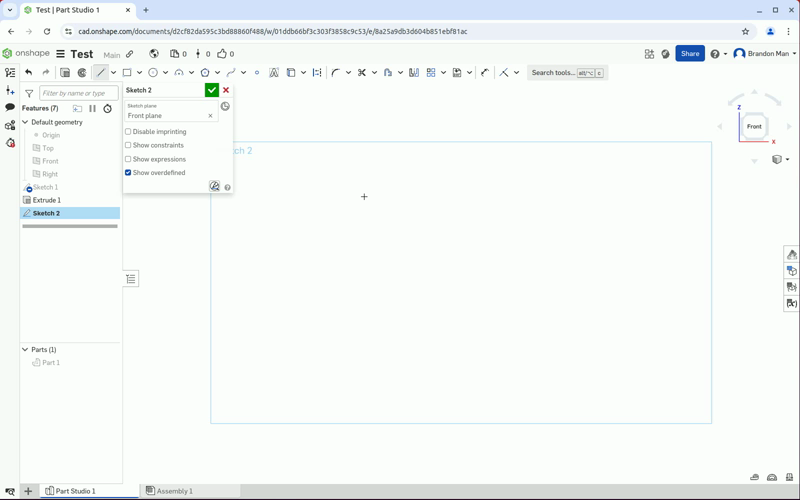
click(364, 196)
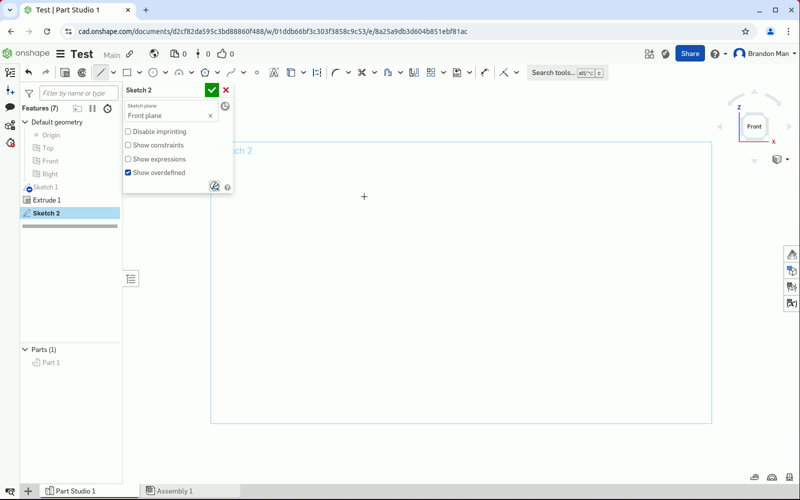
key_up(shift)
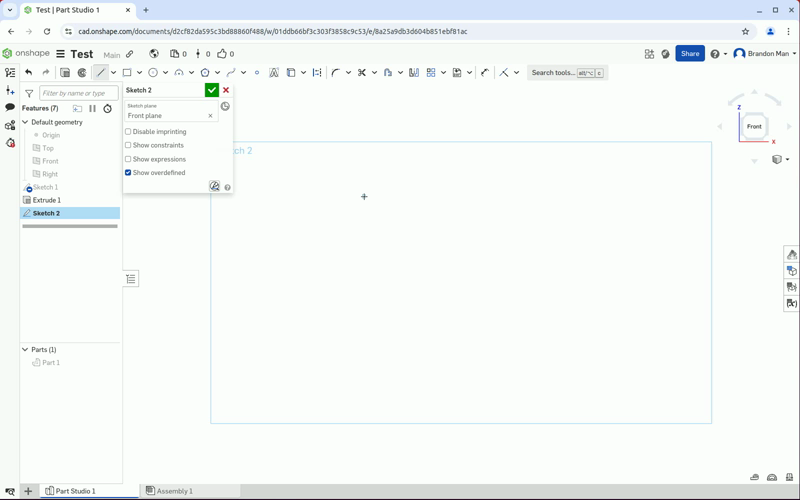
key_down(shift)
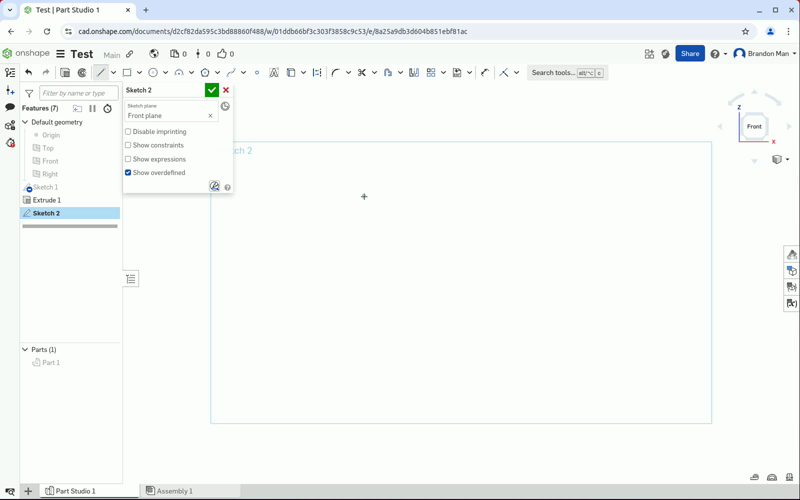
mouse_move(522, 196)
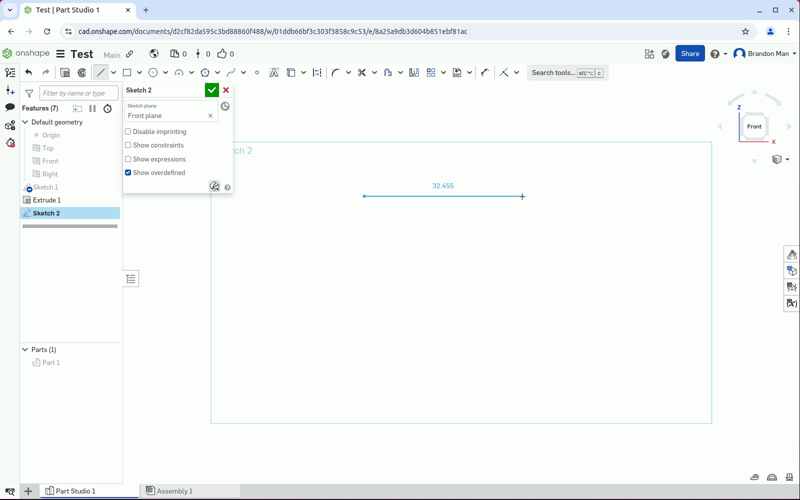
click(522, 196)
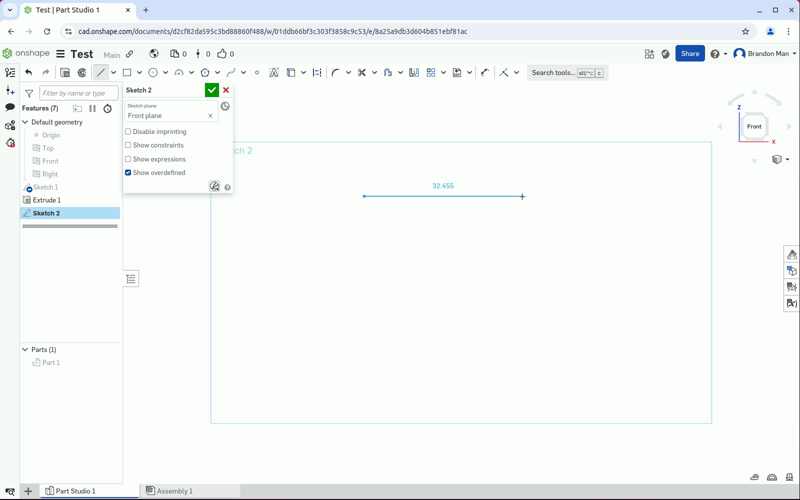
key_up(shift)
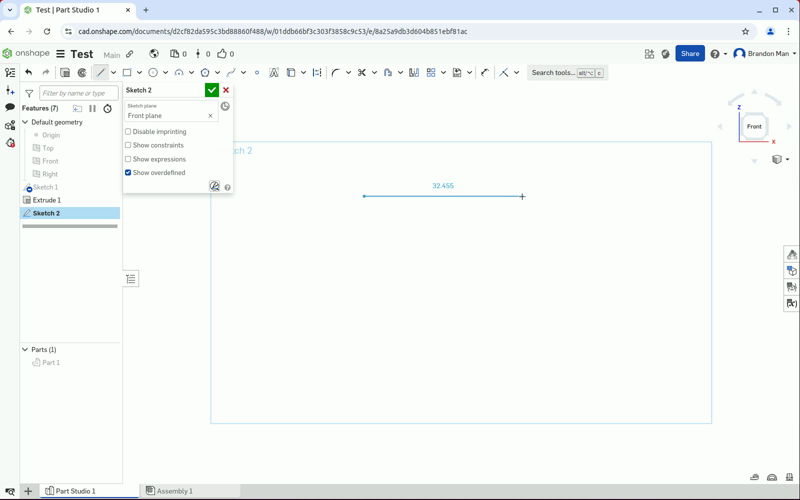
key_down(shift)
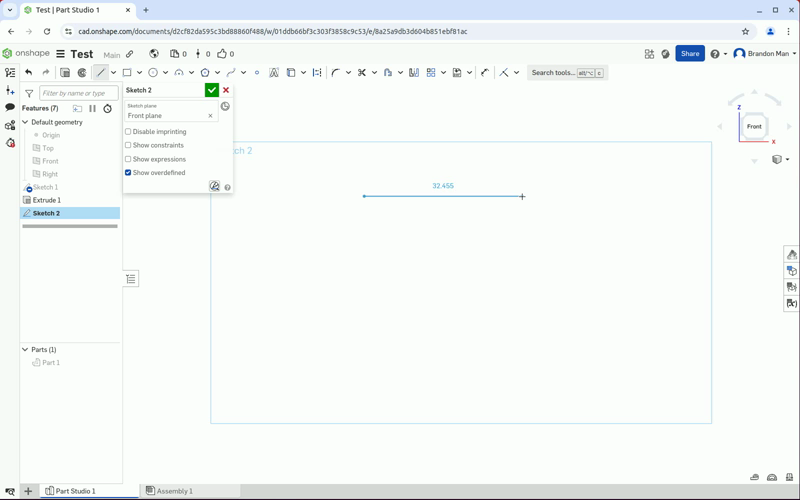
mouse_move(552, 196)
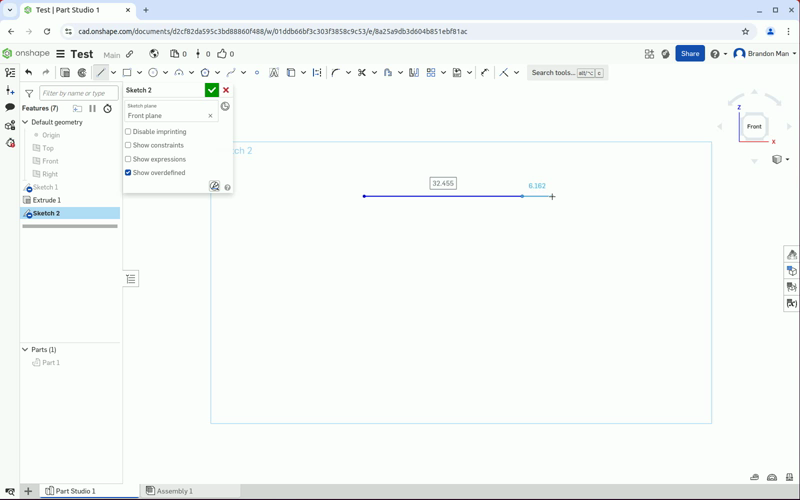
mouse_move(522, 179)
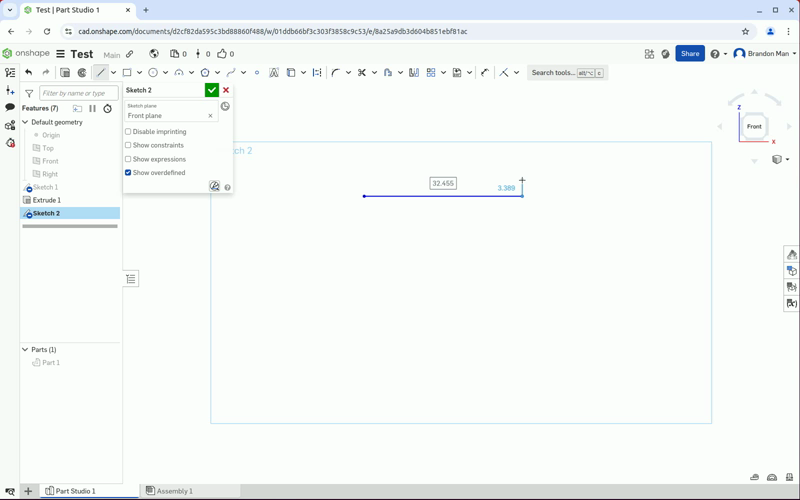
click(522, 179)
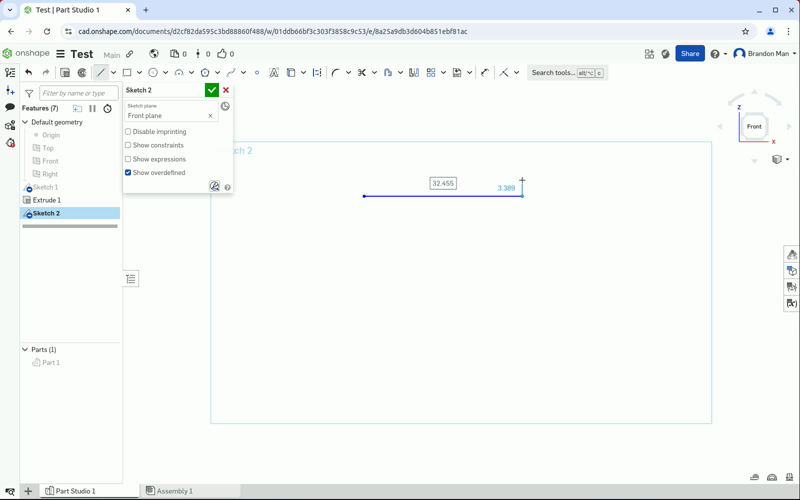
key_up(shift)
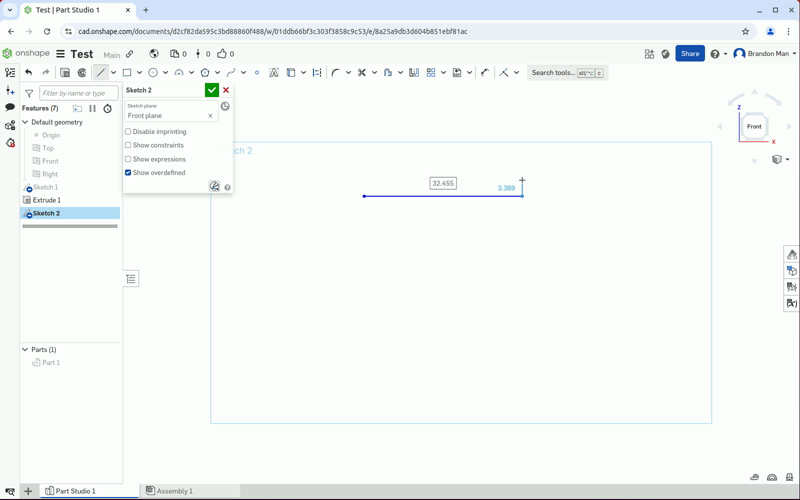
key_down(shift)
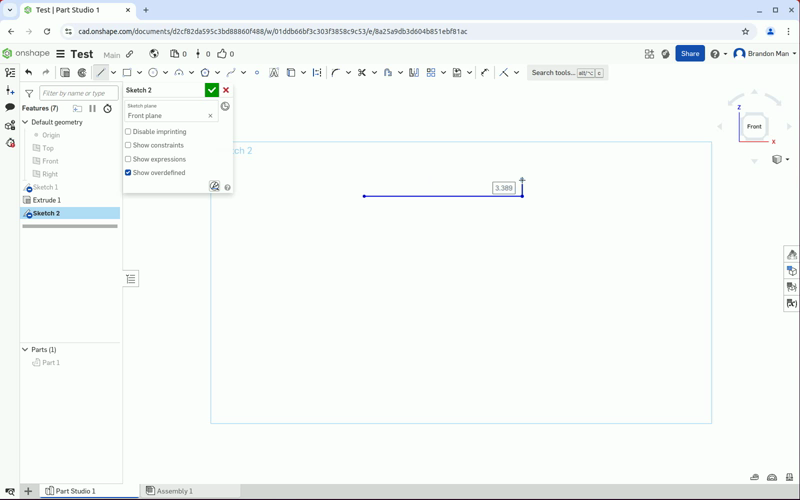
mouse_move(364, 179)
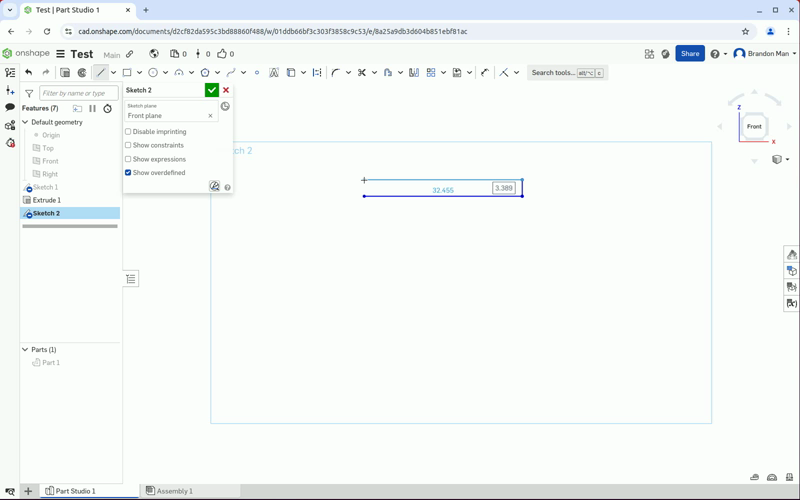
click(364, 179)
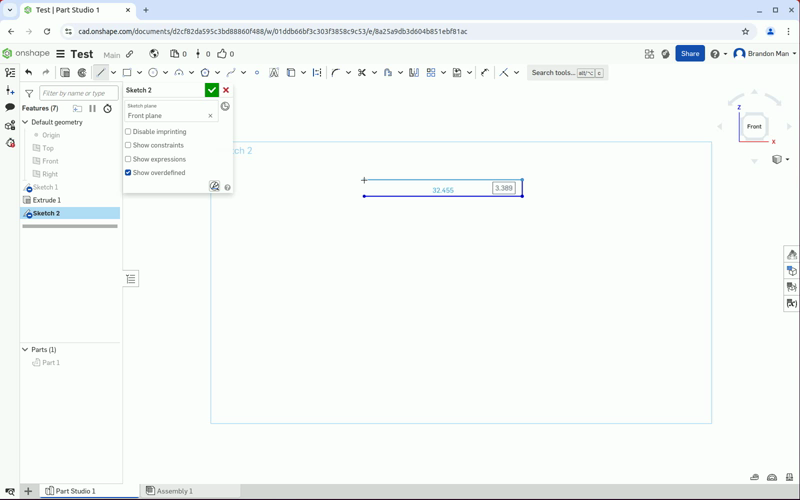
key_up(shift)
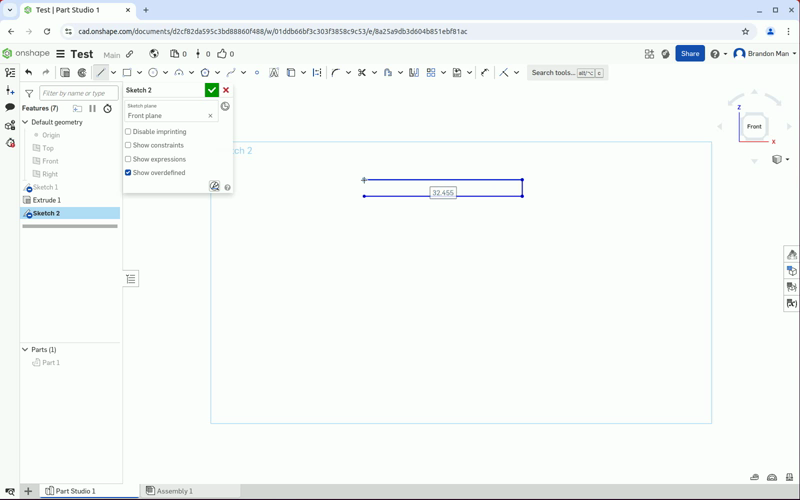
mouse_move(394, 179)
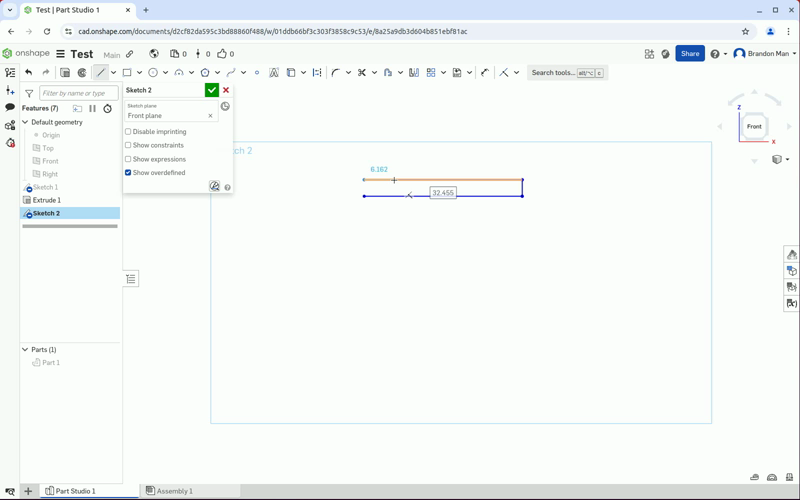
key_down(shift)
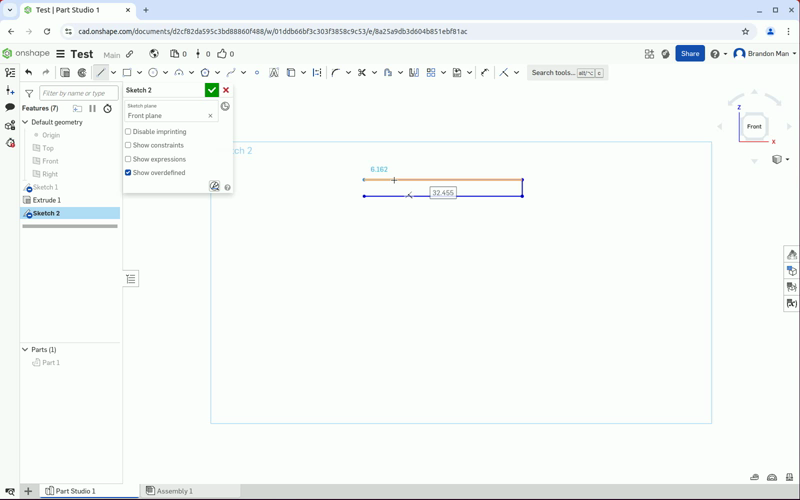
mouse_move(364, 196)
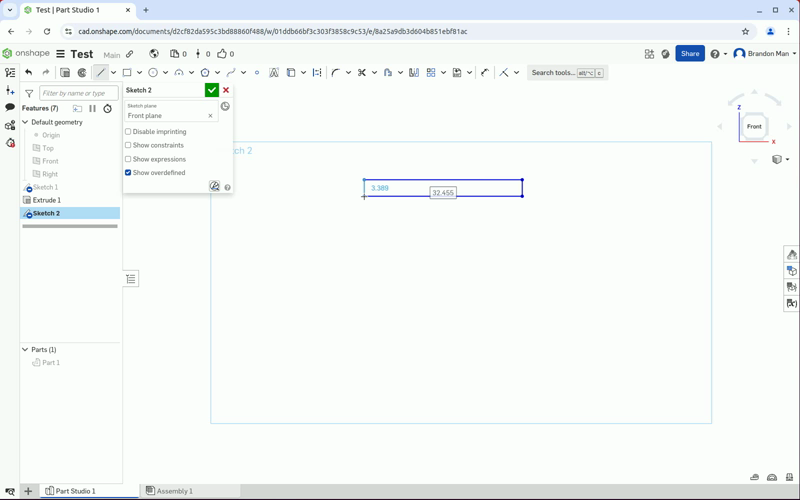
key_up(shift)
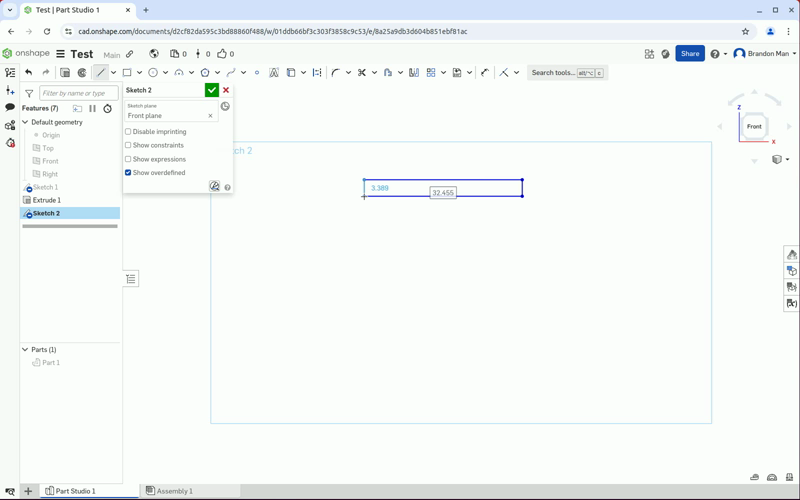
click(364, 196)
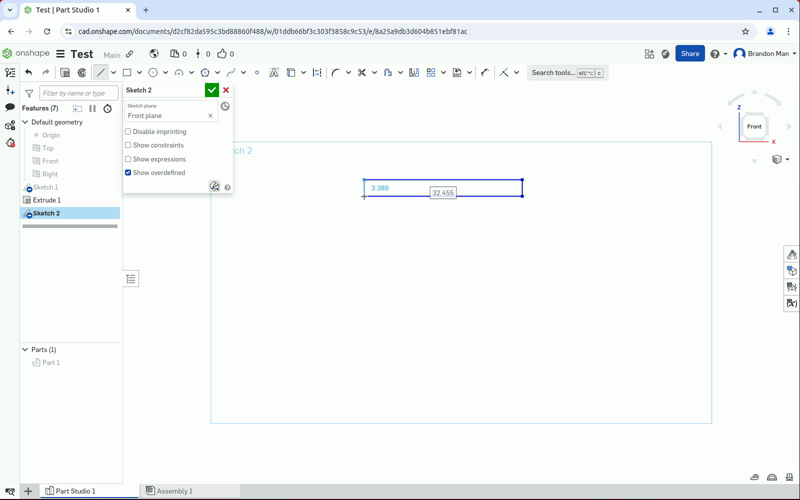
key(esc)
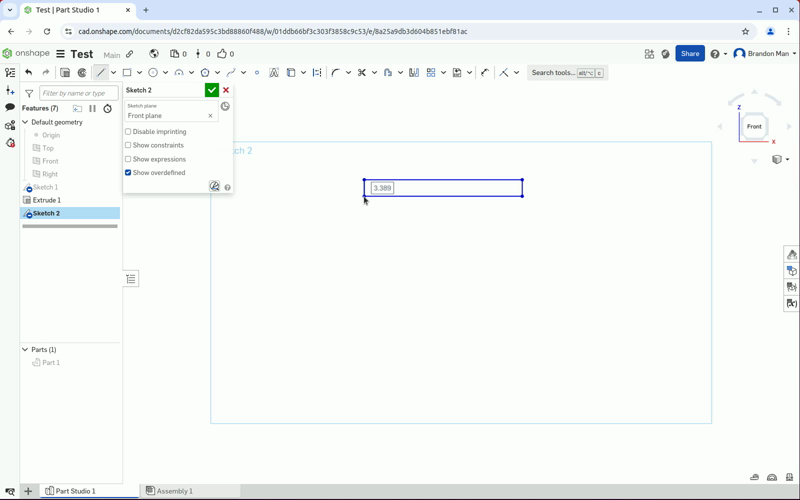
mouse_move(388, 192)
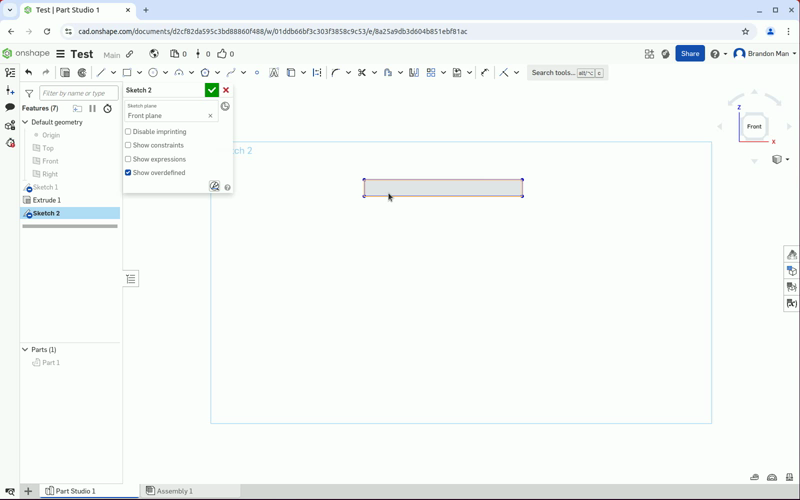
click(388, 192)
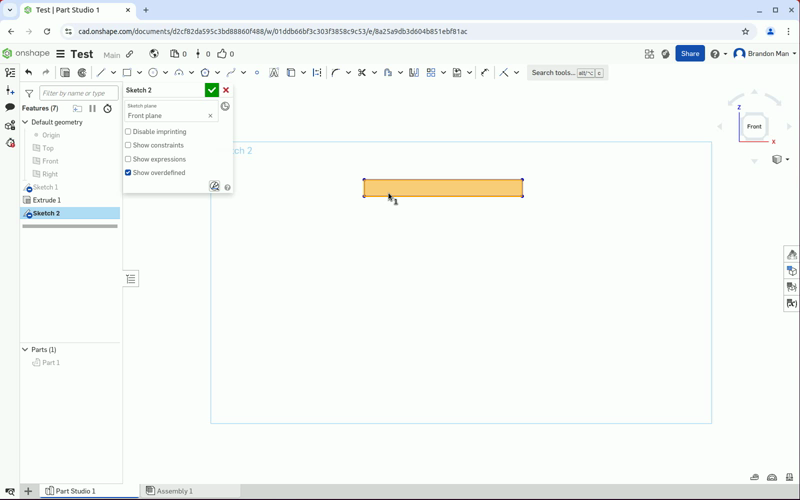
mouse_move(73, 352)
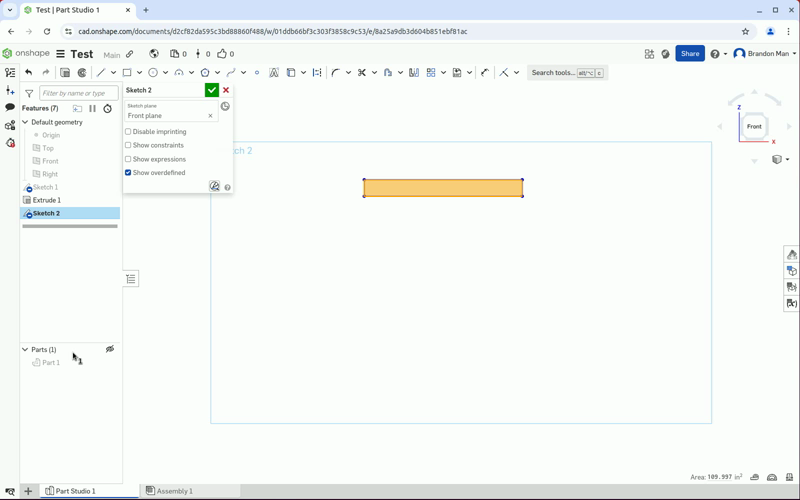
key(shift+y)
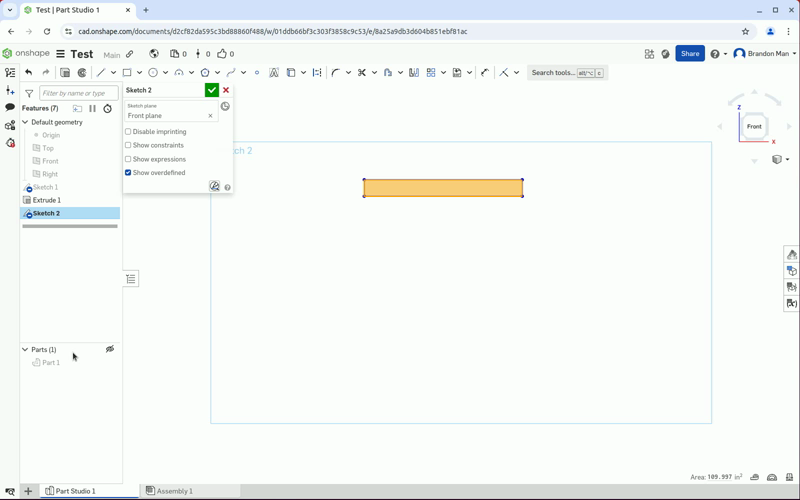
key(shift+e)
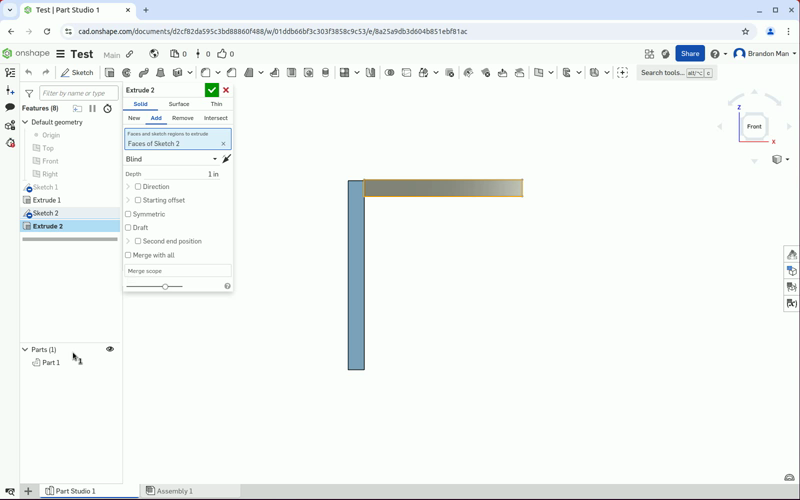
mouse_move(143, 106)
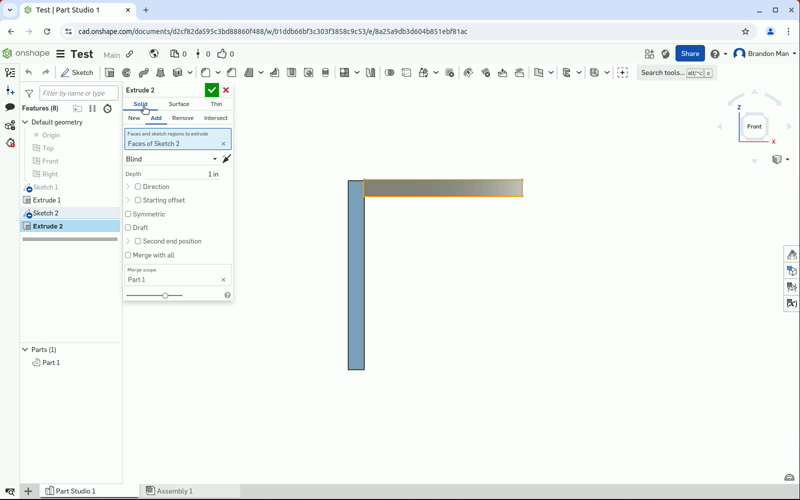
click(143, 106)
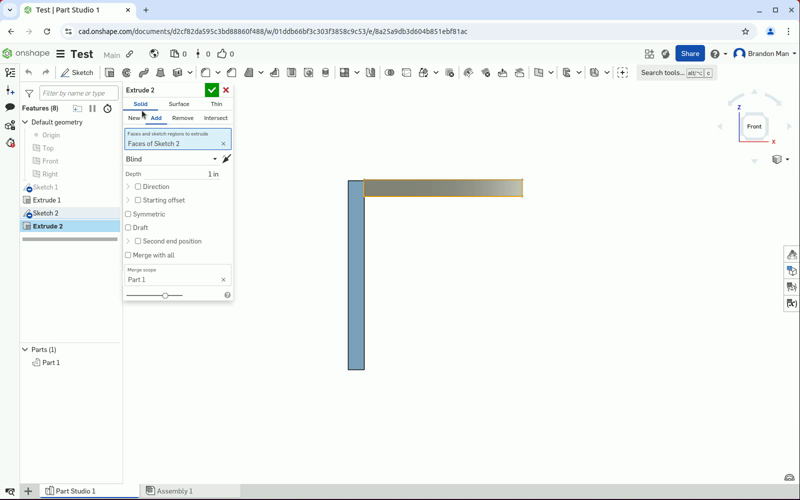
mouse_move(137, 120)
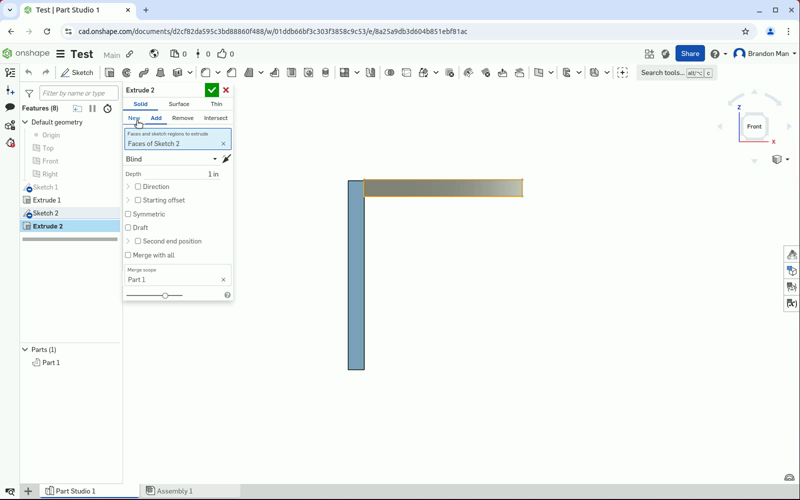
click(137, 120)
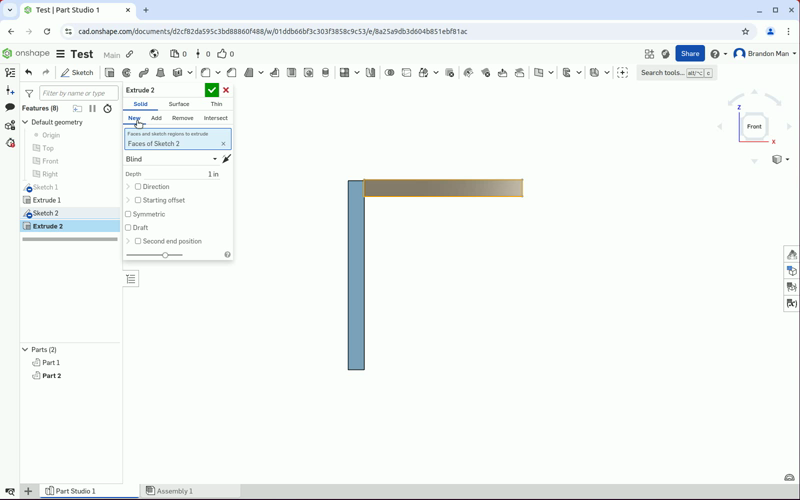
key(tab, 4)
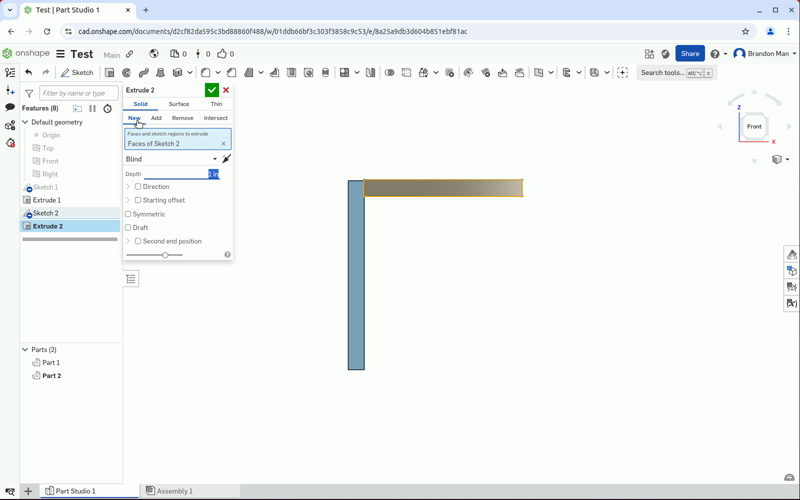
text(2.889)
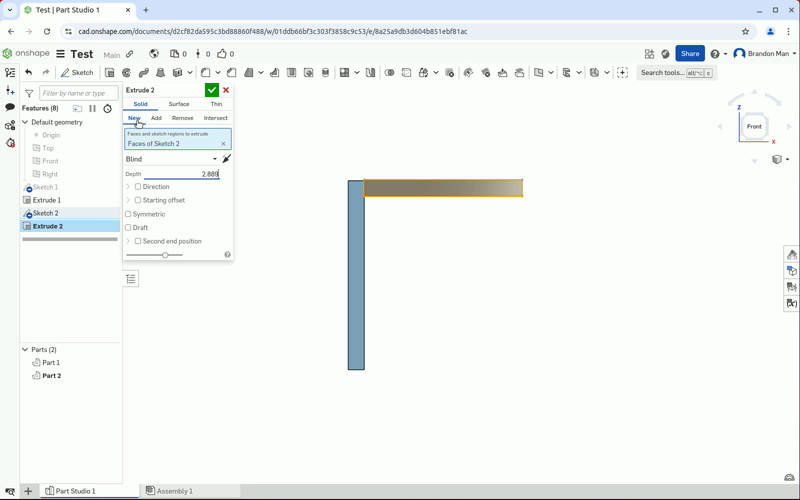
key(enter)
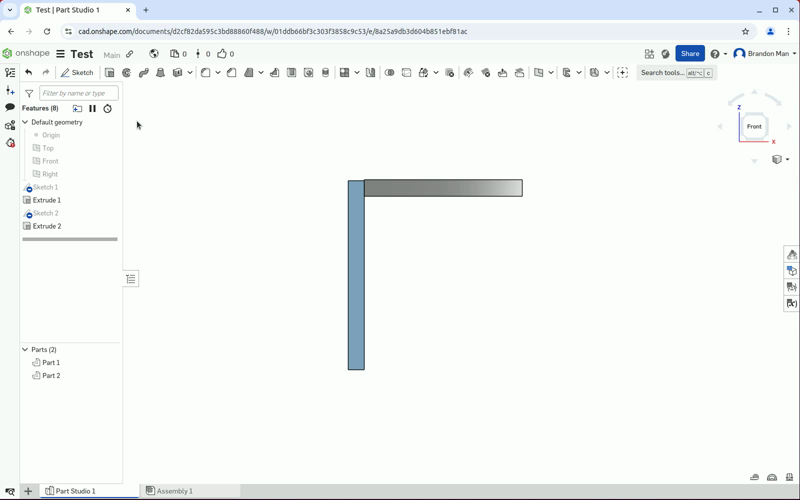
key(shift+h)
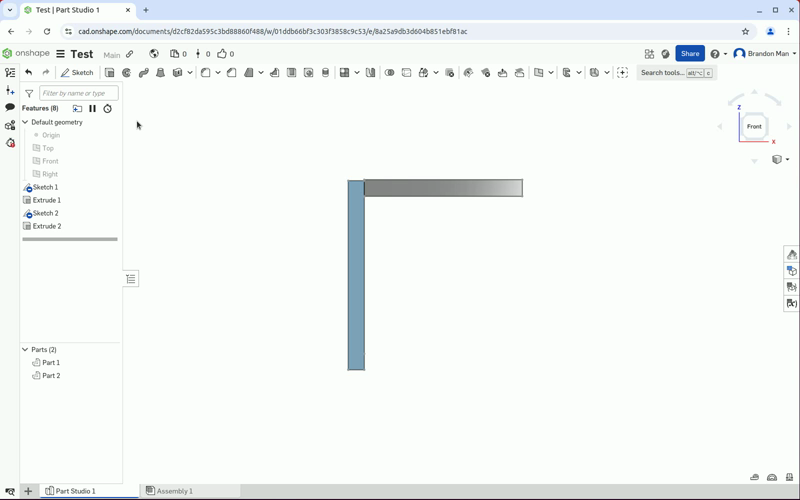
key(shift+h)
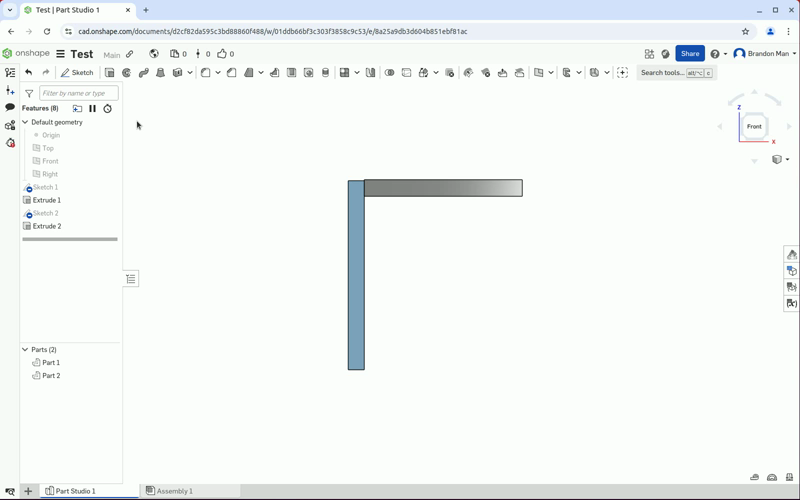
mouse_move(73, 189)
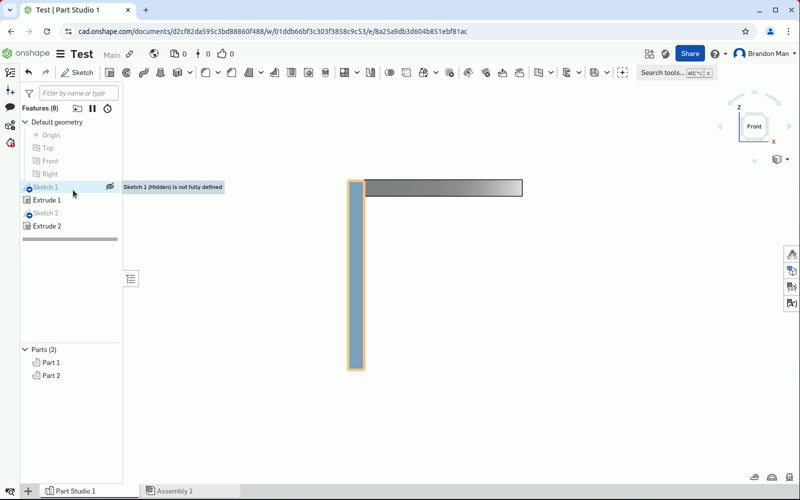
click(73, 189)
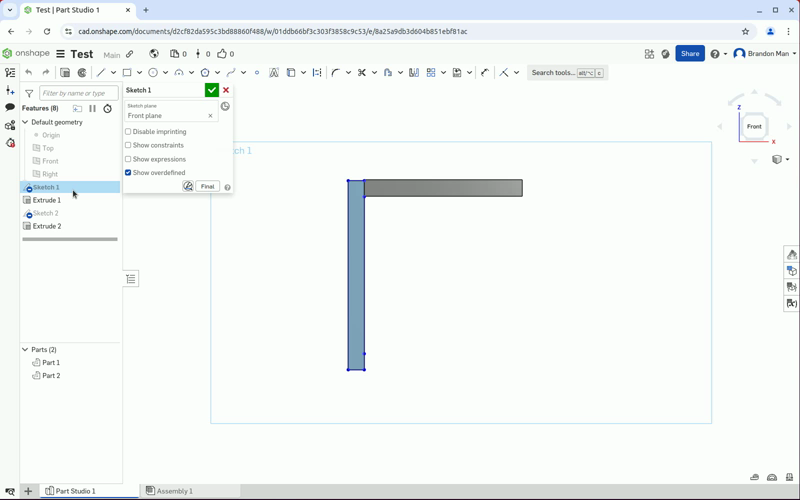
mouse_move(229, 92)
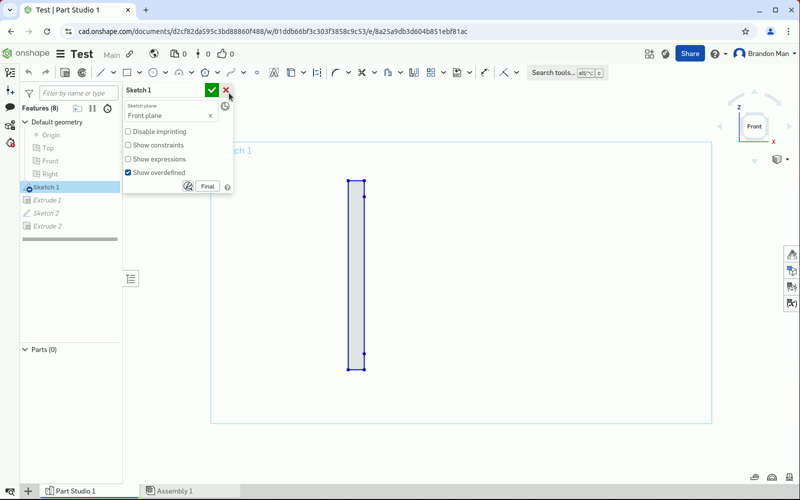
click(229, 92)
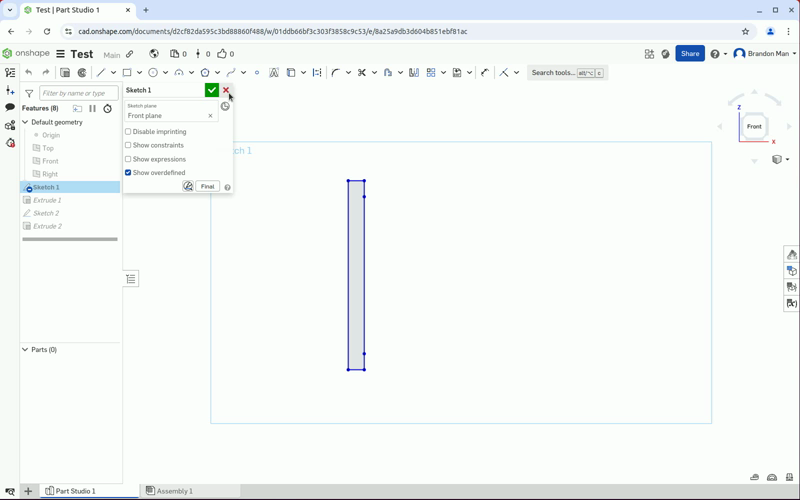
key(shift+s)
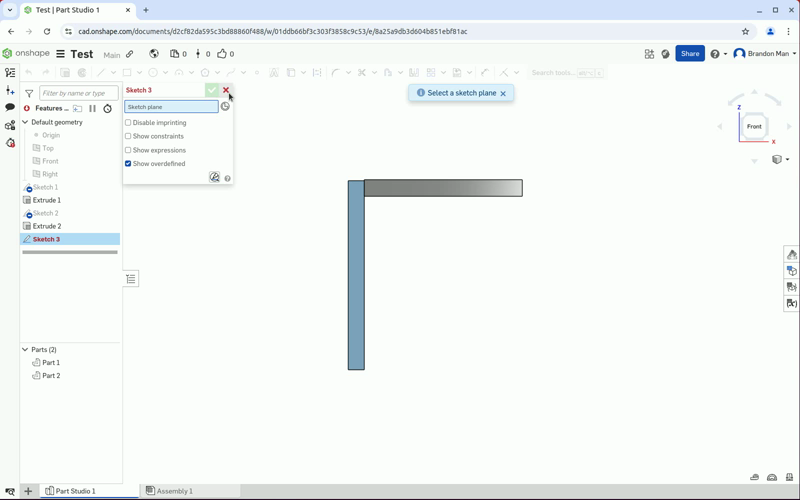
mouse_move(73, 163)
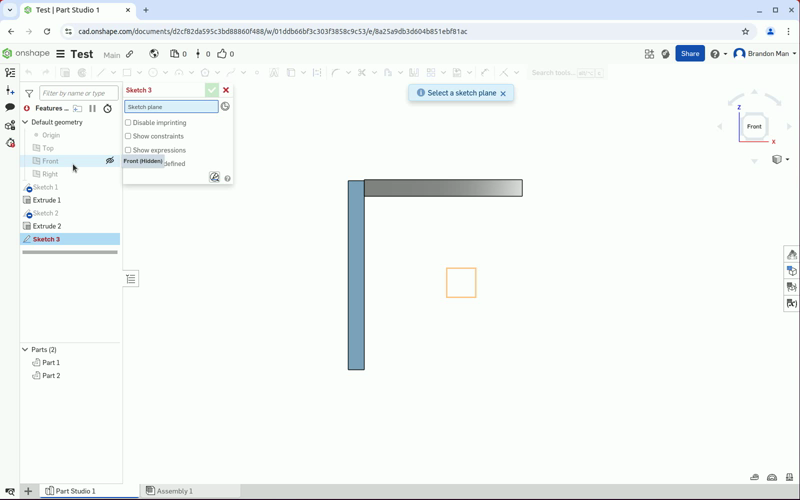
click(73, 163)
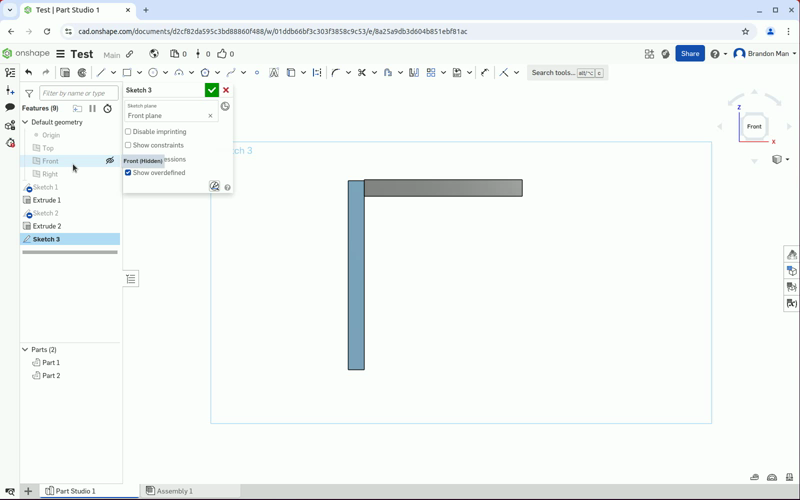
mouse_move(73, 352)
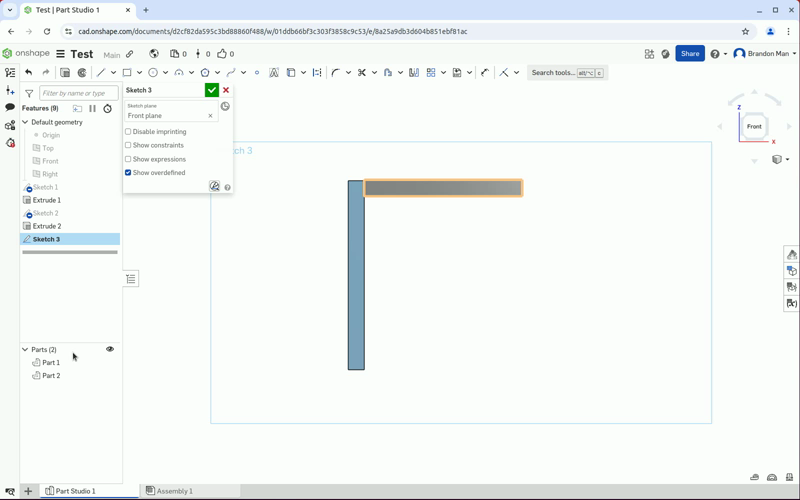
key(y)
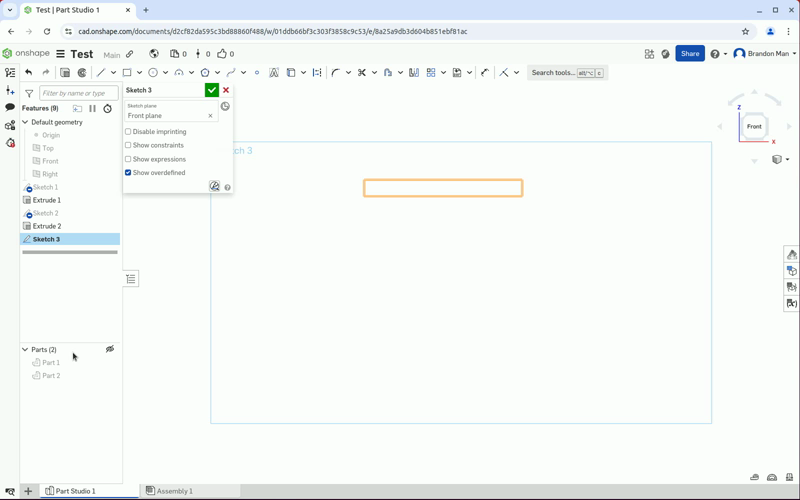
key(l)
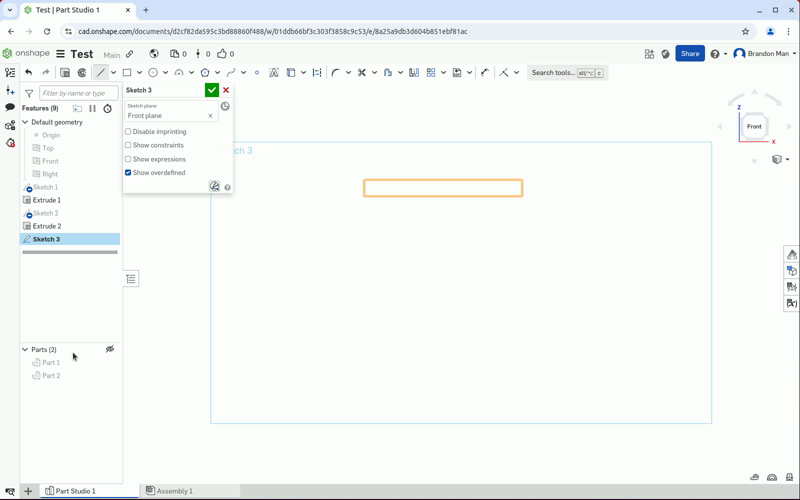
key_down(shift)
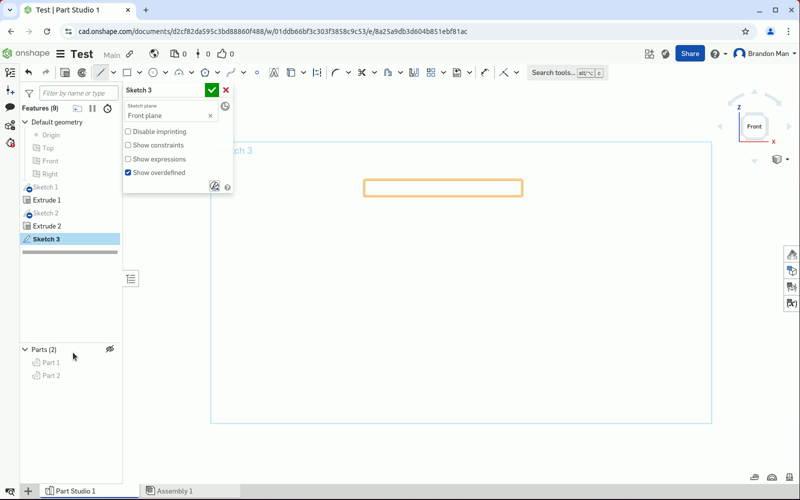
mouse_move(522, 369)
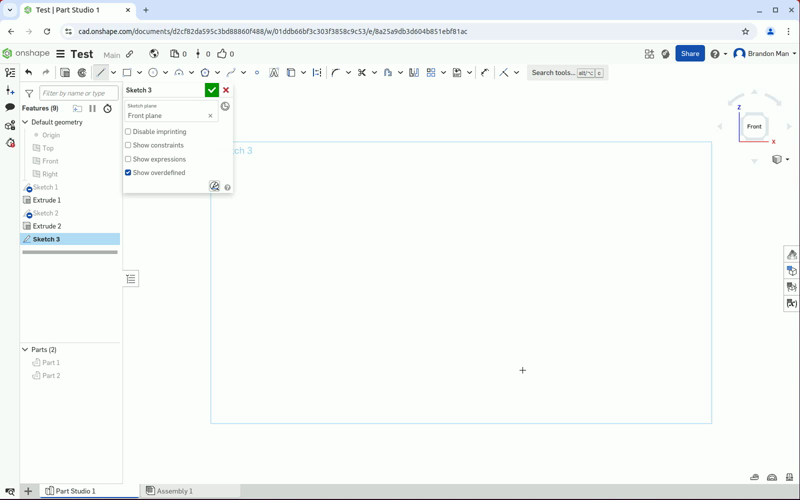
click(522, 369)
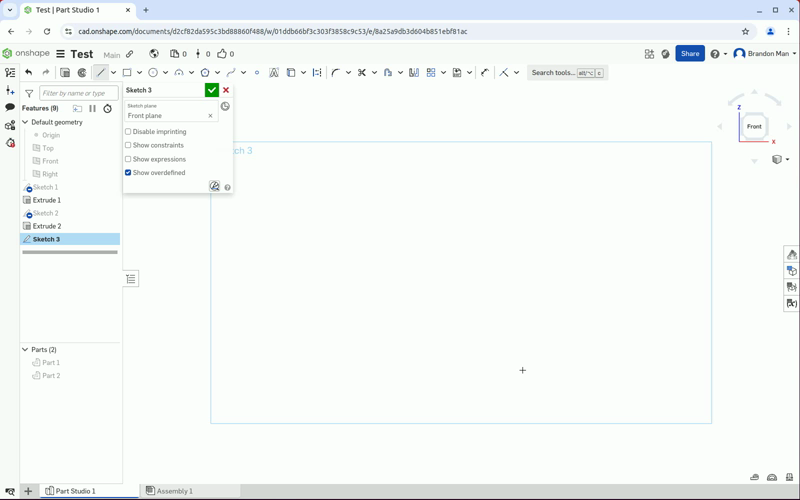
key_up(shift)
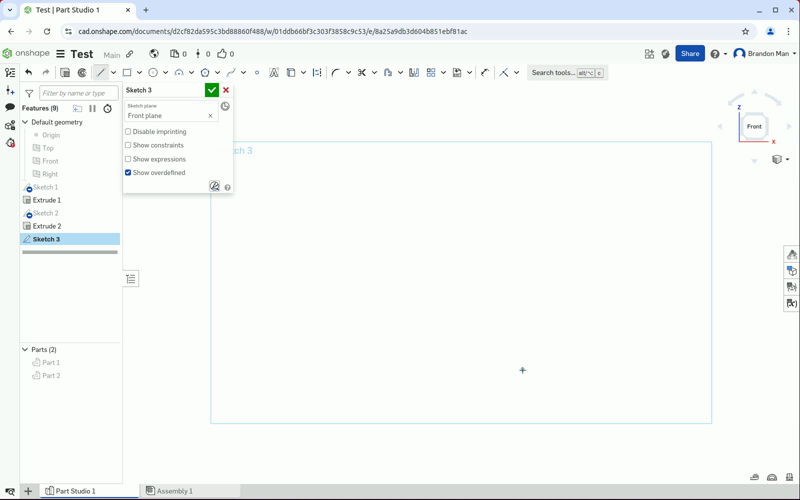
key_down(shift)
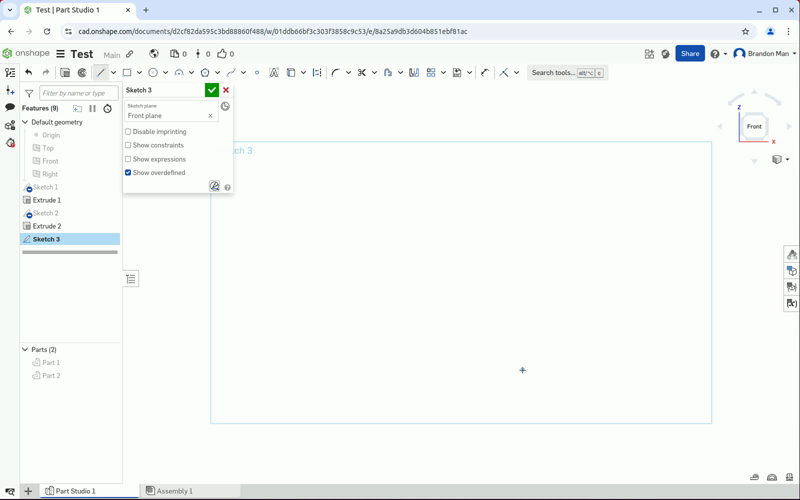
mouse_move(552, 369)
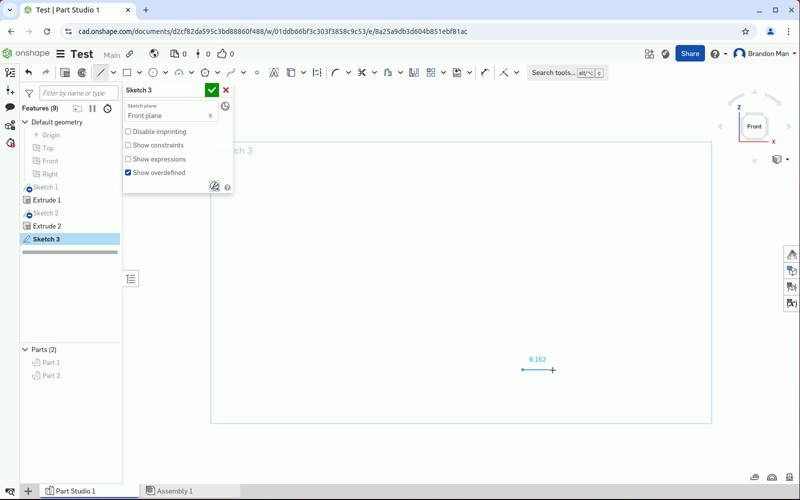
mouse_move(538, 369)
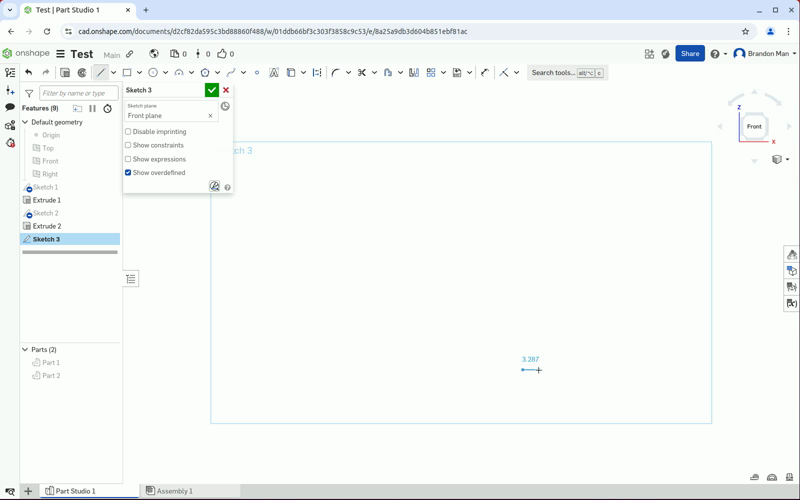
click(538, 369)
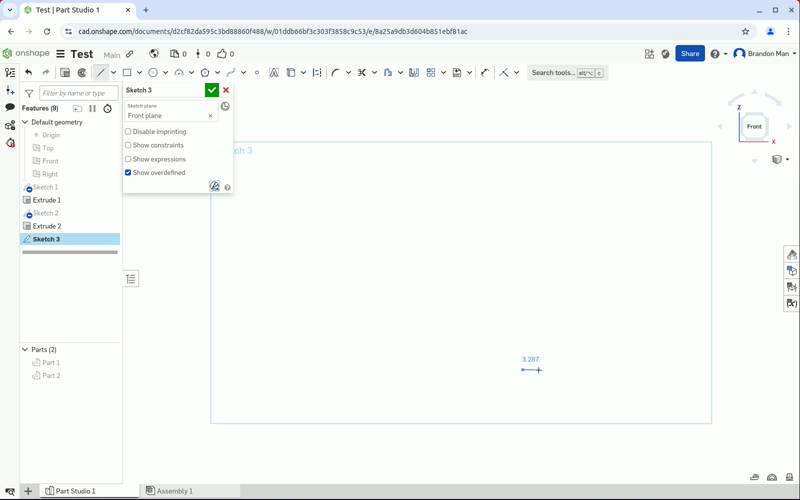
key_up(shift)
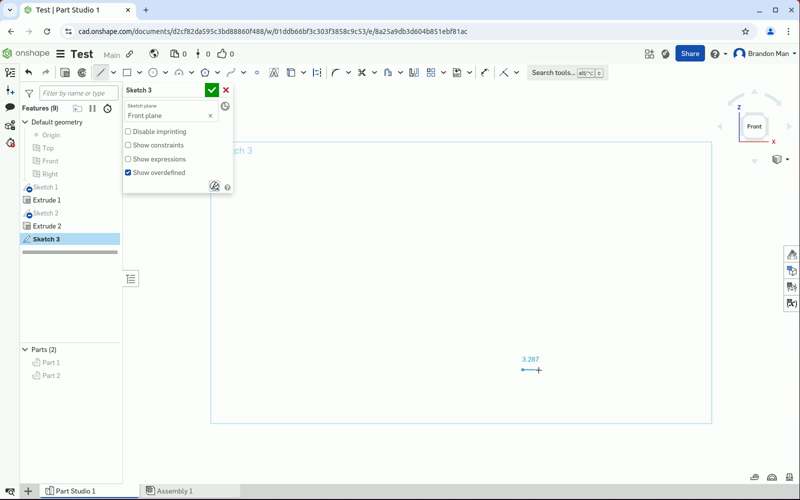
key_down(shift)
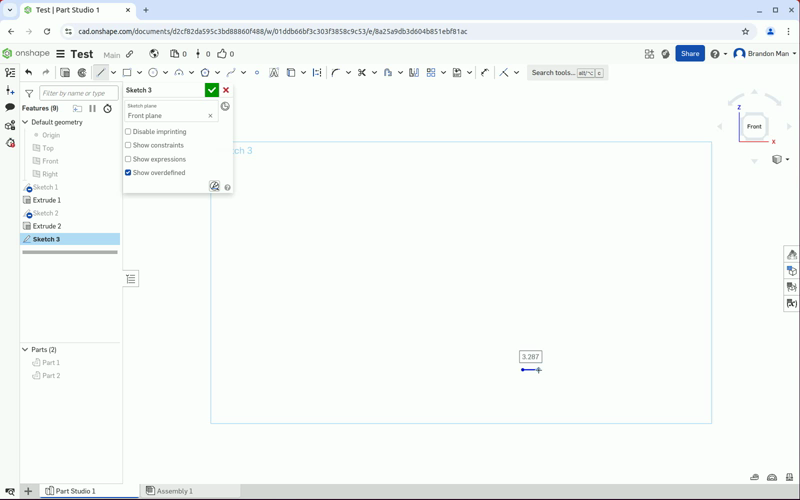
mouse_move(538, 180)
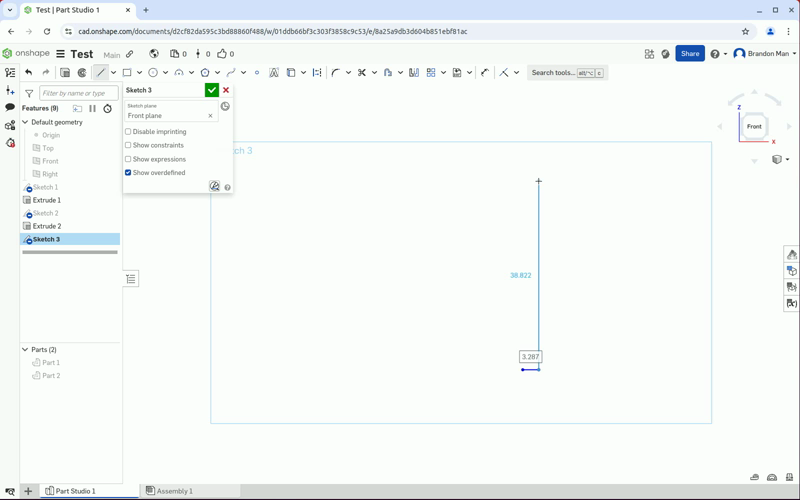
click(538, 180)
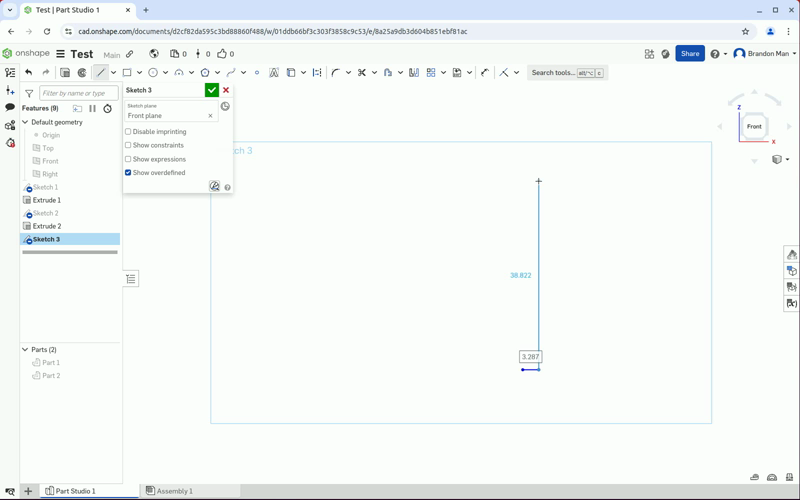
key_up(shift)
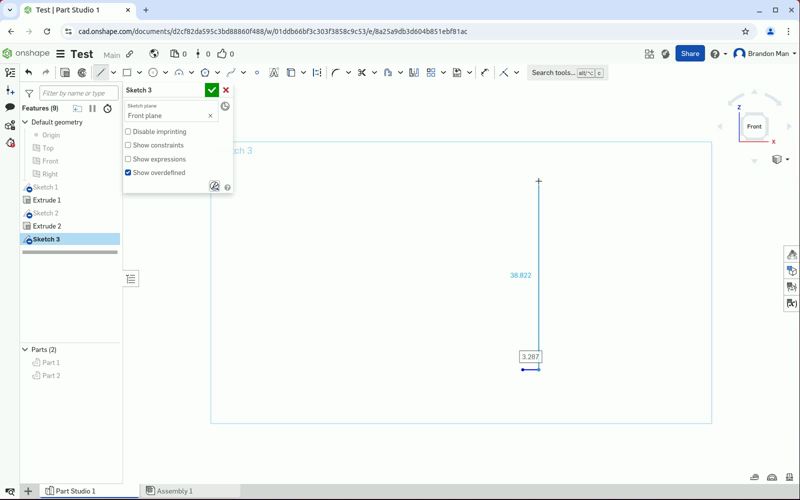
key_down(shift)
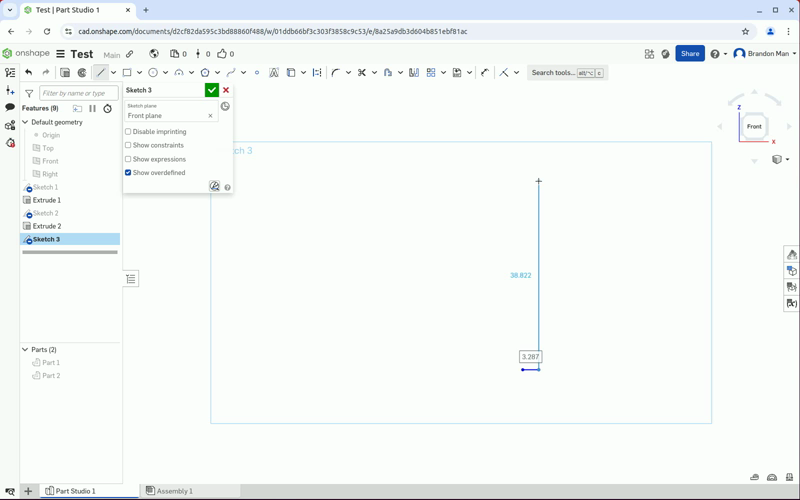
mouse_move(568, 180)
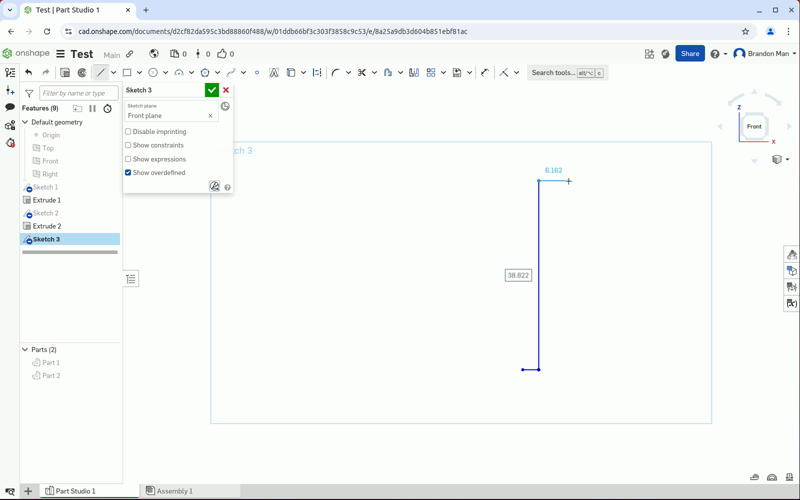
mouse_move(522, 180)
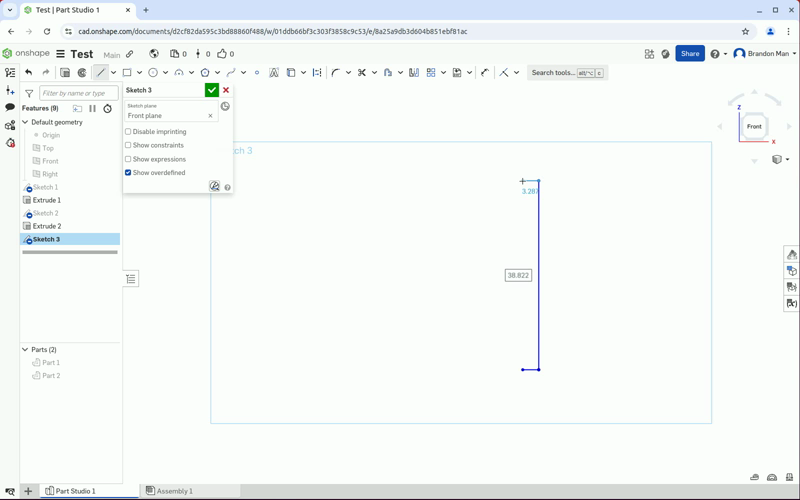
click(522, 180)
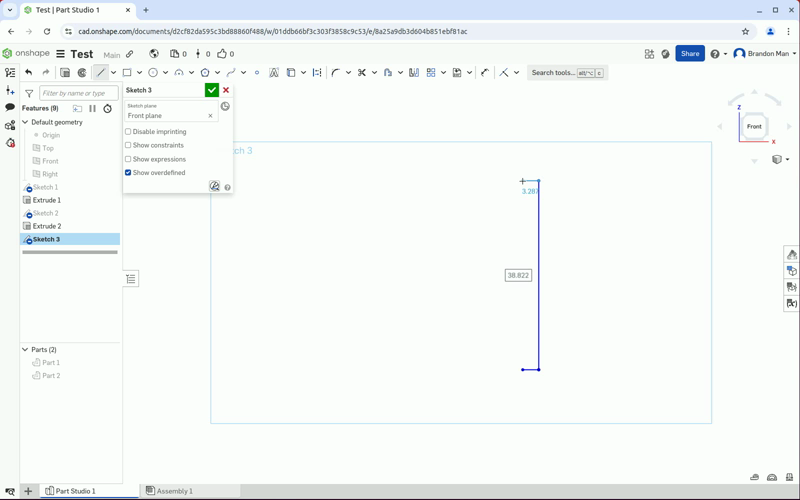
key_up(shift)
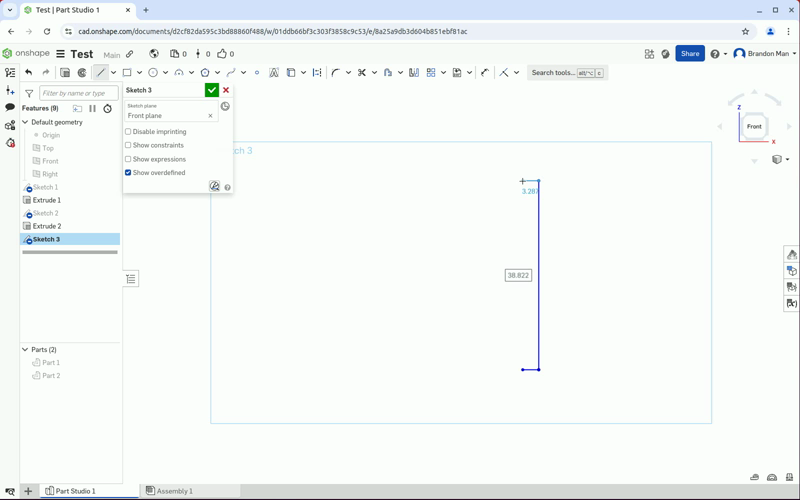
key_down(shift)
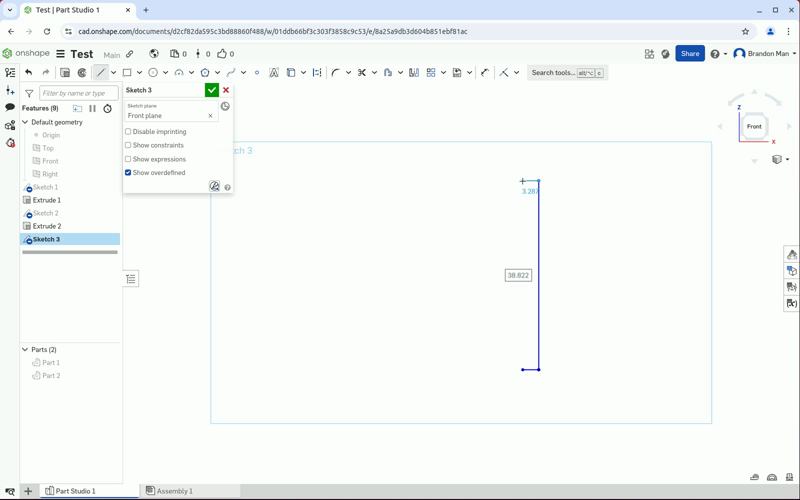
mouse_move(552, 180)
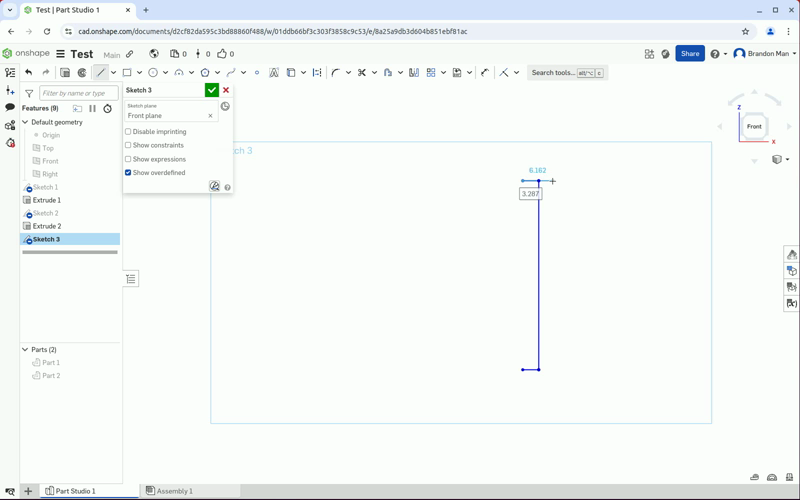
mouse_move(522, 196)
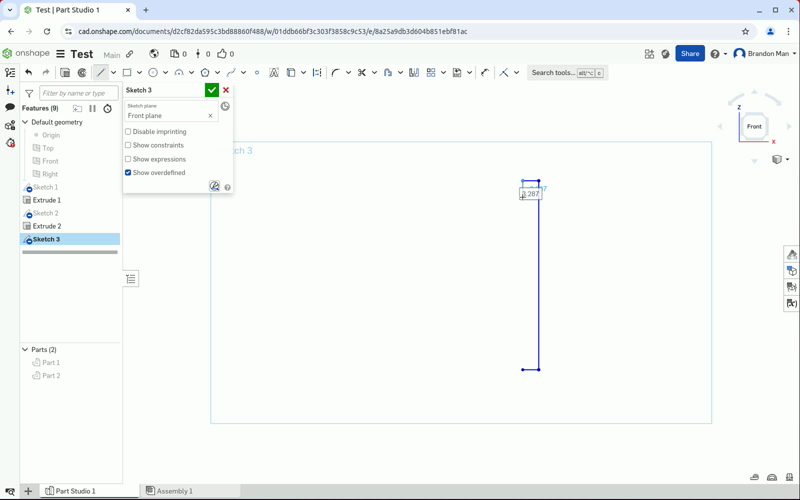
click(522, 196)
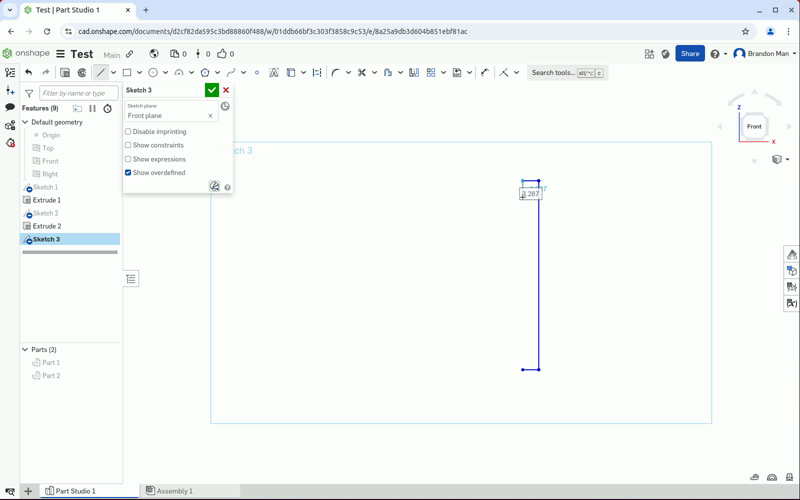
key_up(shift)
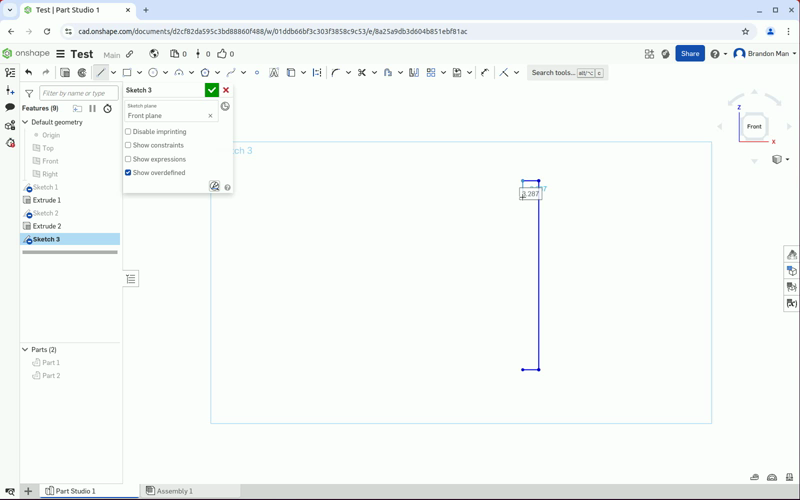
key_down(shift)
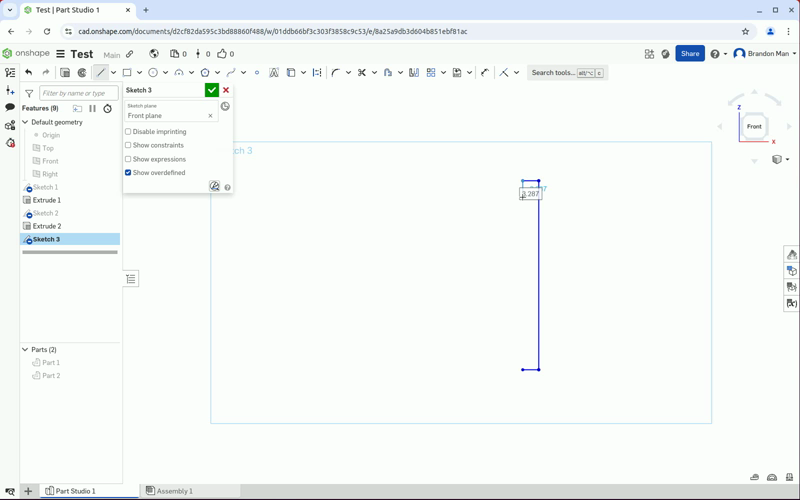
mouse_move(522, 353)
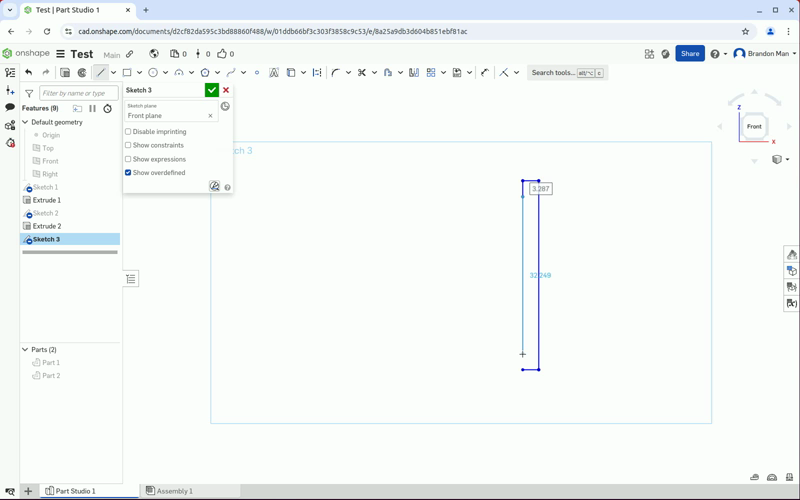
click(522, 353)
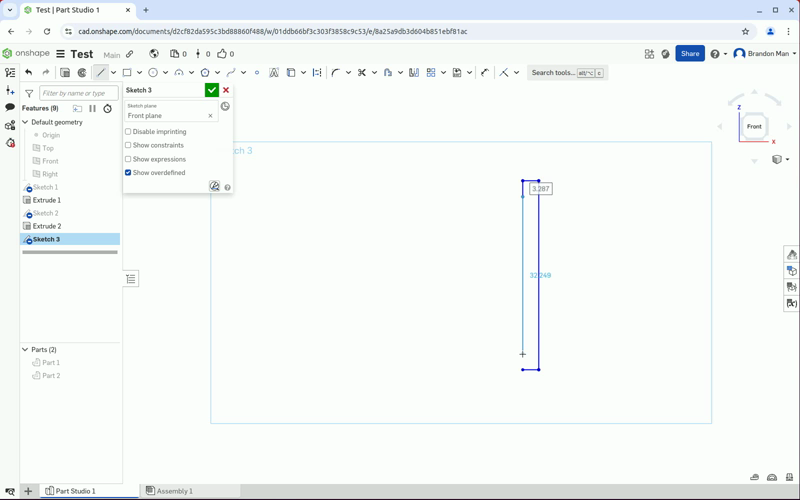
key_up(shift)
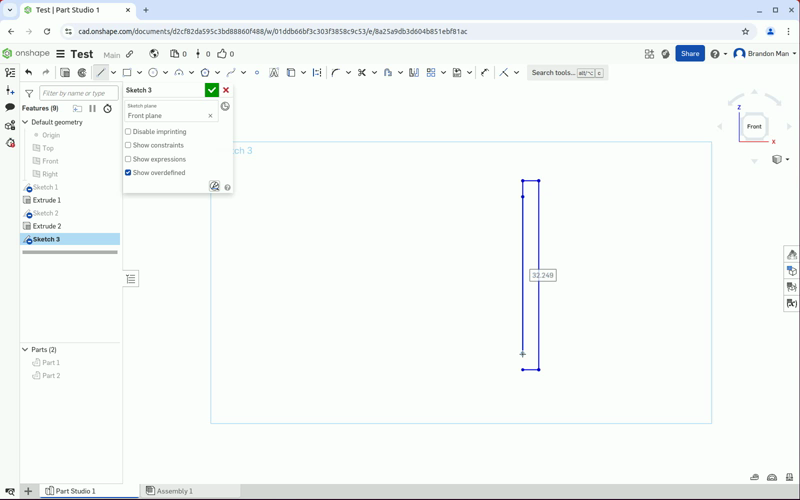
mouse_move(552, 353)
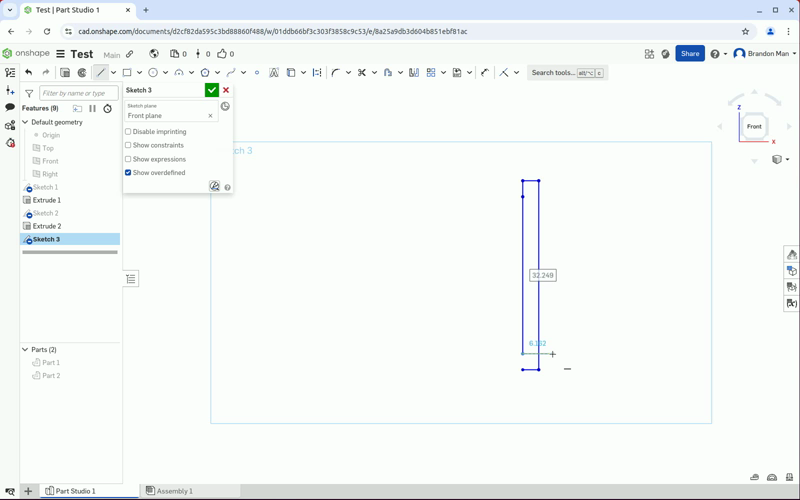
key_down(shift)
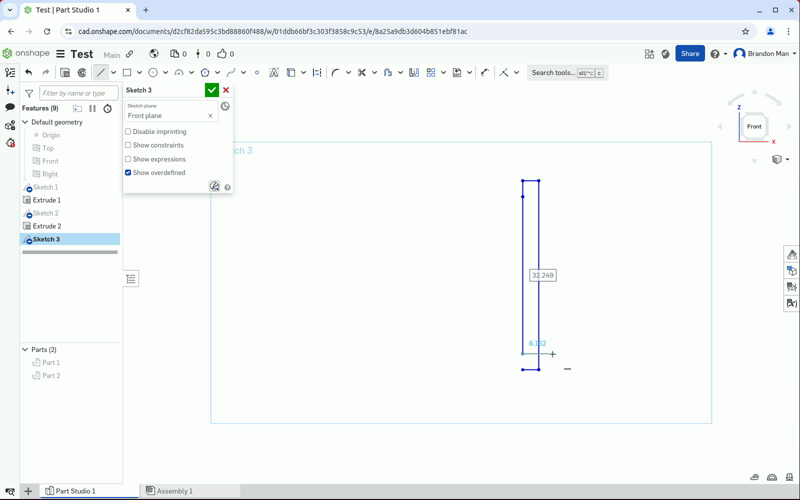
mouse_move(522, 369)
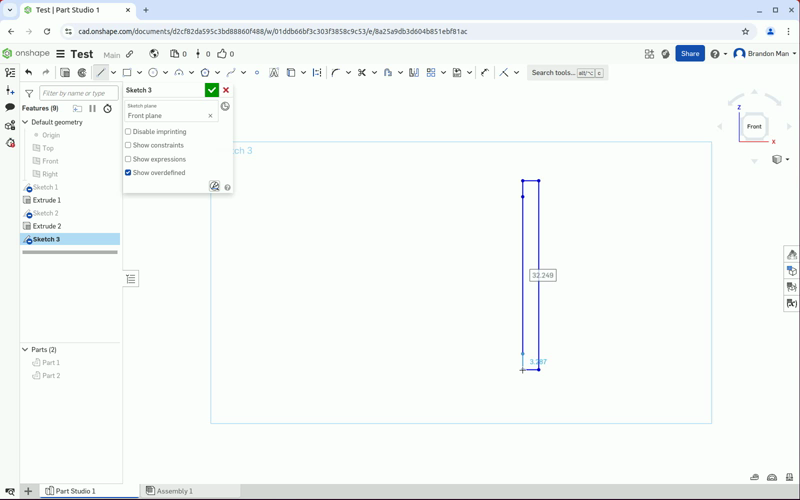
key_up(shift)
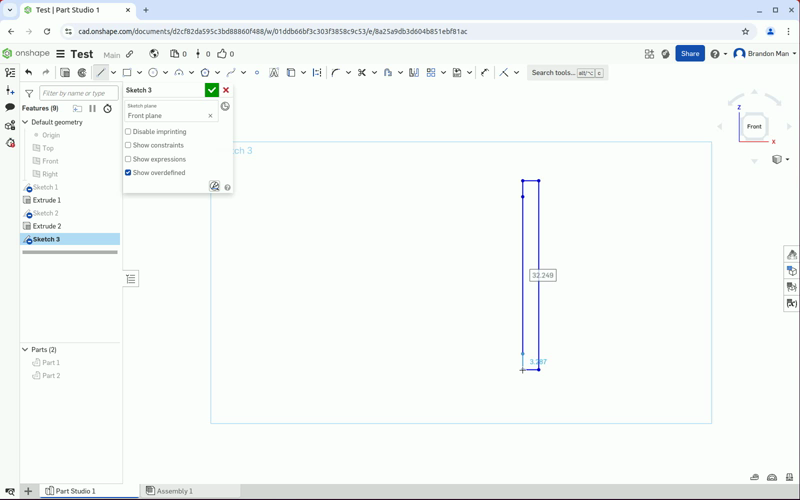
click(522, 369)
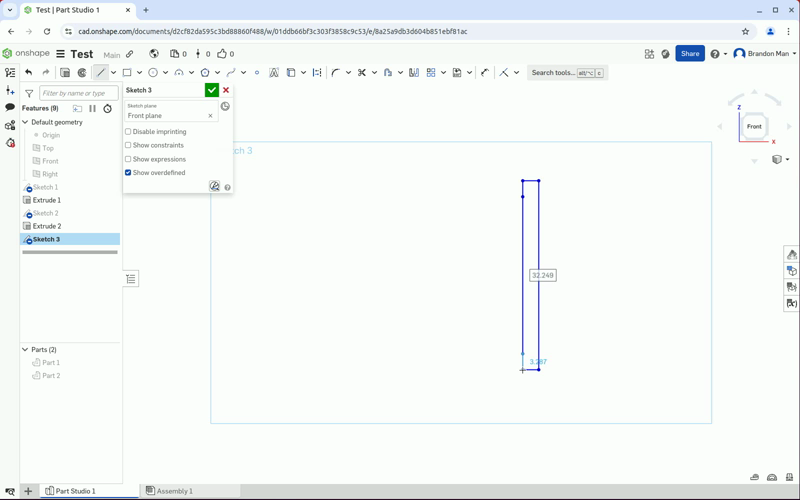
key(esc)
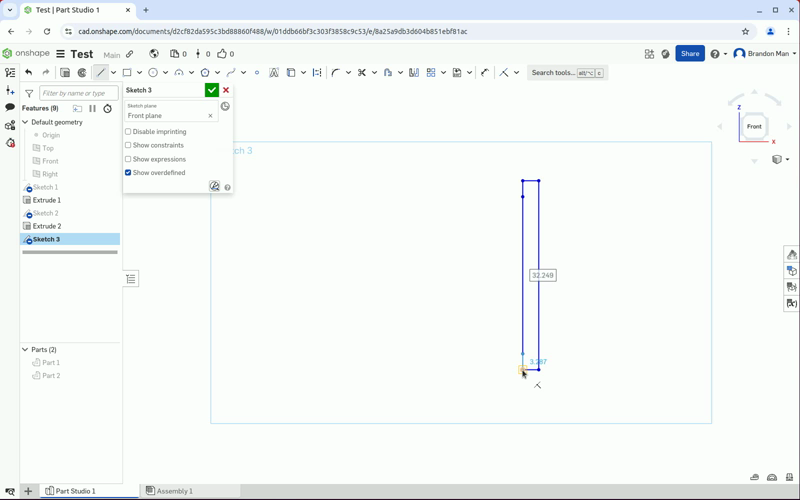
mouse_move(526, 300)
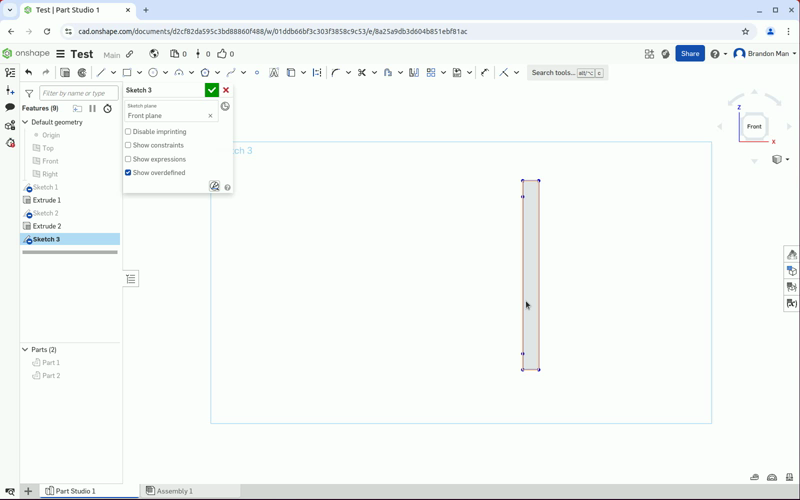
click(526, 300)
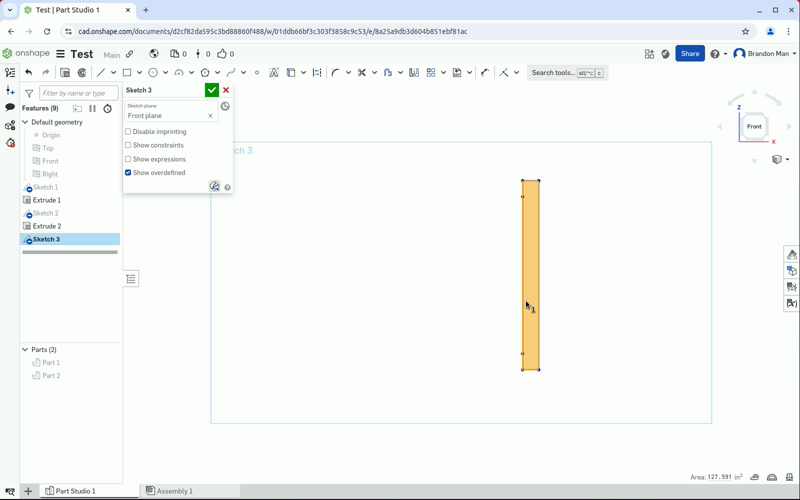
mouse_move(73, 352)
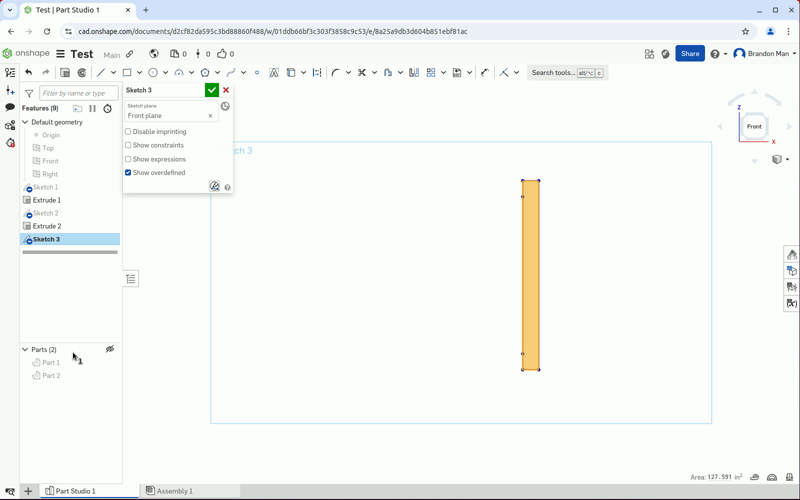
key(shift+y)
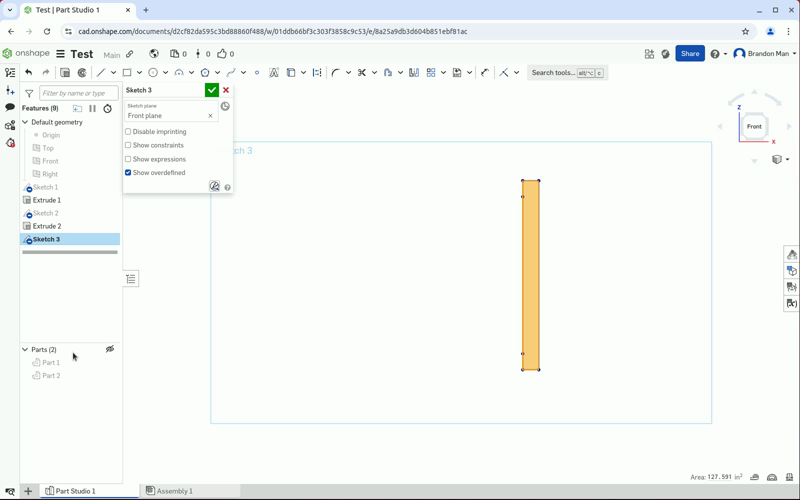
key(shift+e)
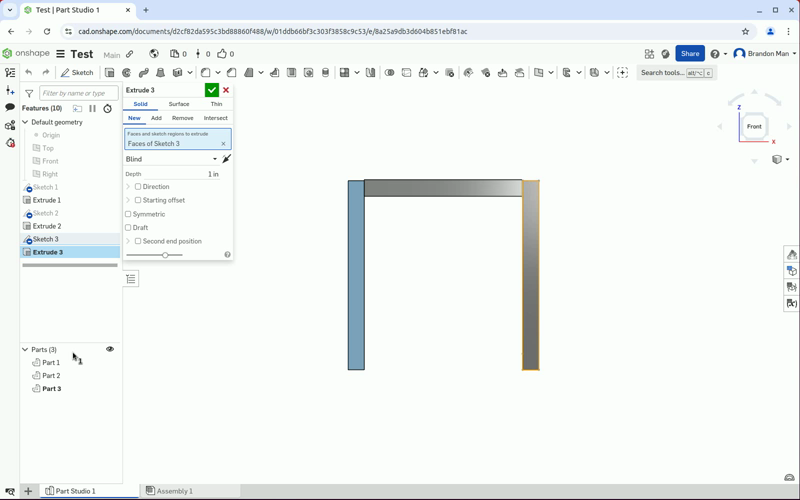
mouse_move(143, 106)
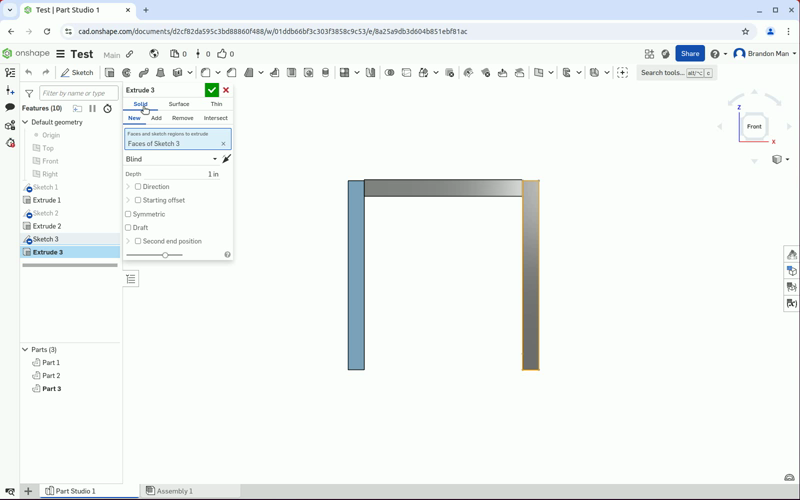
click(143, 106)
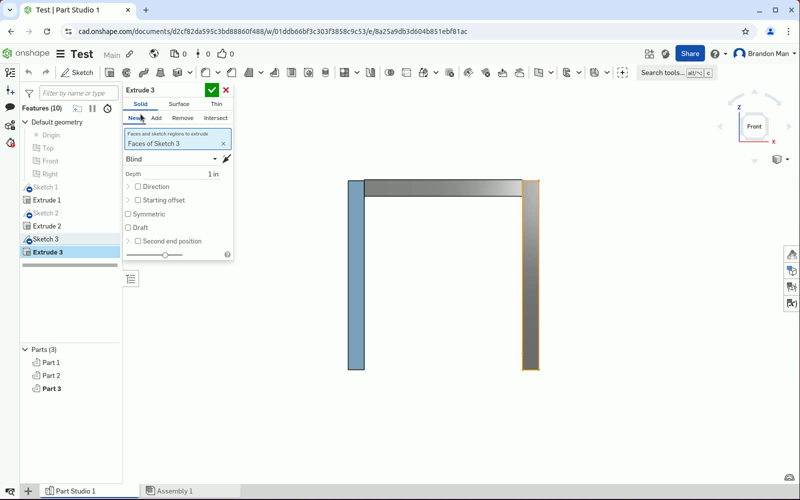
mouse_move(137, 120)
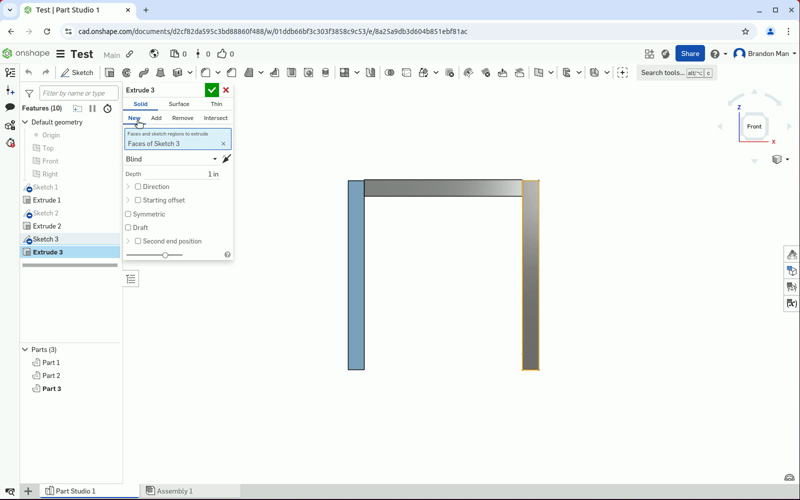
click(137, 120)
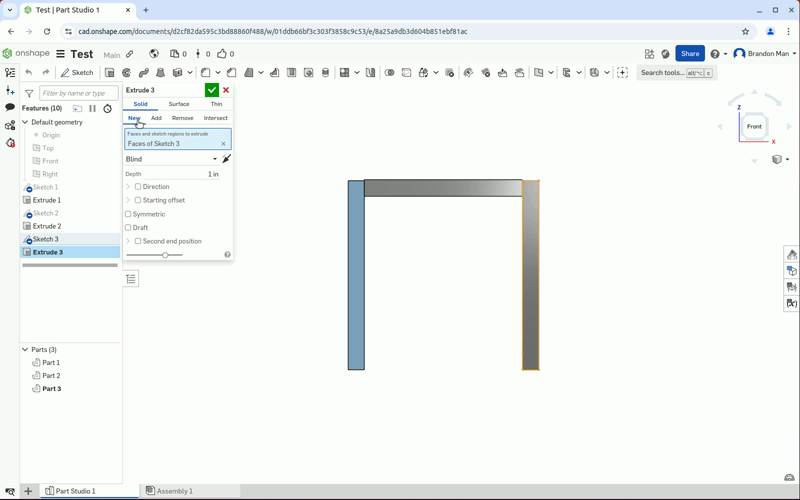
key(tab, 4)
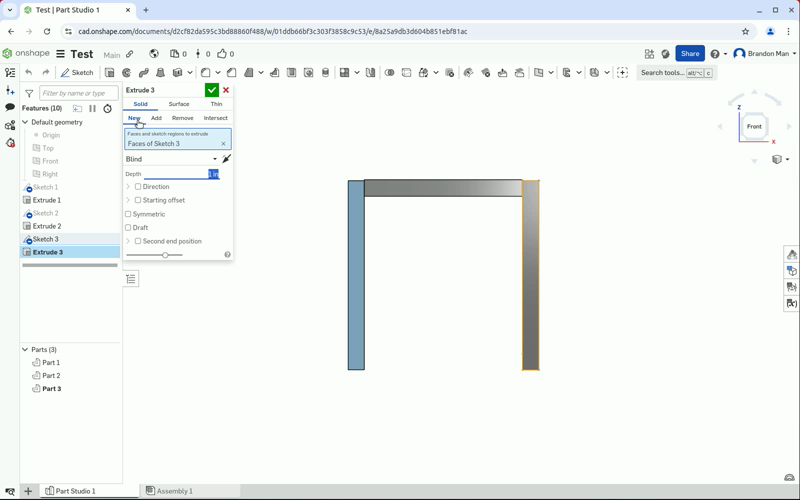
text(2.889)
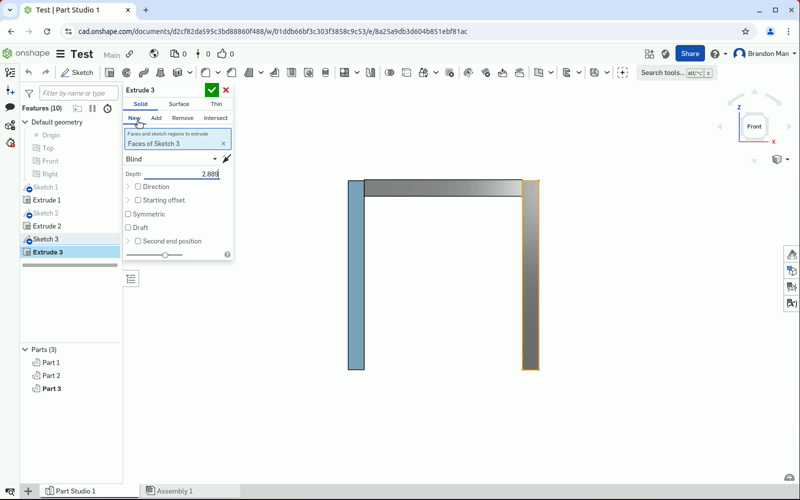
key(enter)
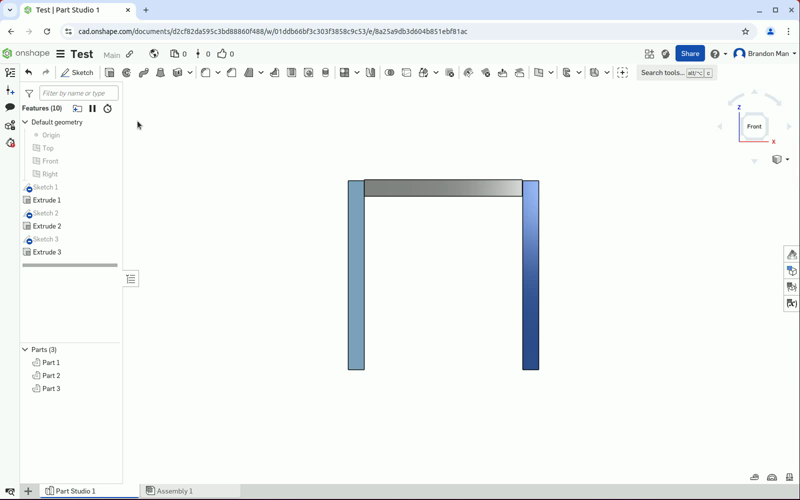
key(shift+h)
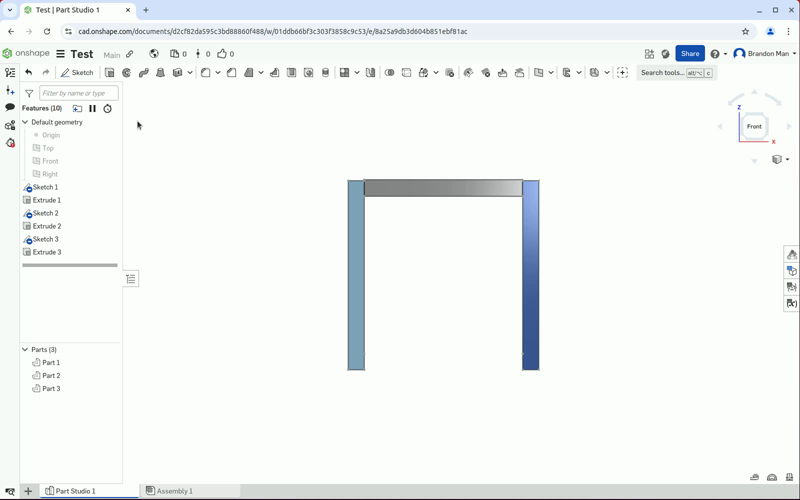
key(shift+h)
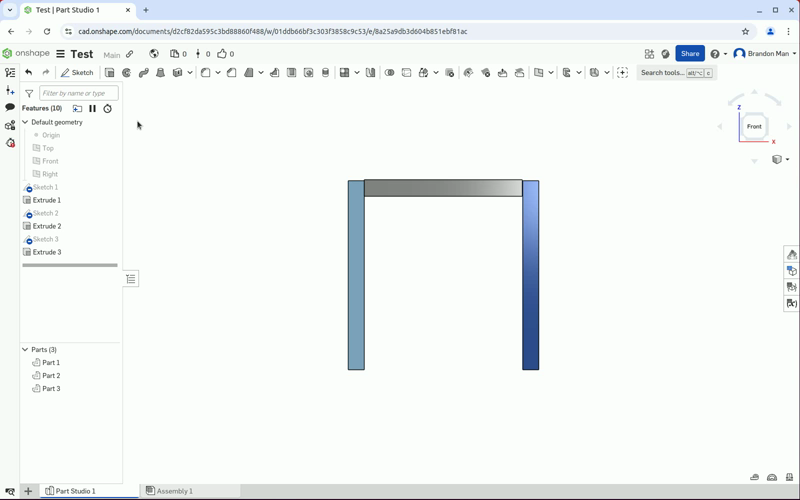
mouse_move(73, 189)
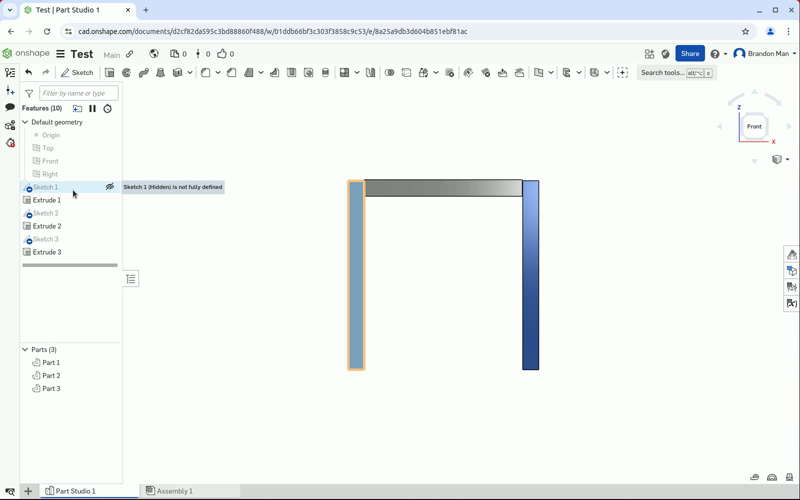
click(73, 189)
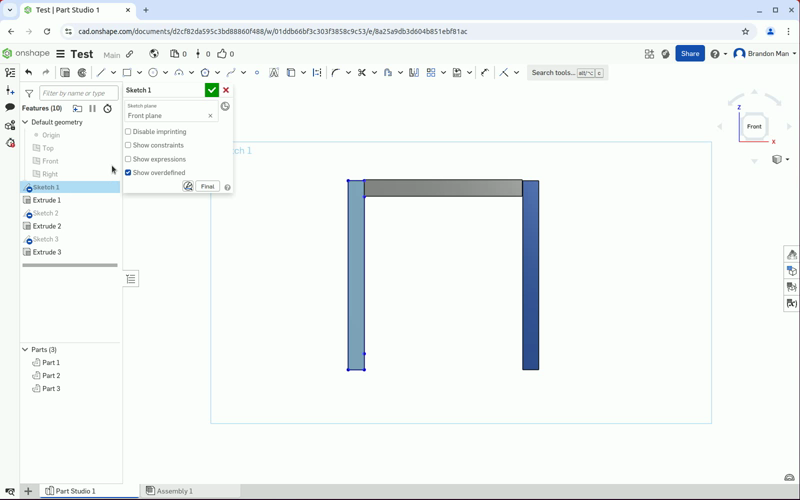
mouse_move(229, 92)
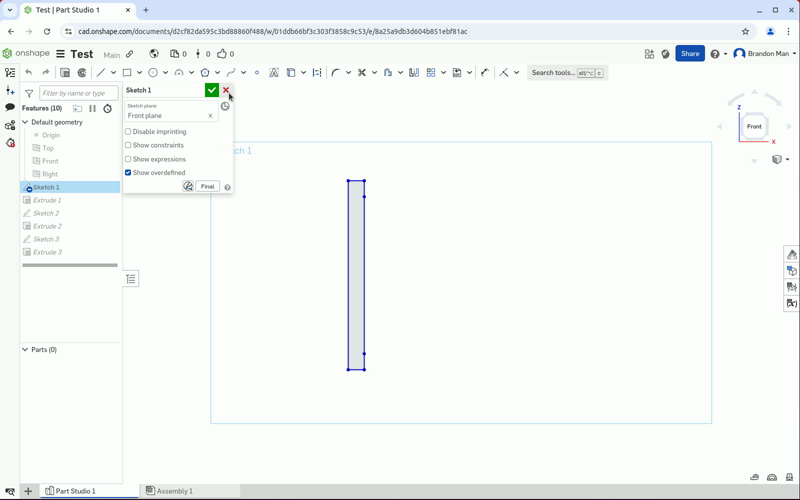
click(229, 92)
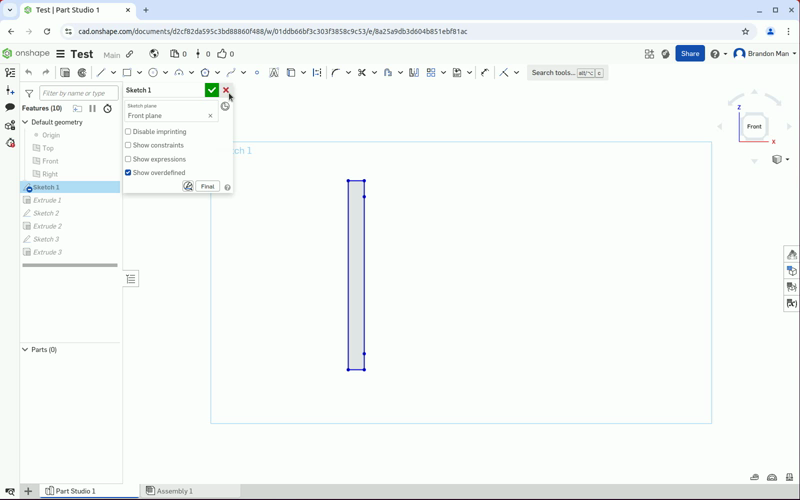
key(shift+s)
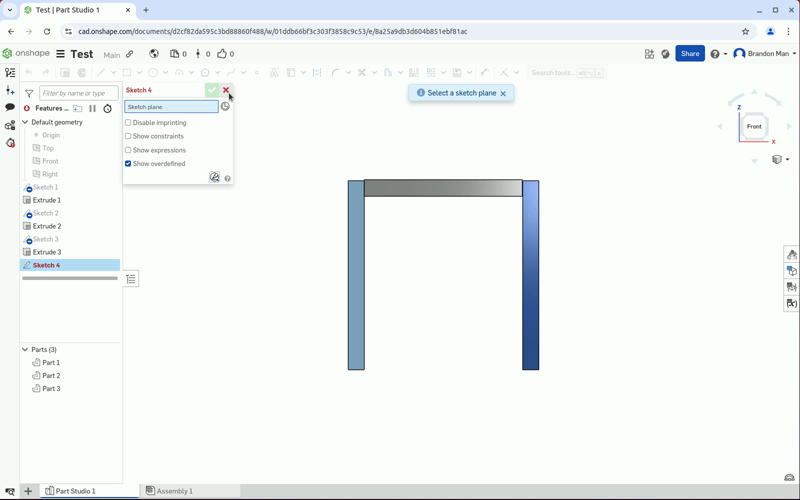
mouse_move(73, 163)
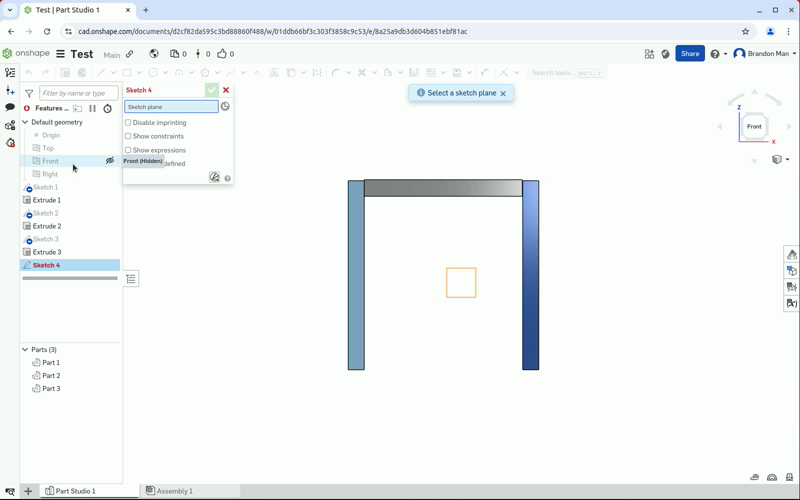
click(73, 163)
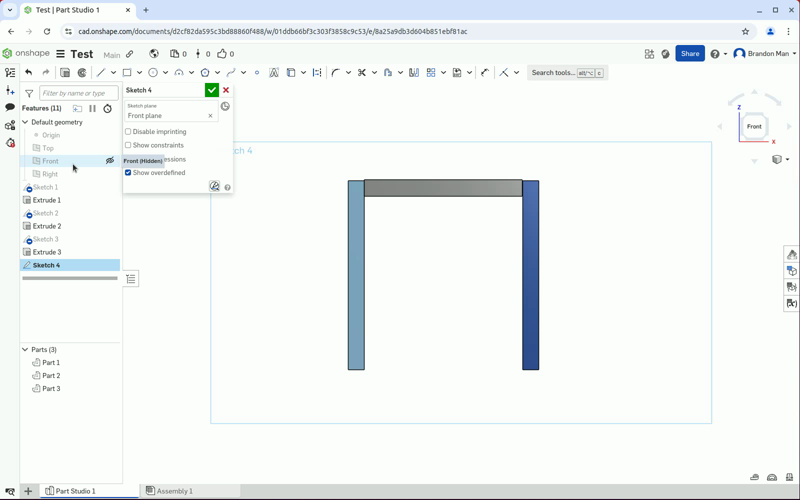
mouse_move(73, 352)
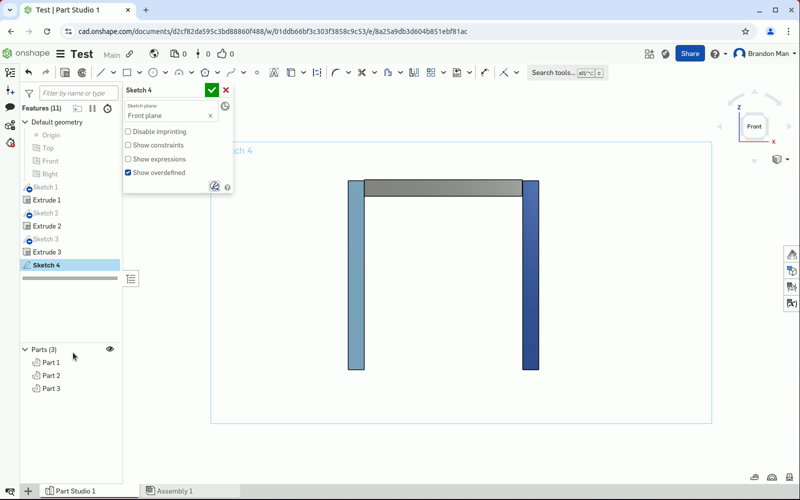
key(y)
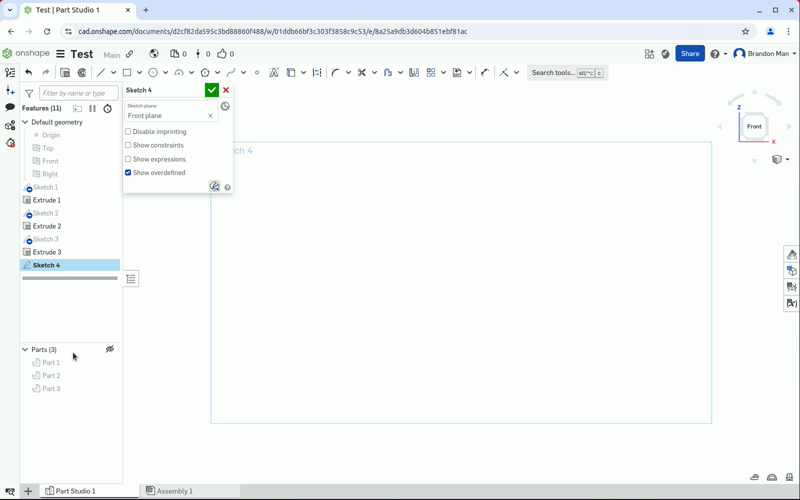
key(l)
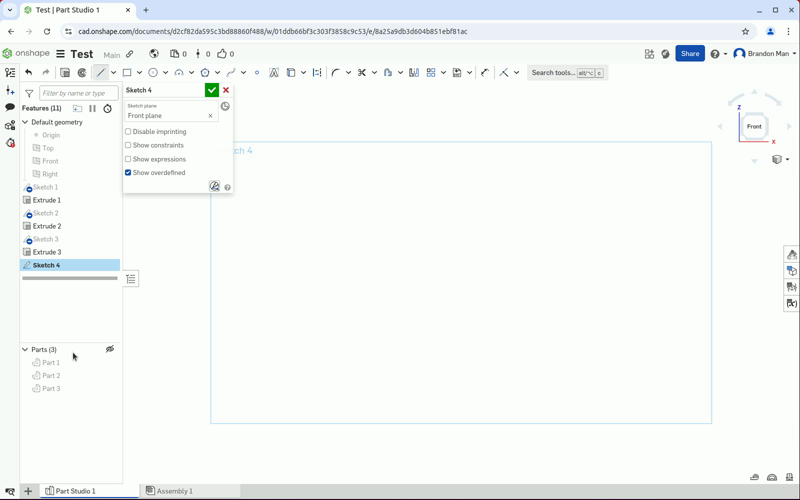
key_down(shift)
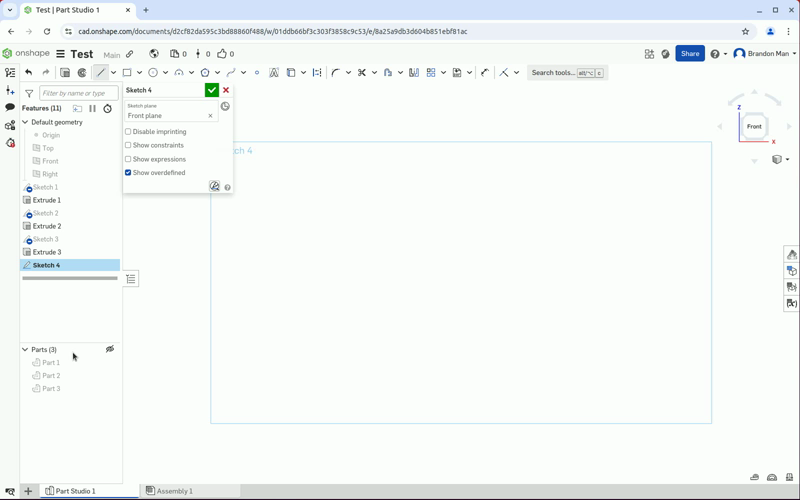
mouse_move(364, 369)
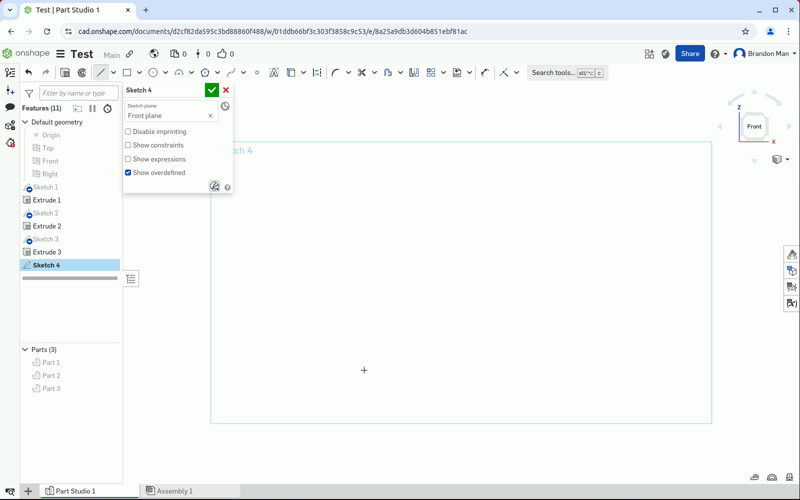
click(364, 369)
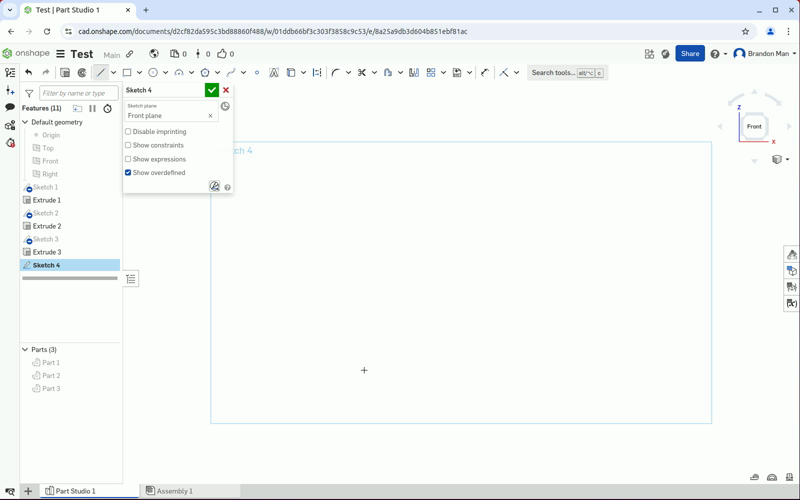
key_up(shift)
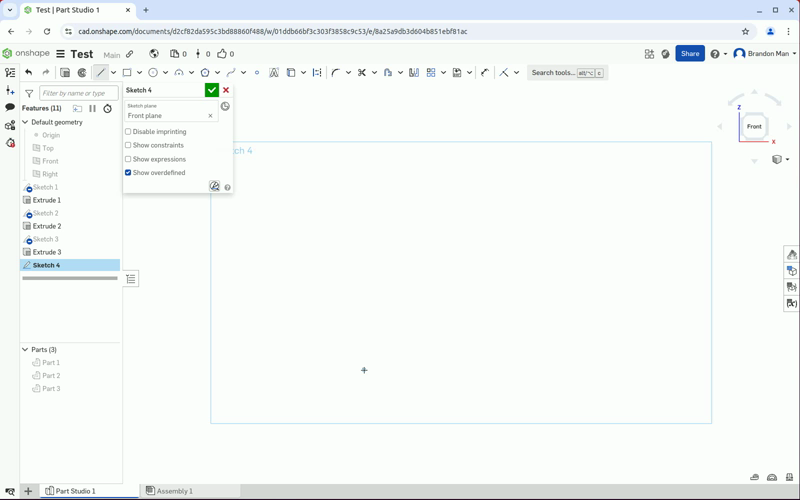
key_down(shift)
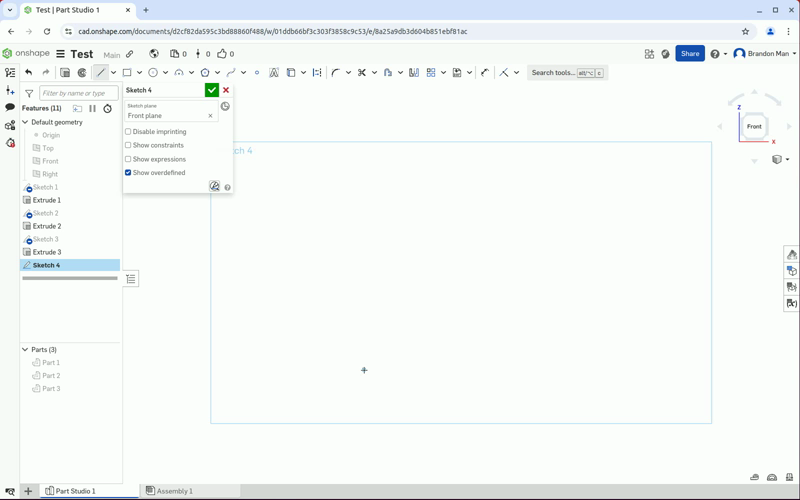
mouse_move(522, 369)
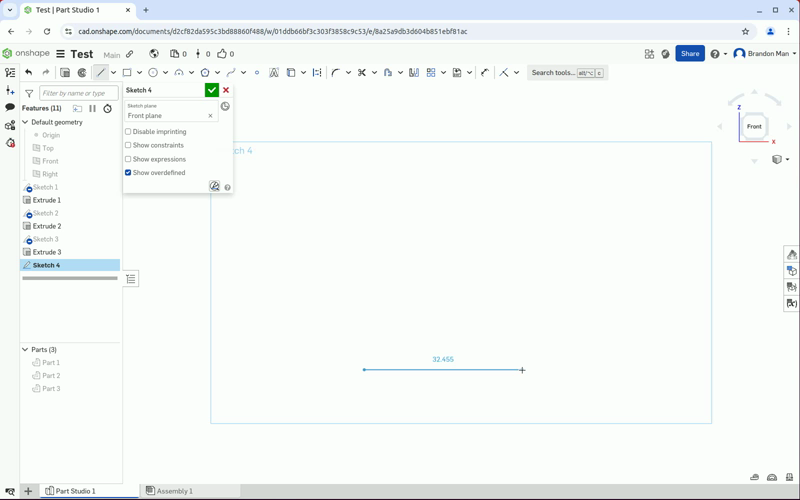
click(522, 369)
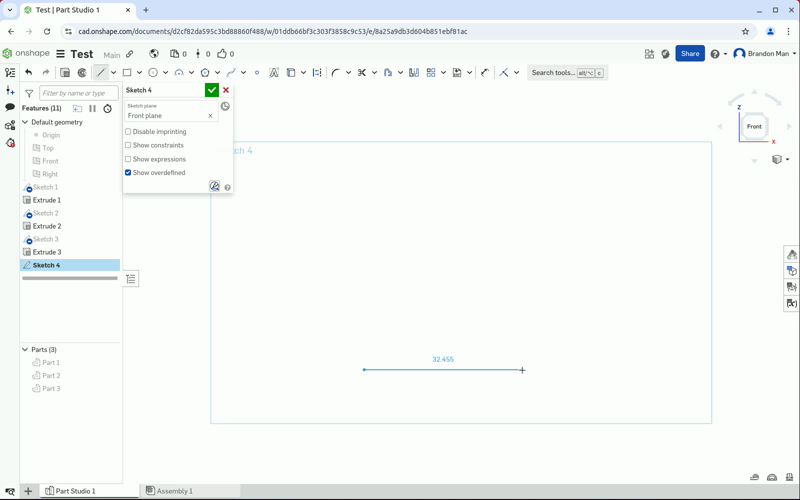
key_up(shift)
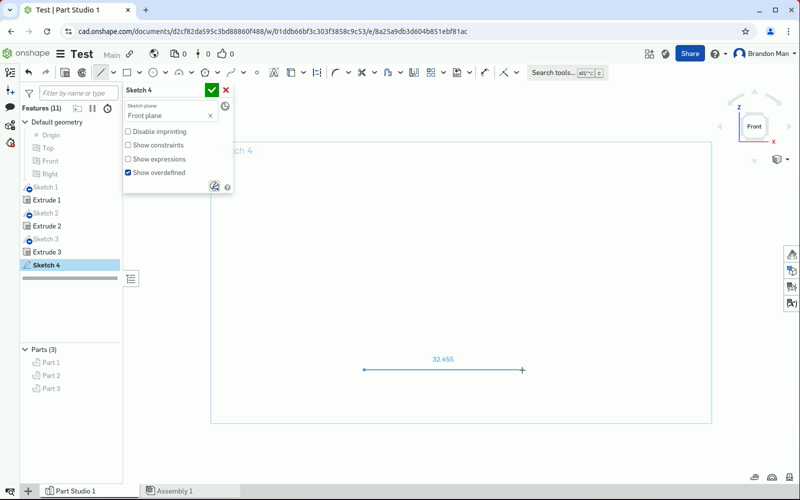
key_down(shift)
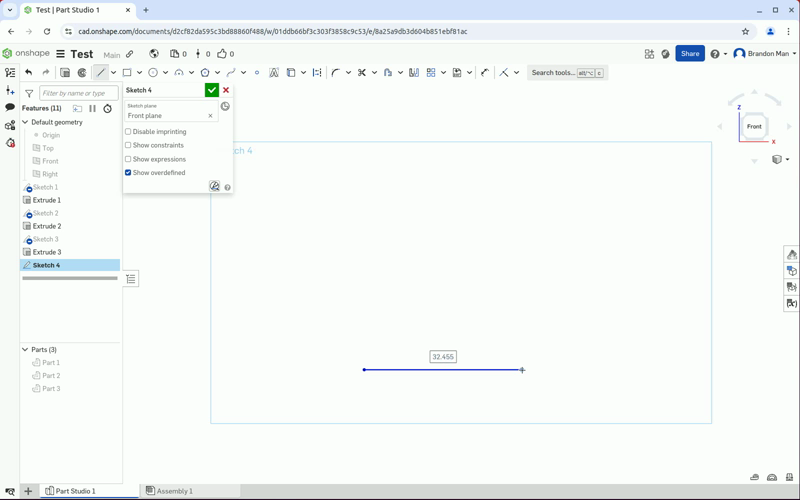
mouse_move(552, 369)
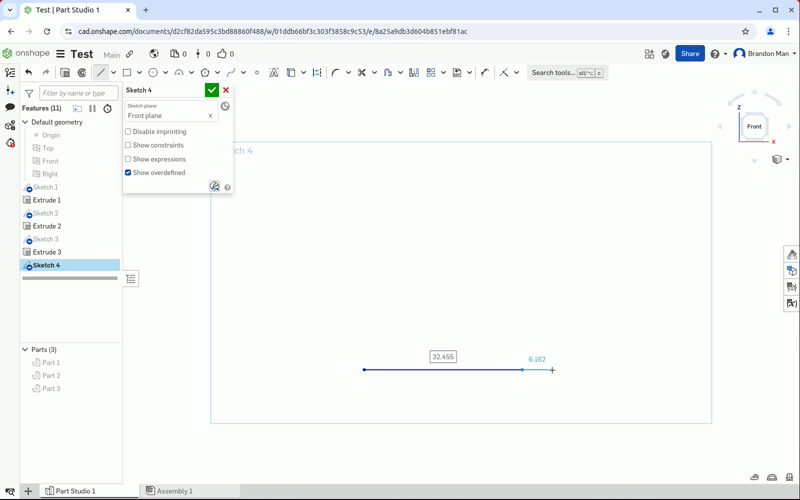
mouse_move(522, 353)
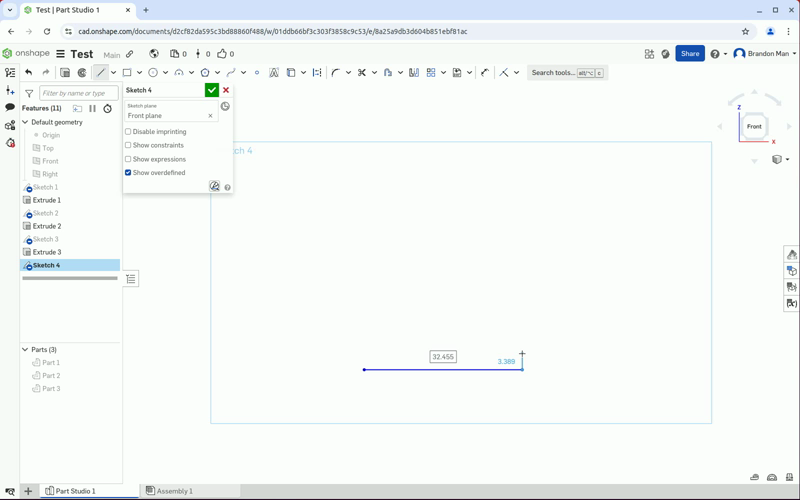
click(522, 353)
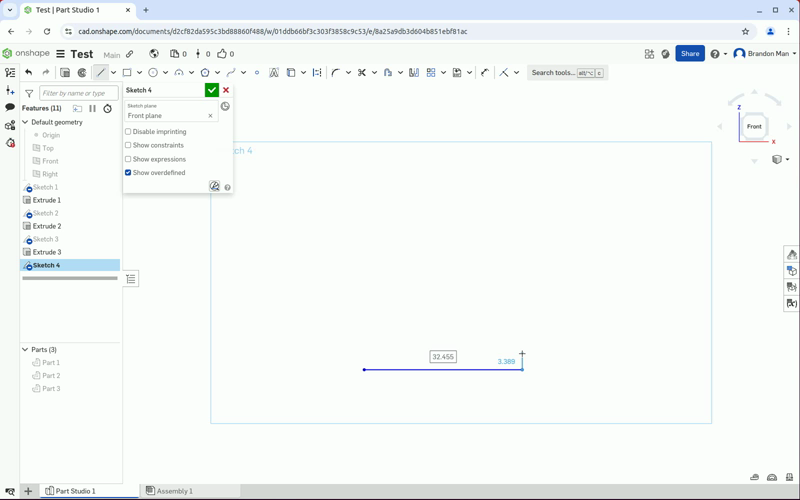
key_up(shift)
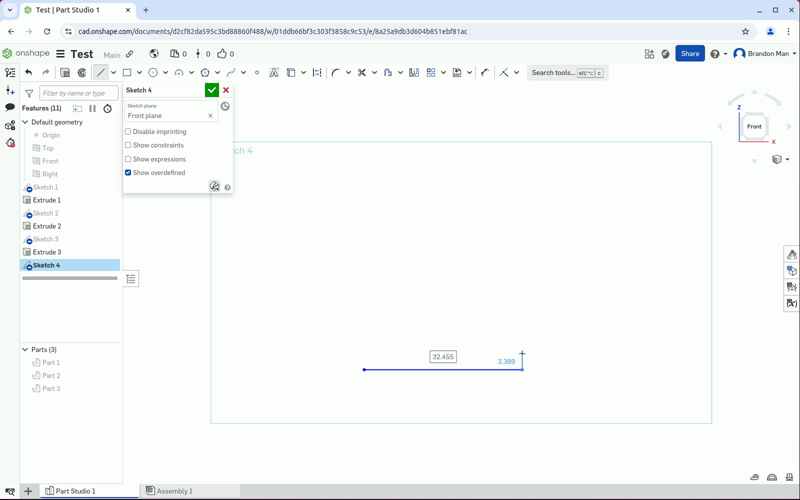
key_down(shift)
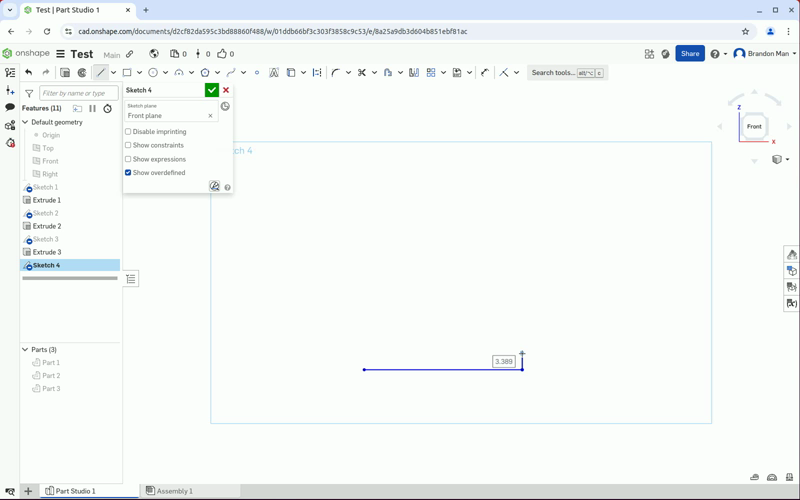
mouse_move(364, 353)
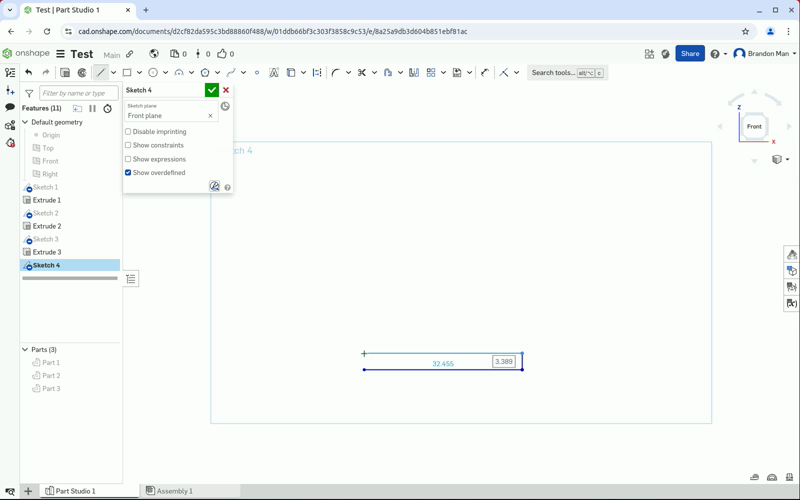
click(364, 353)
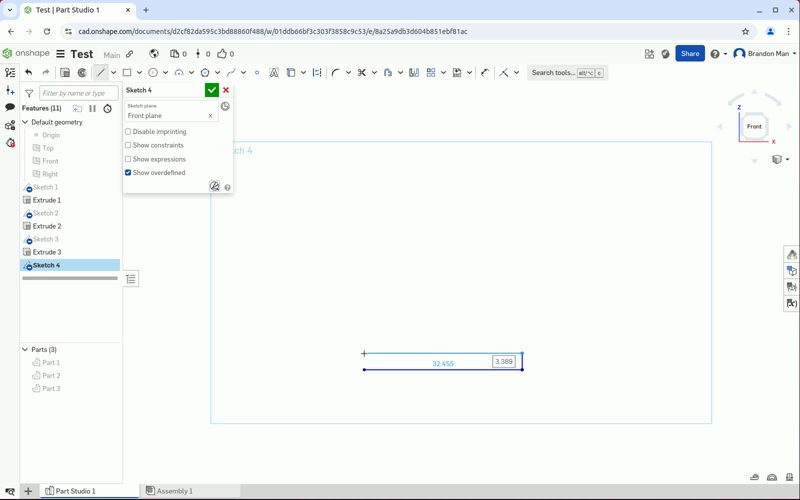
key_up(shift)
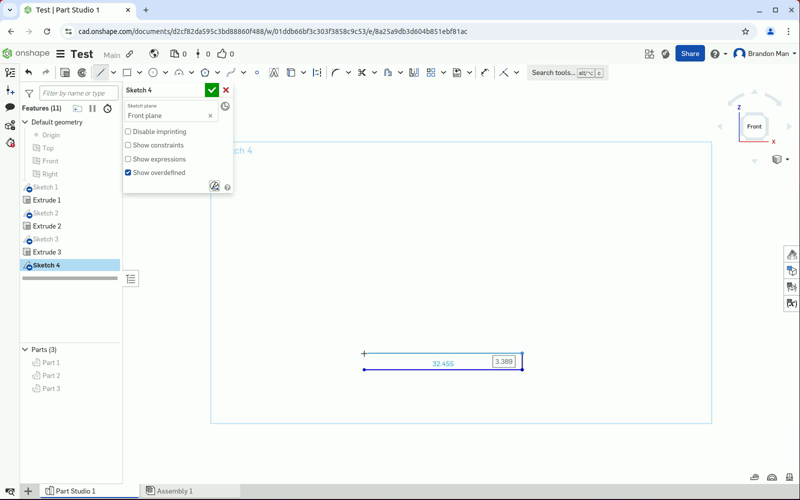
mouse_move(394, 353)
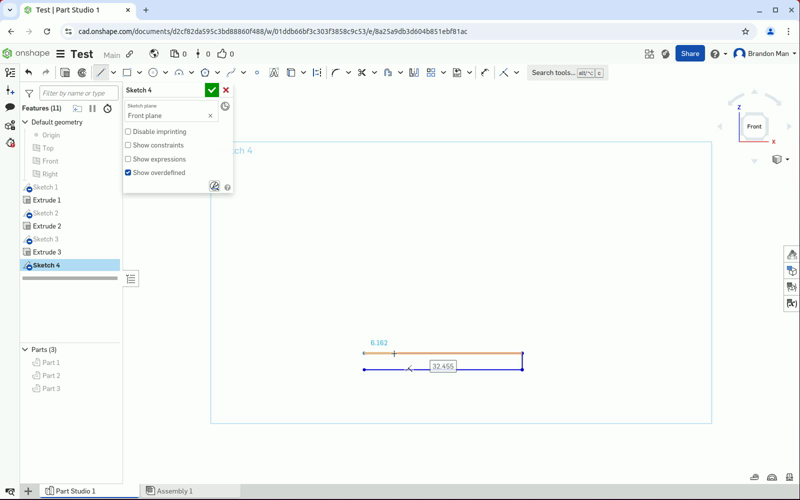
key_down(shift)
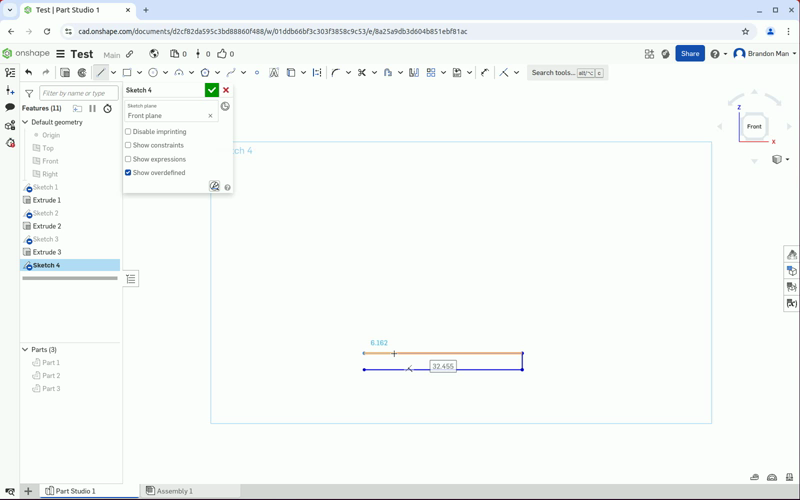
mouse_move(364, 369)
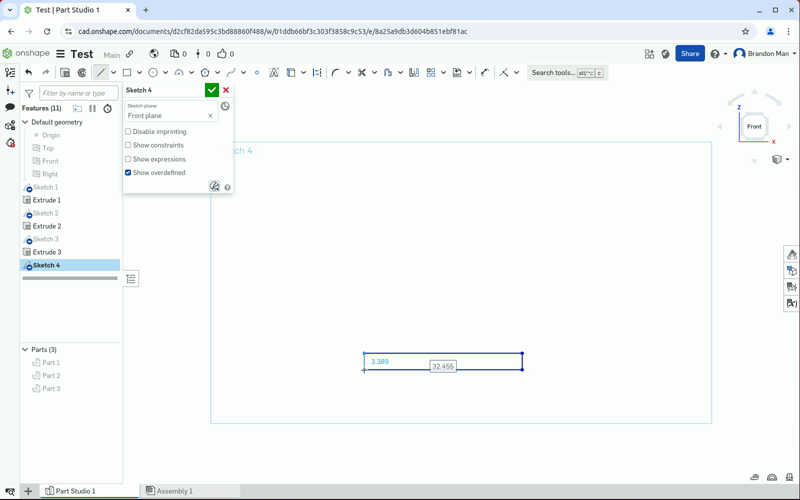
key_up(shift)
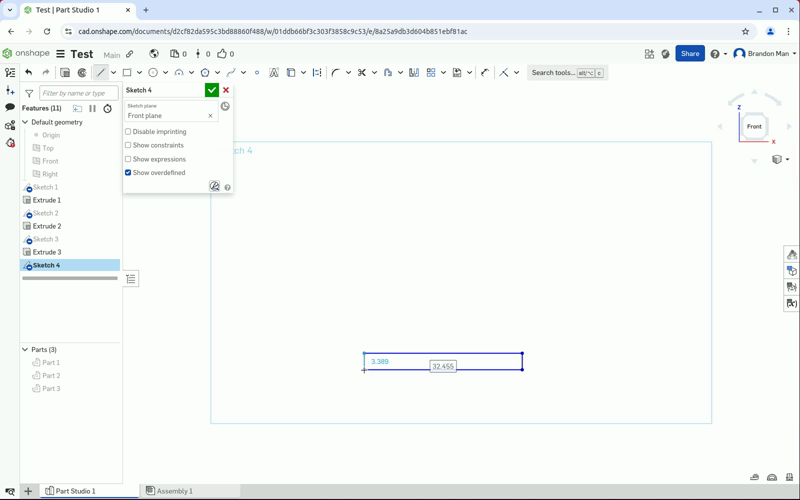
click(364, 369)
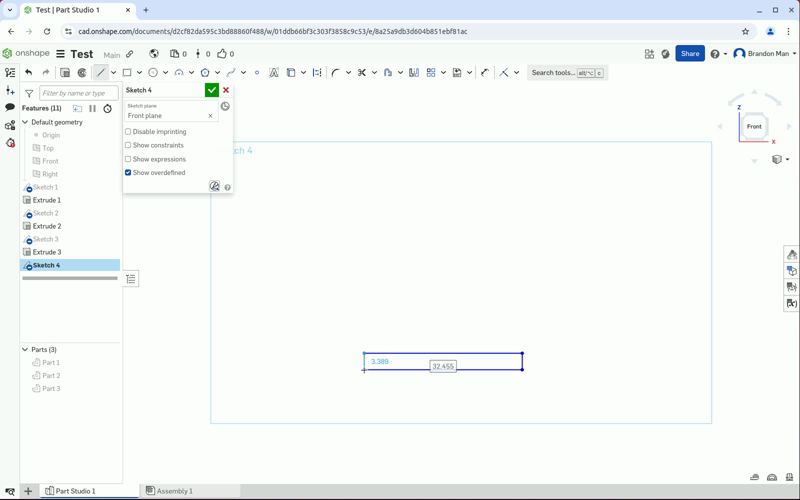
key(esc)
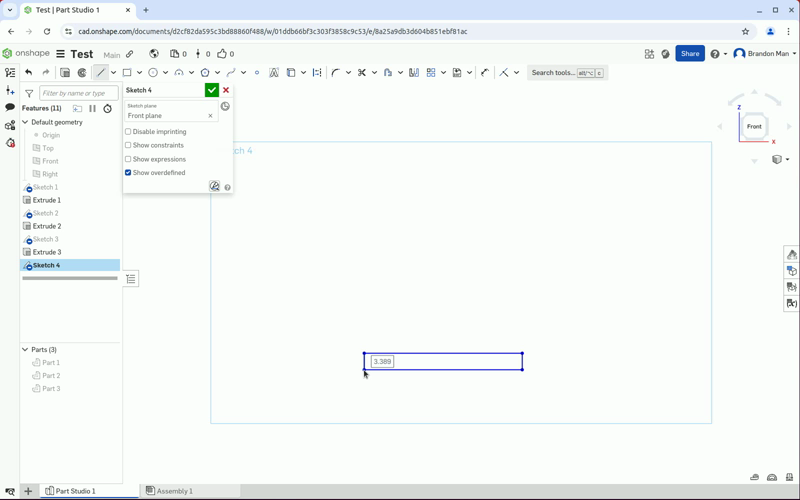
mouse_move(515, 357)
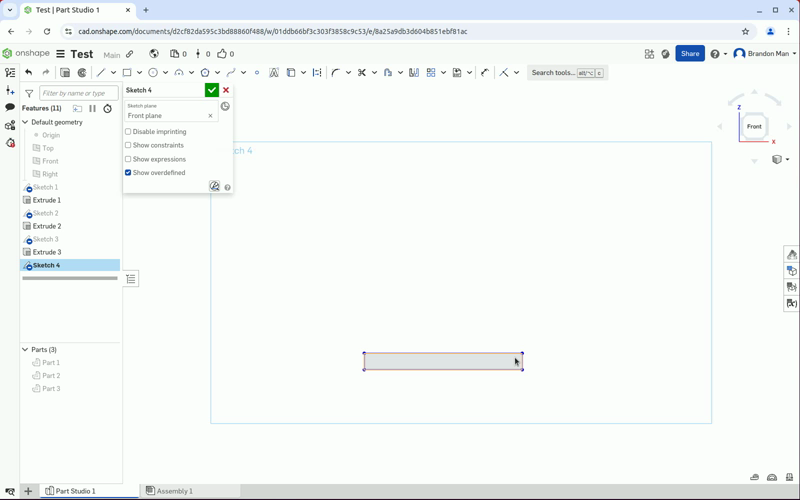
click(515, 357)
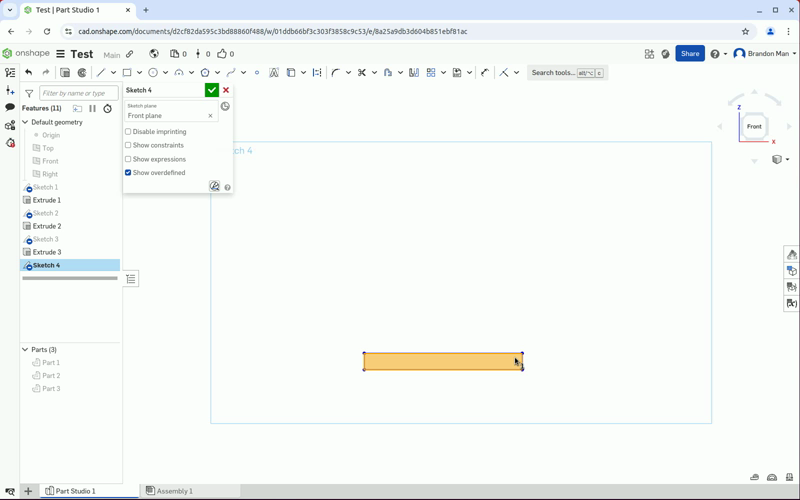
mouse_move(73, 352)
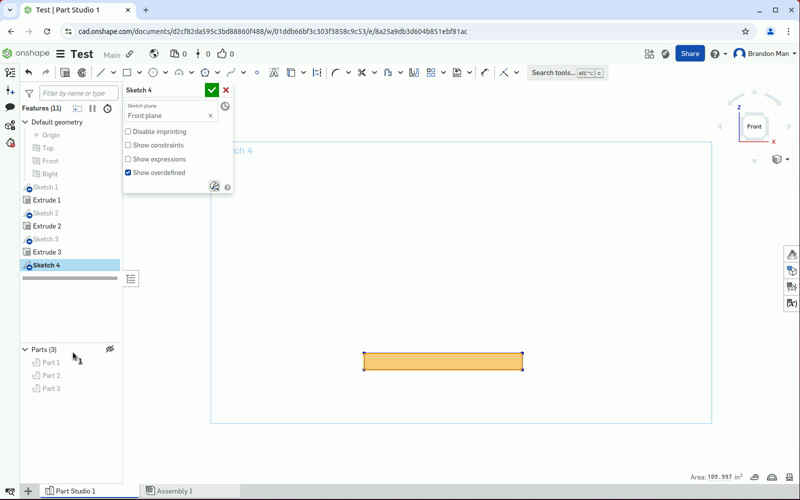
key(shift+y)
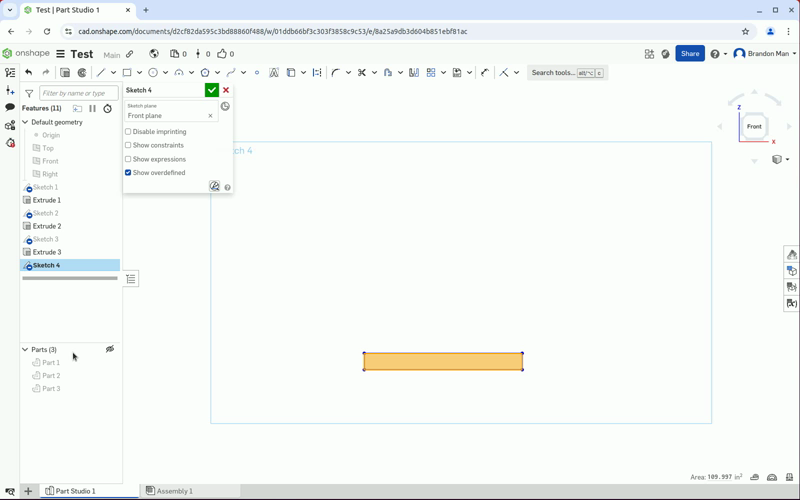
key(shift+e)
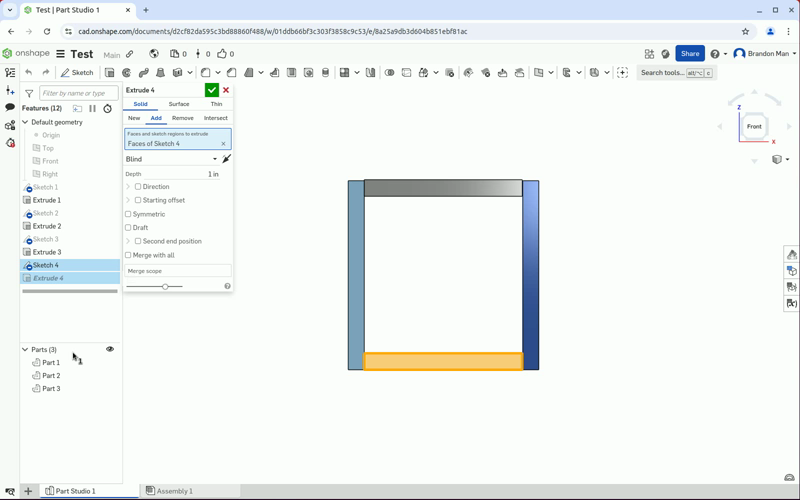
mouse_move(143, 106)
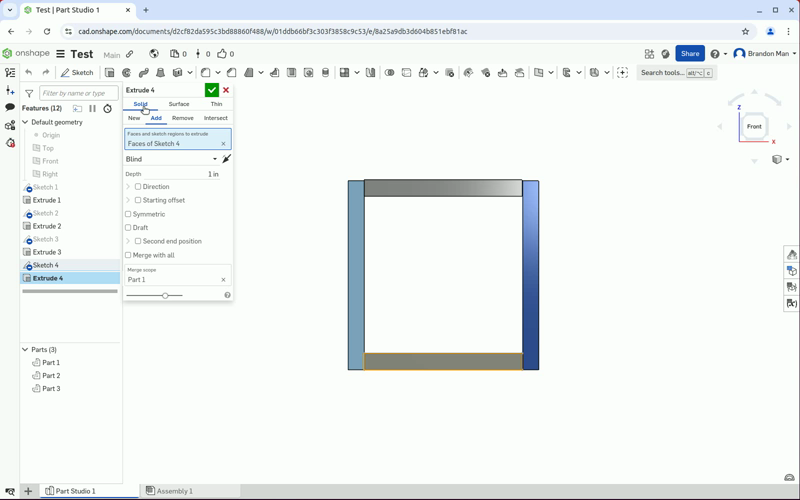
click(143, 106)
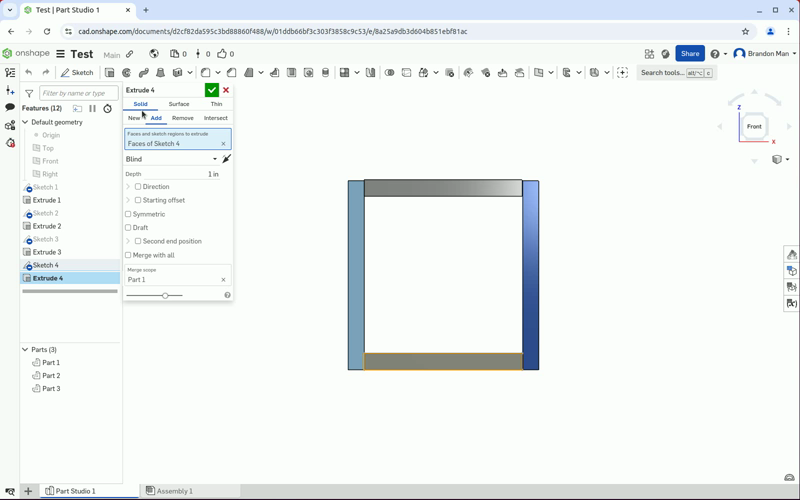
mouse_move(137, 120)
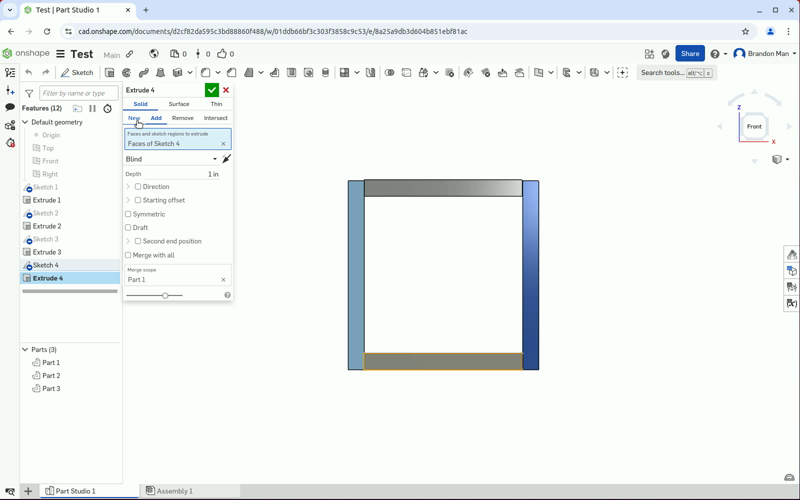
click(137, 120)
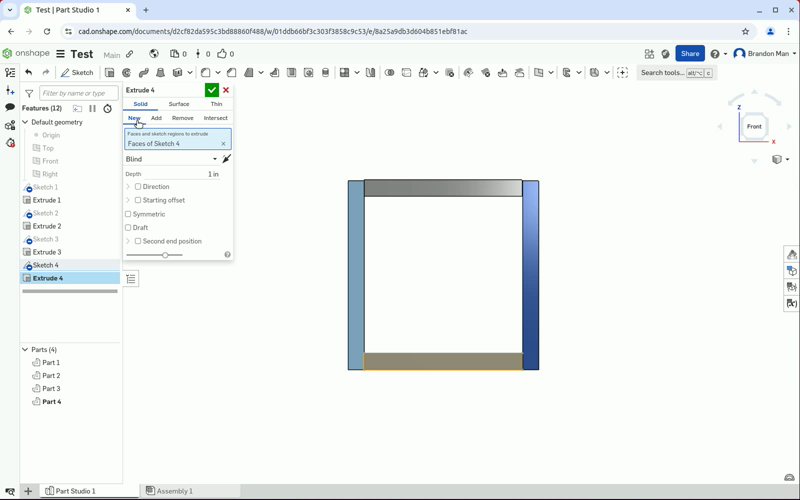
key(tab, 4)
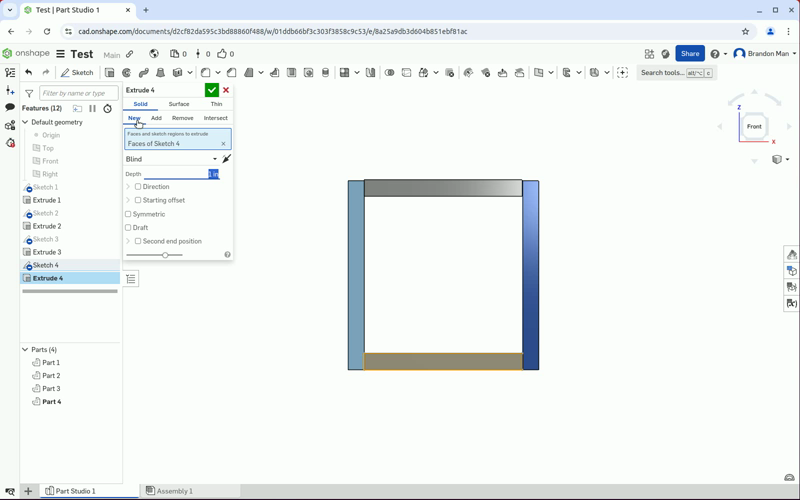
text(2.889)
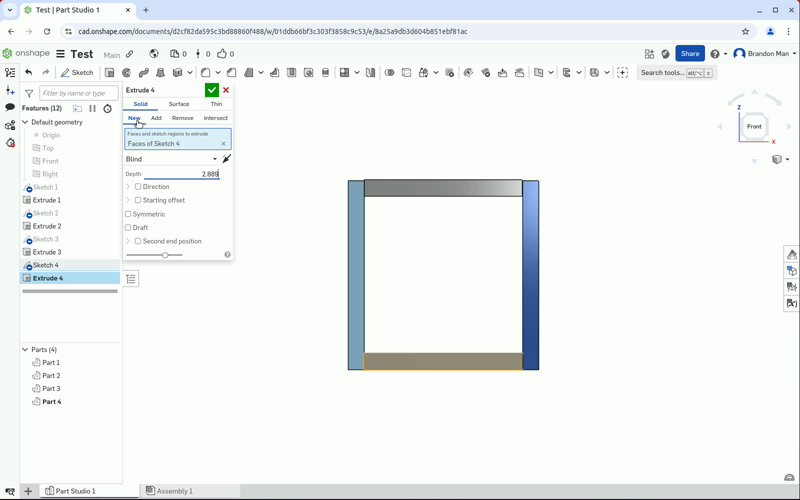
key(enter)
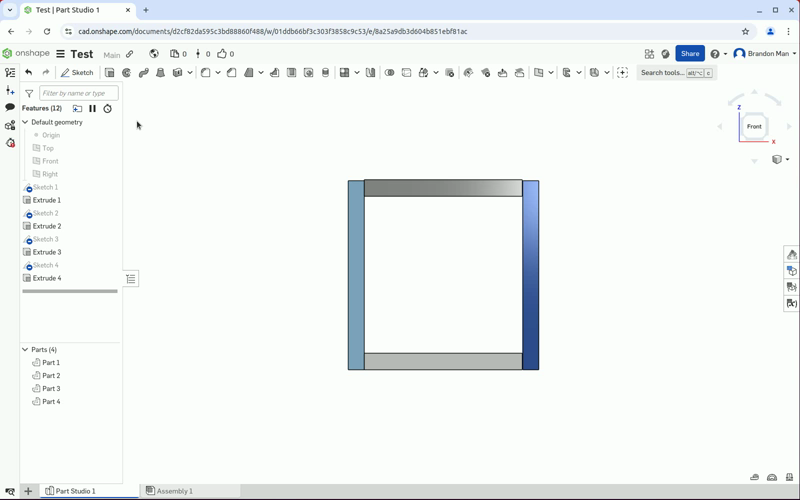
key(shift+h)
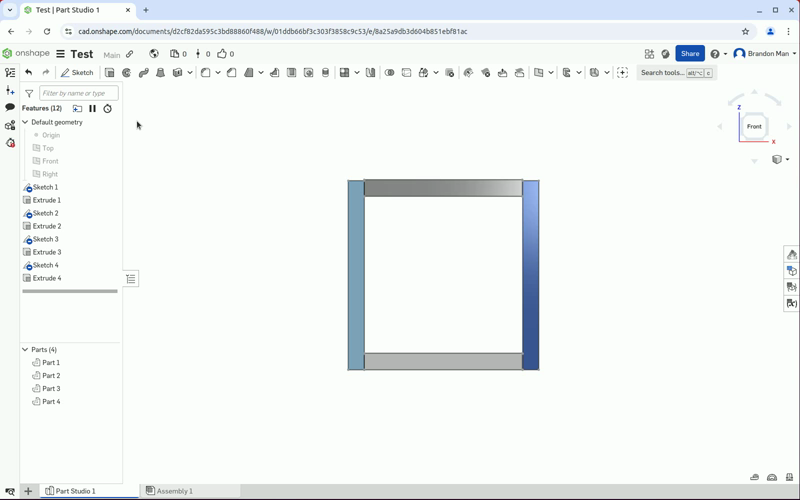
key(shift+h)
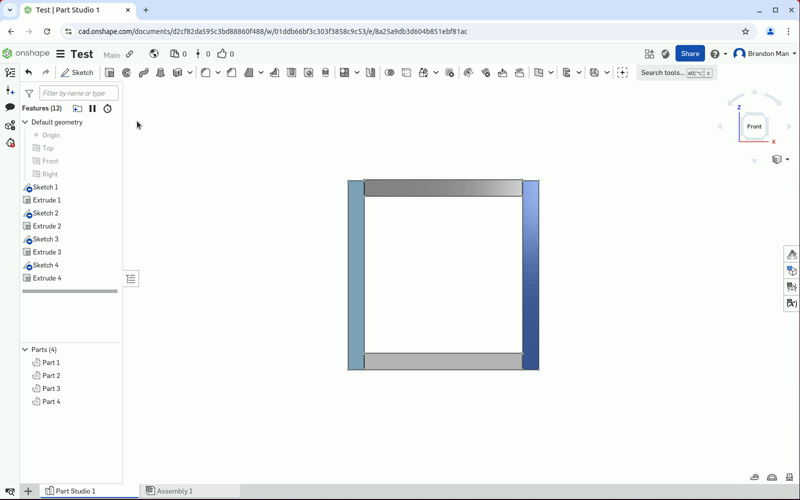
key(shift+7)
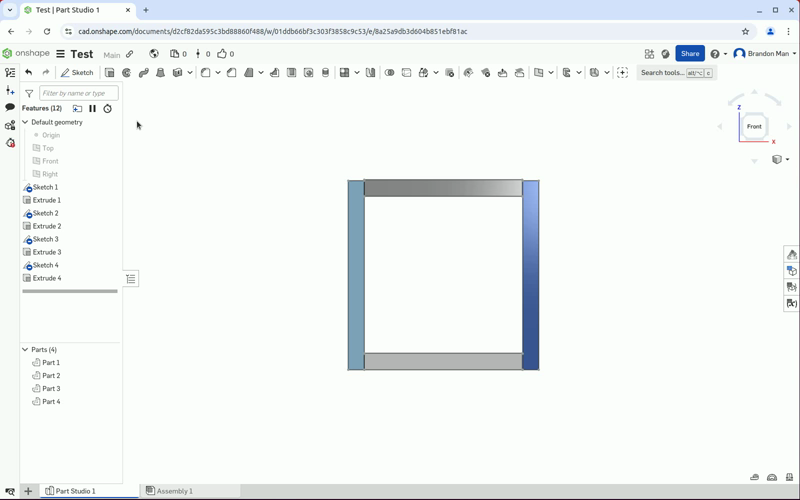
key(left, 2)
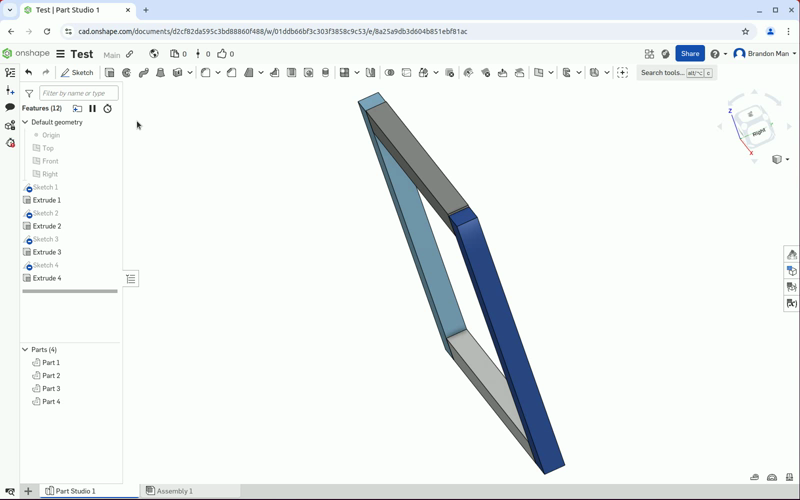
key(down, 2)
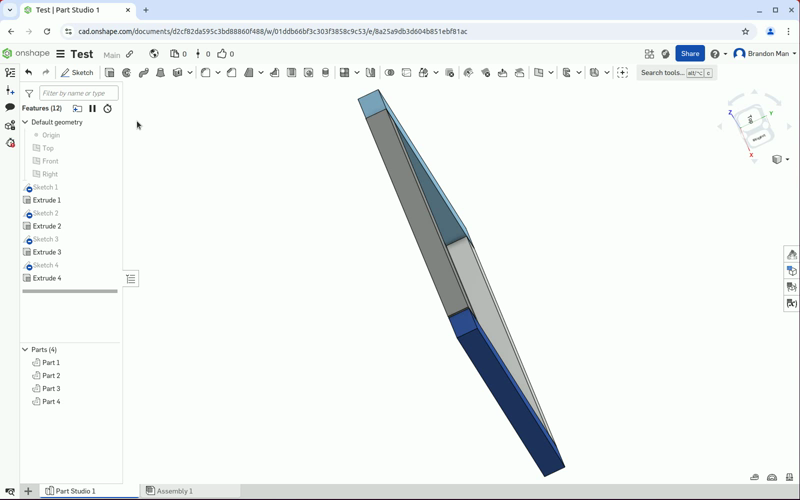
key(up, 2)
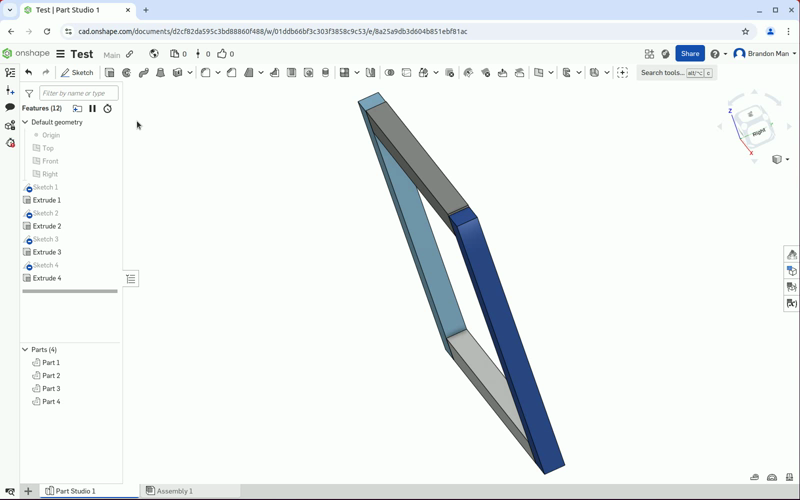
key(right, 2)
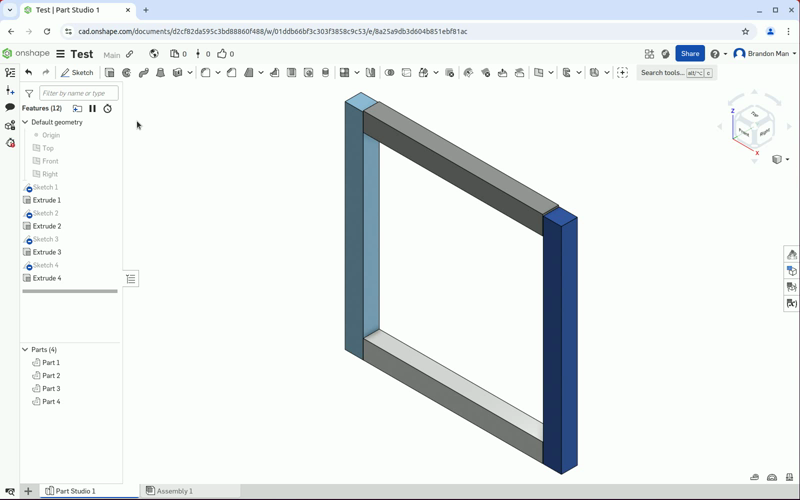
mouse_move(73, 189)
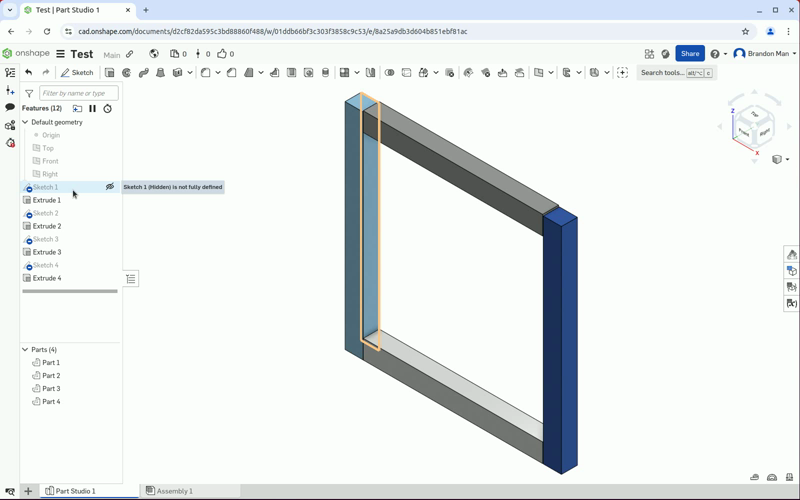
click(73, 189)